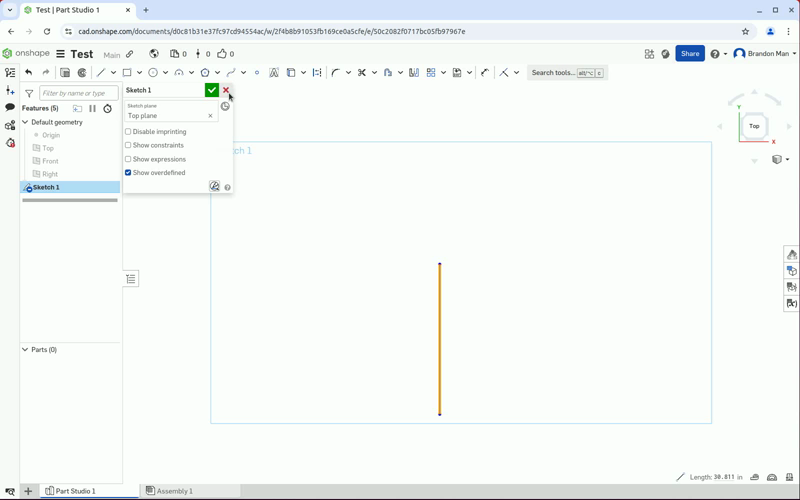
key(shift+h)
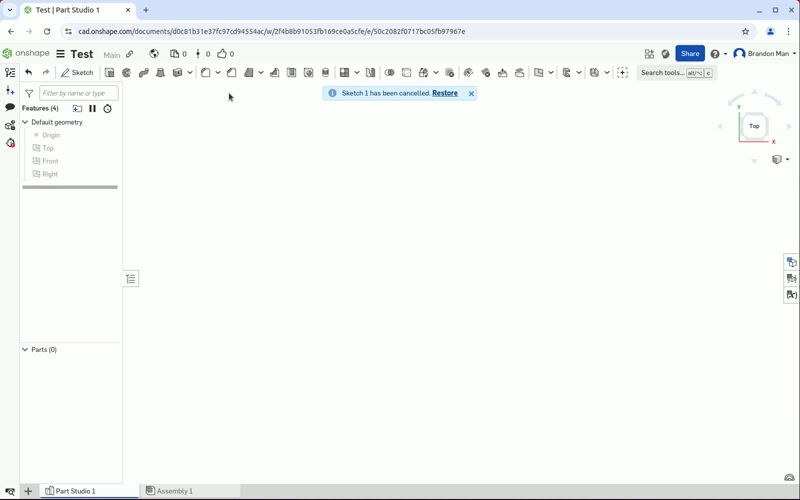
mouse_move(73, 352)
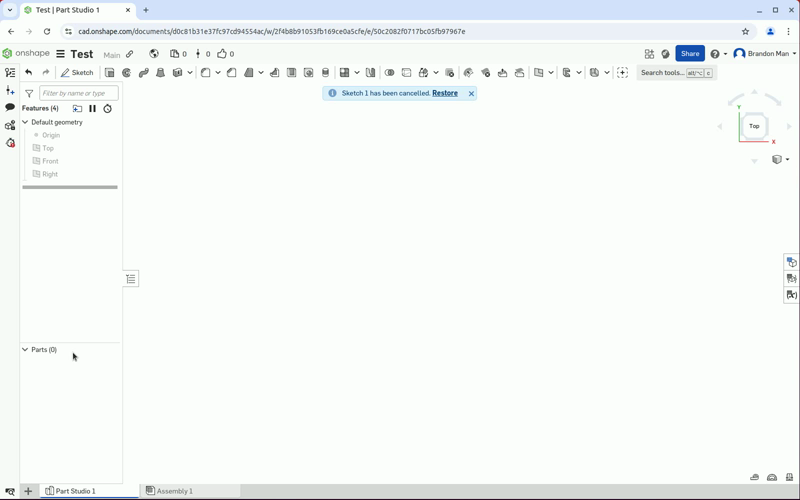
key(y)
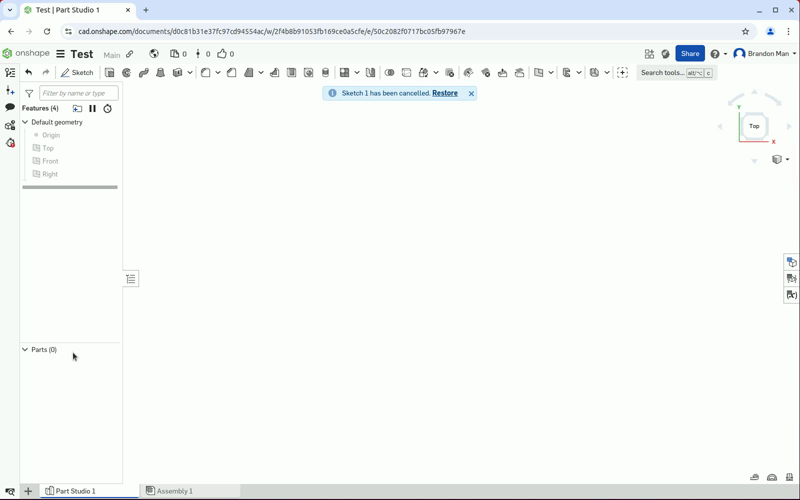
key(shift+p)
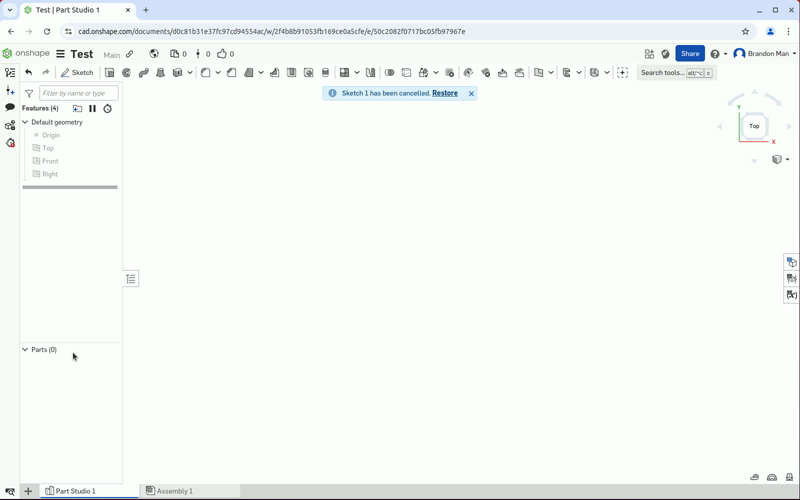
key(space)
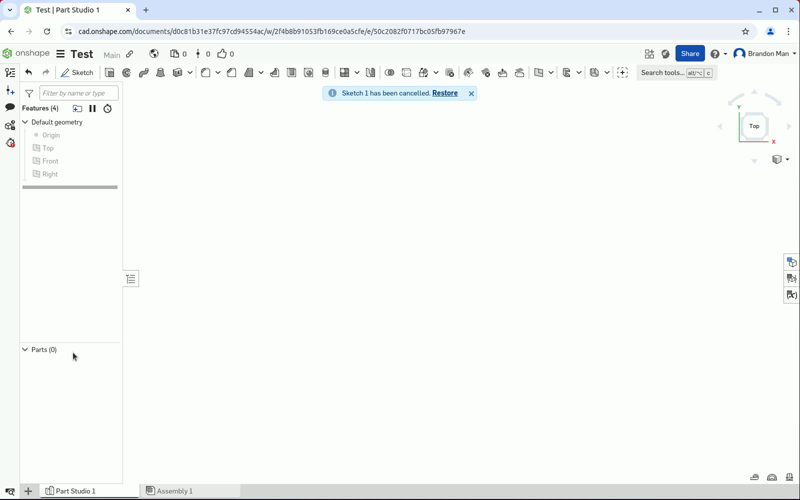
key_down(shift)
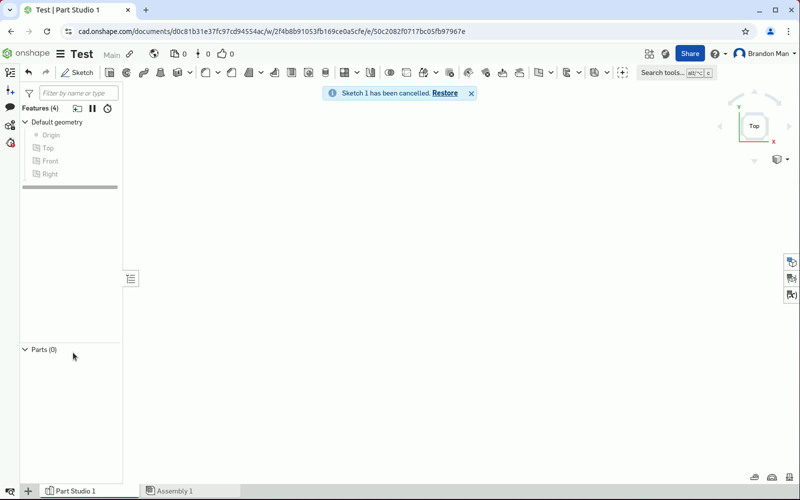
key(up)
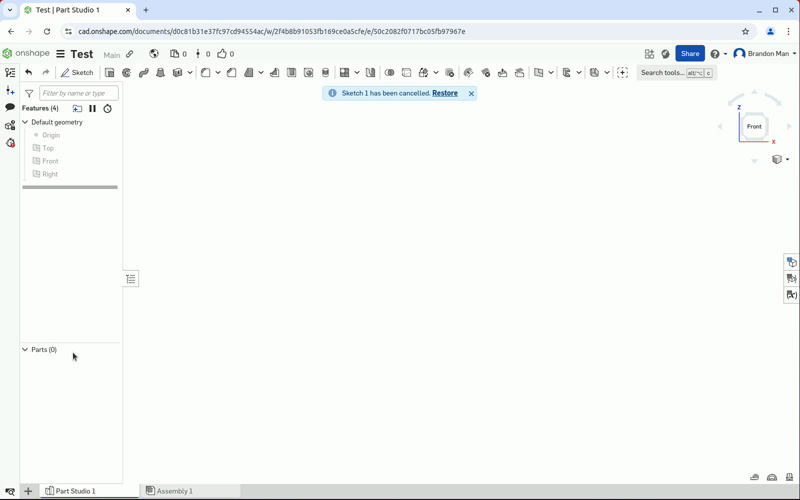
key_up(shift)
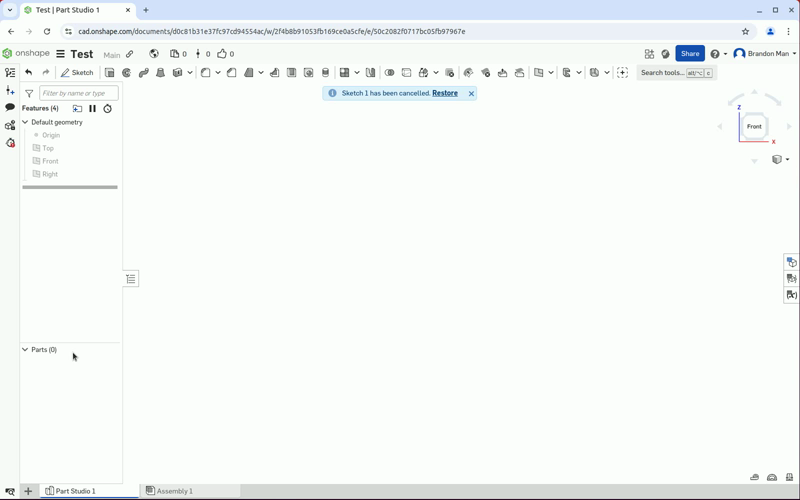
mouse_move(73, 352)
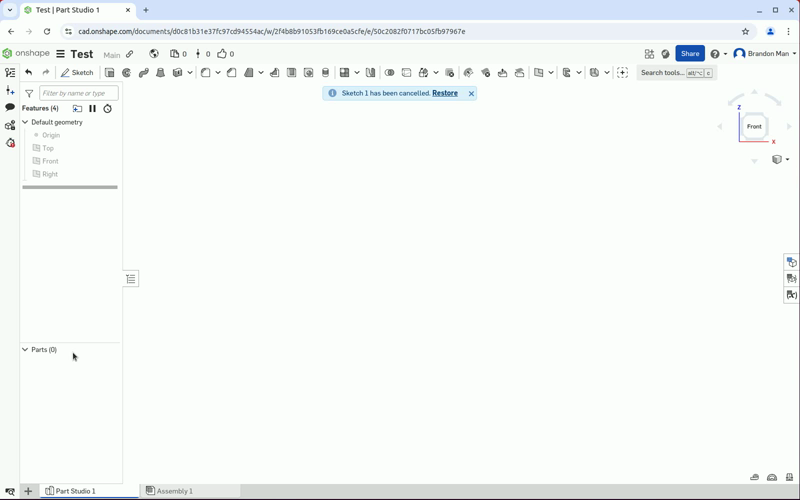
key(shift+y)
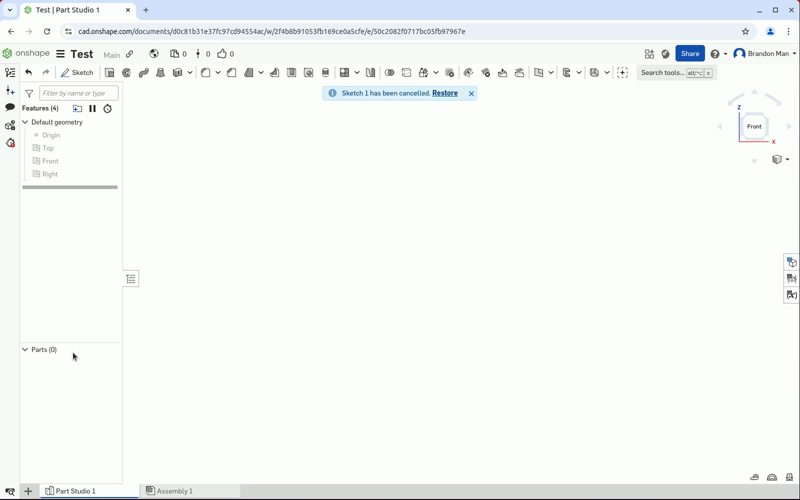
key(shift+s)
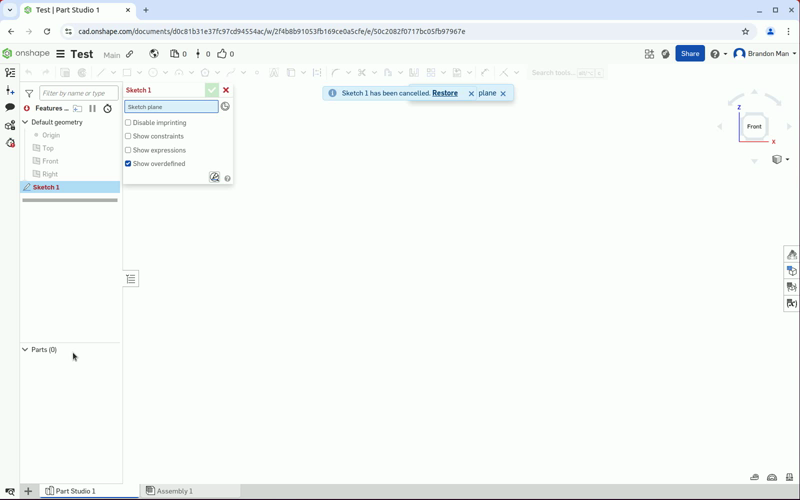
mouse_move(73, 163)
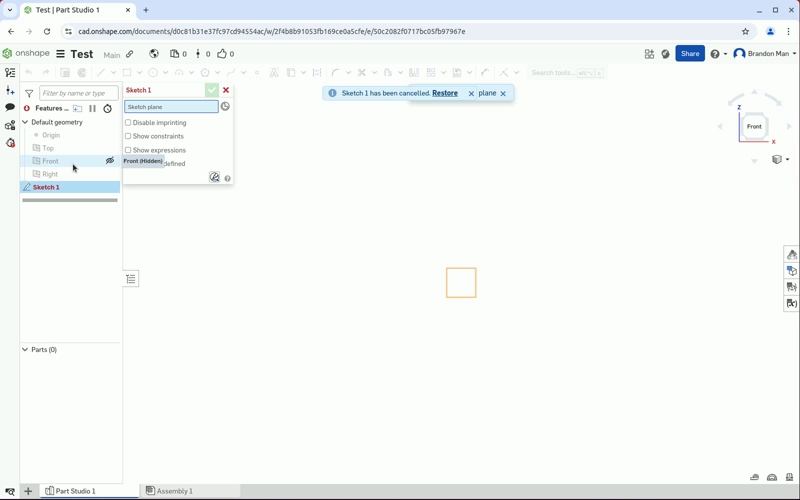
click(73, 163)
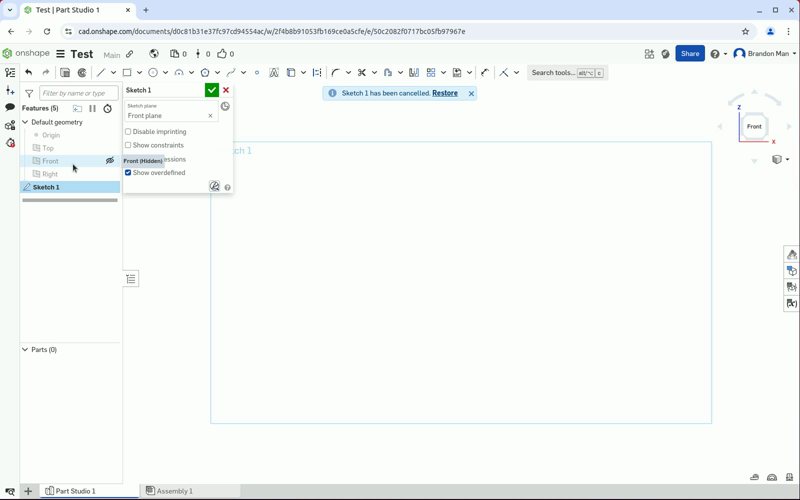
mouse_move(73, 352)
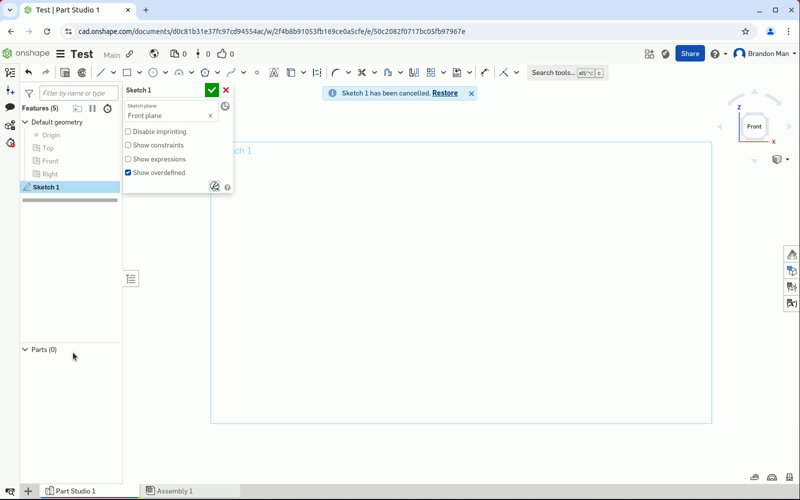
key(y)
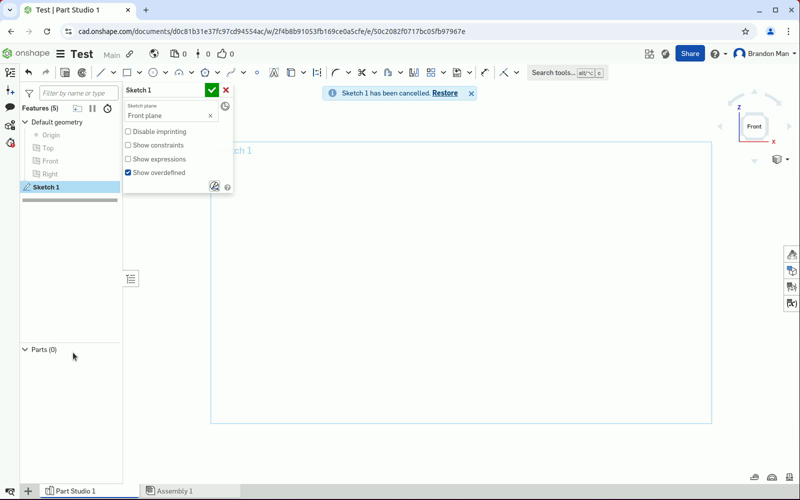
key(l)
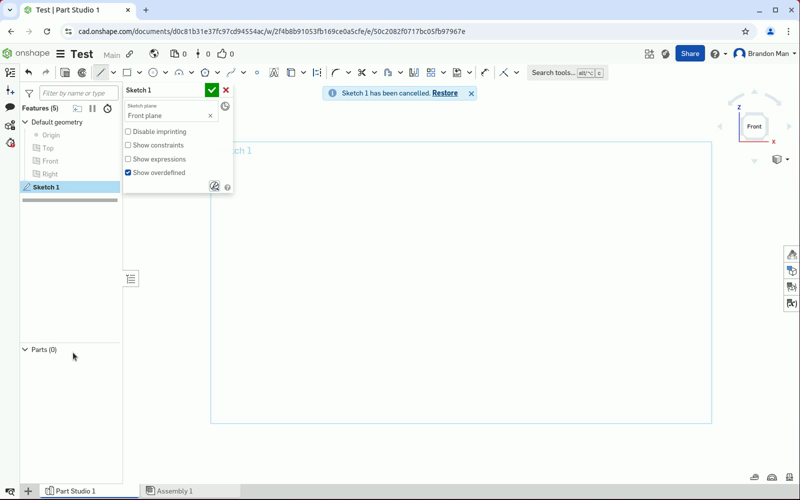
key_down(shift)
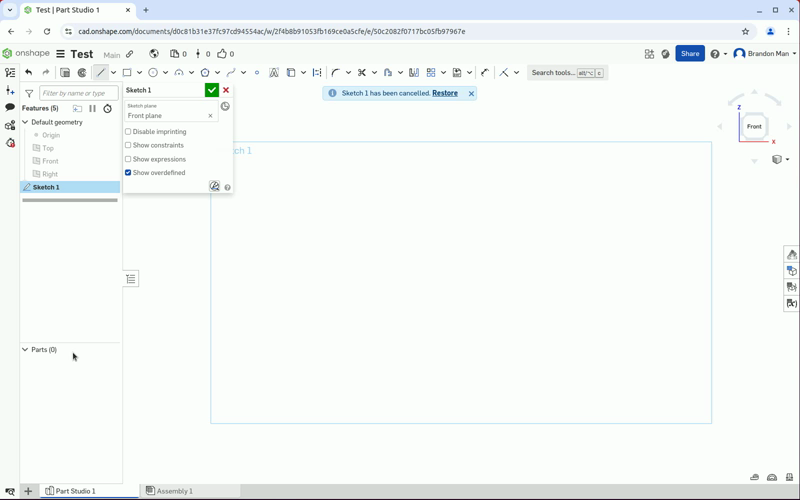
mouse_move(502, 260)
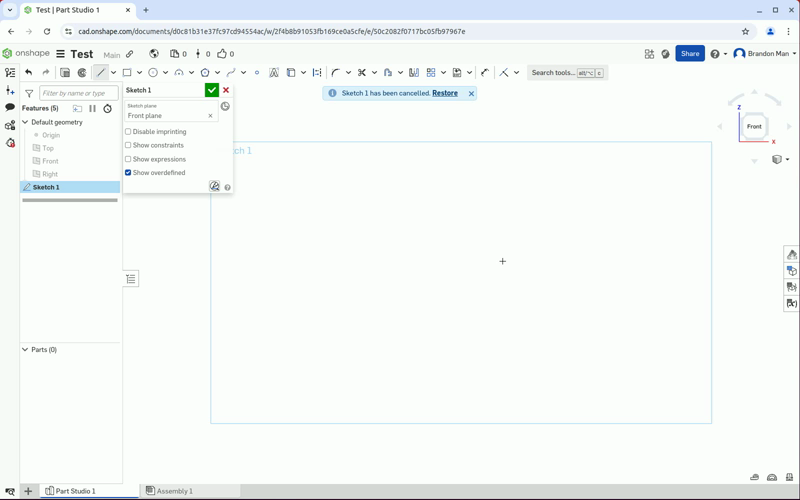
click(502, 260)
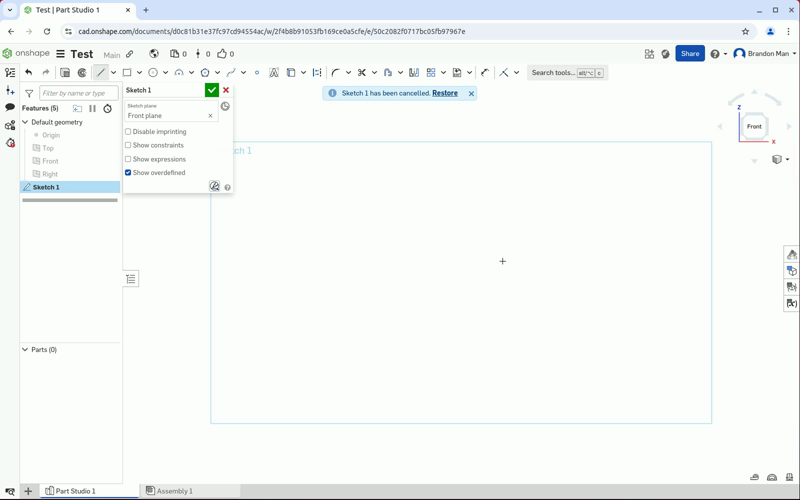
key_up(shift)
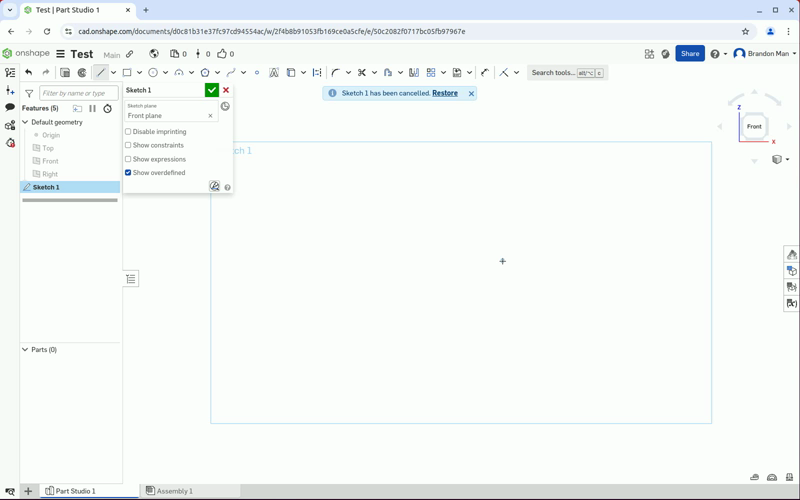
key_down(shift)
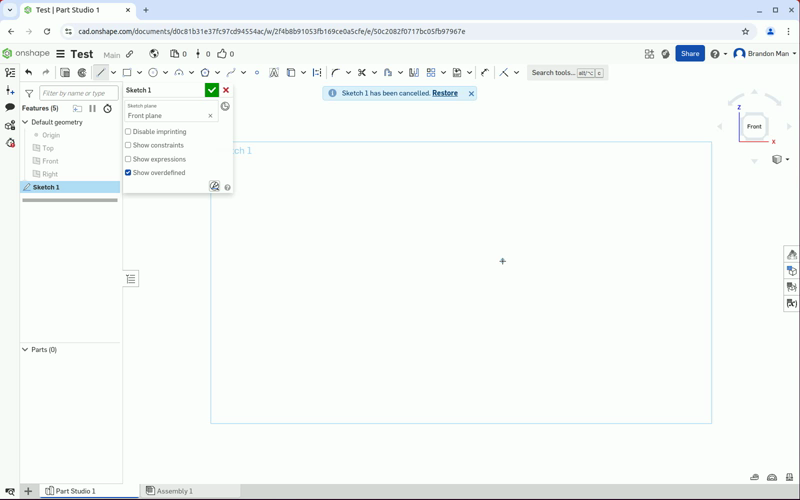
mouse_move(532, 260)
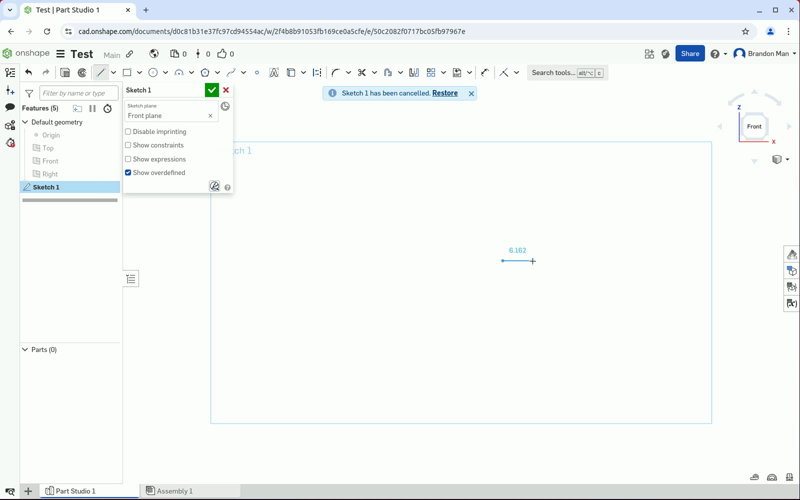
mouse_move(516, 234)
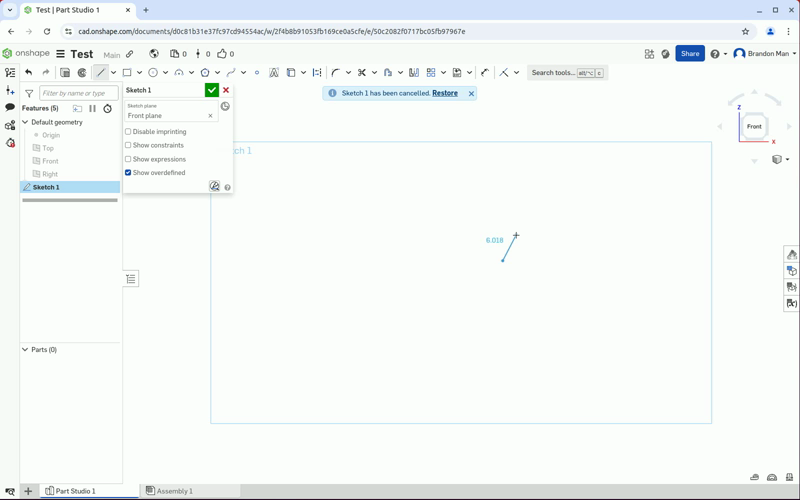
click(516, 234)
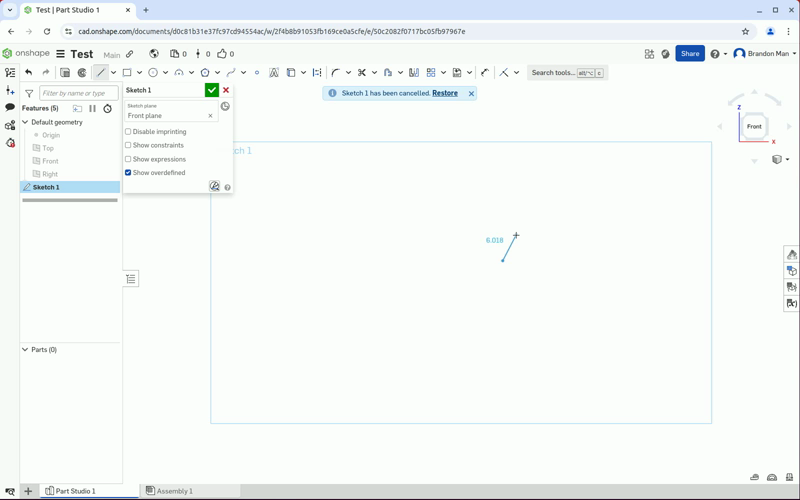
key_up(shift)
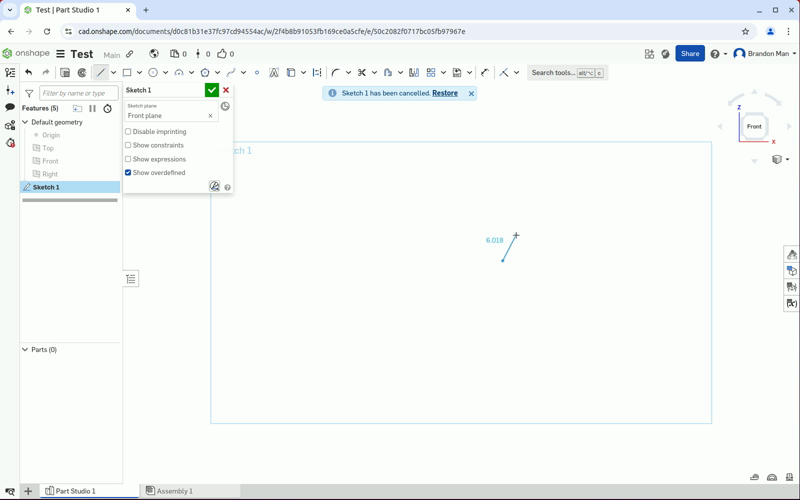
key_down(shift)
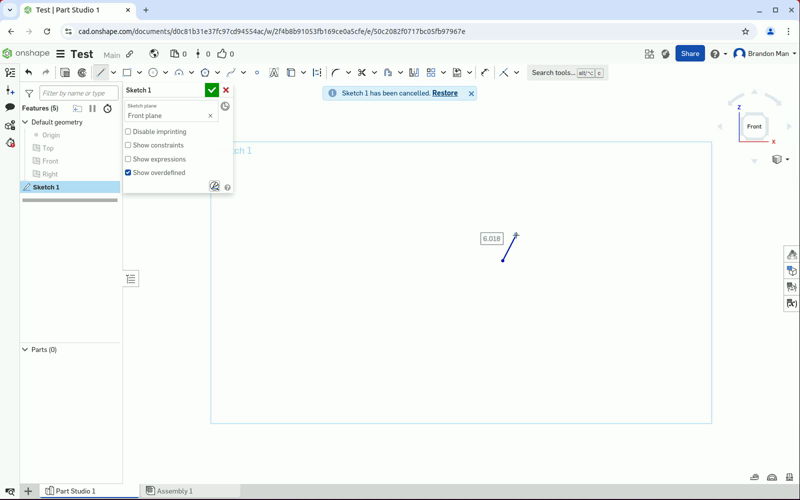
mouse_move(546, 234)
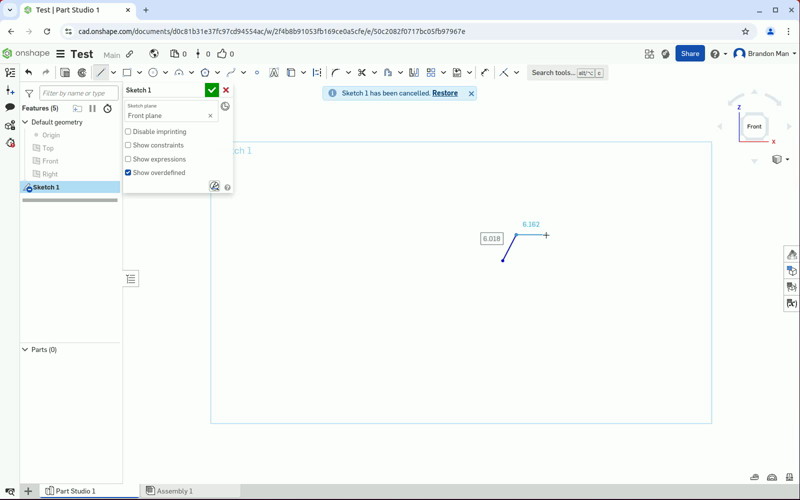
mouse_move(502, 220)
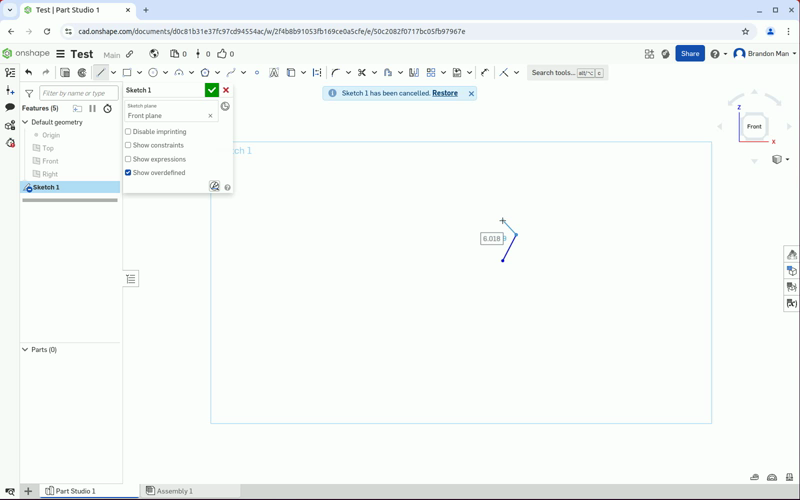
click(502, 220)
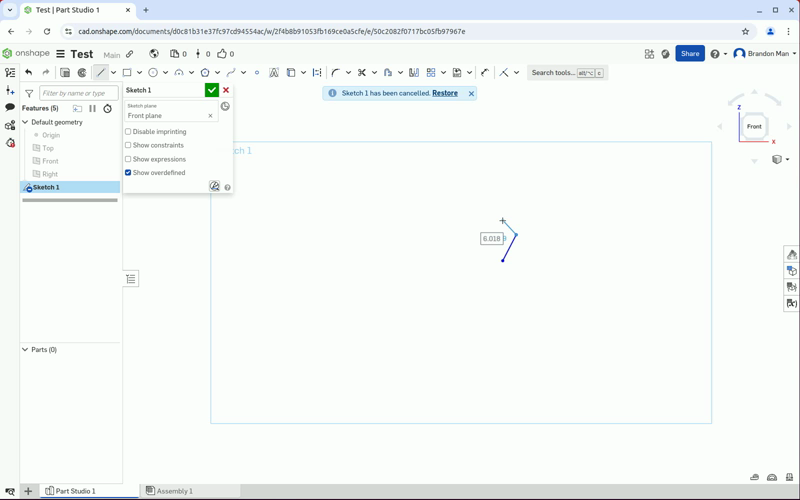
key_up(shift)
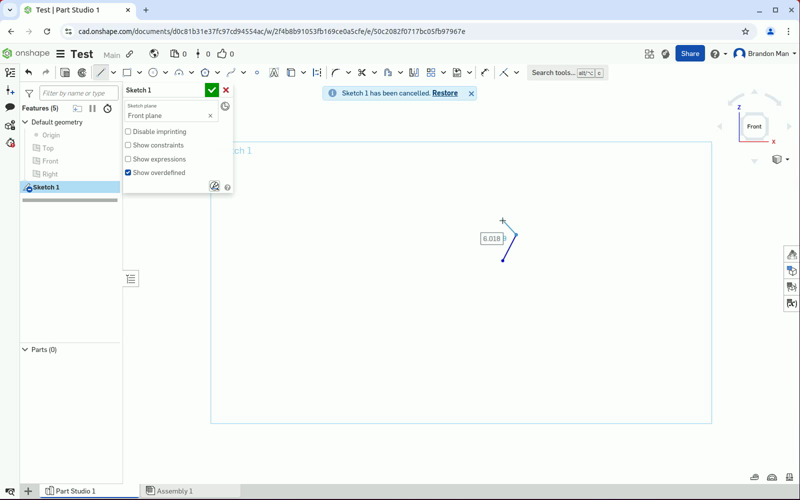
mouse_move(532, 220)
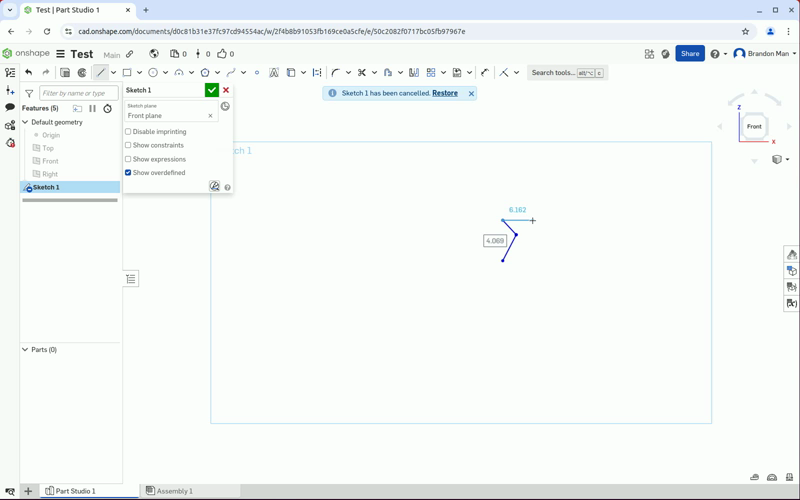
key_down(shift)
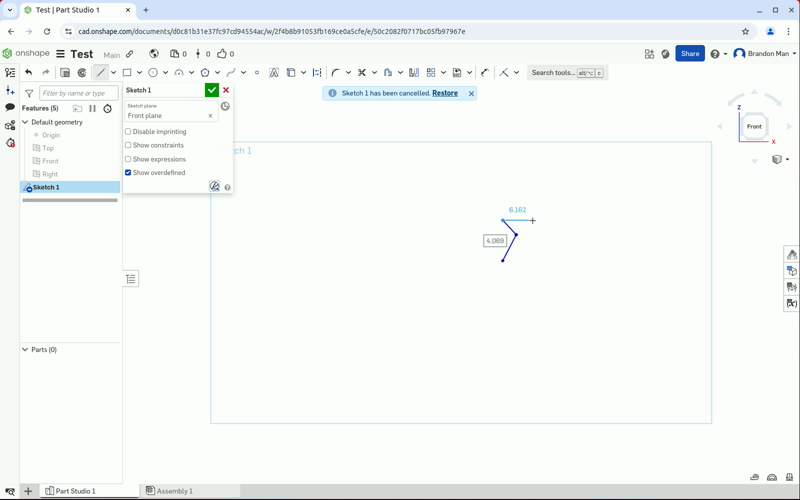
mouse_move(502, 260)
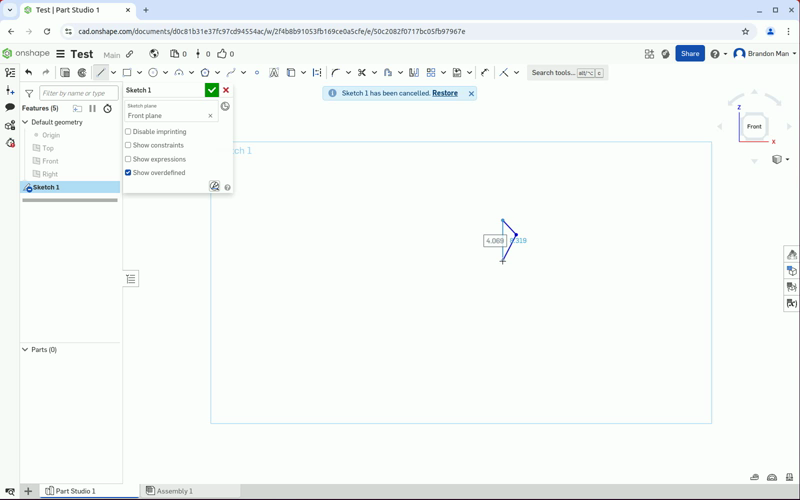
key_up(shift)
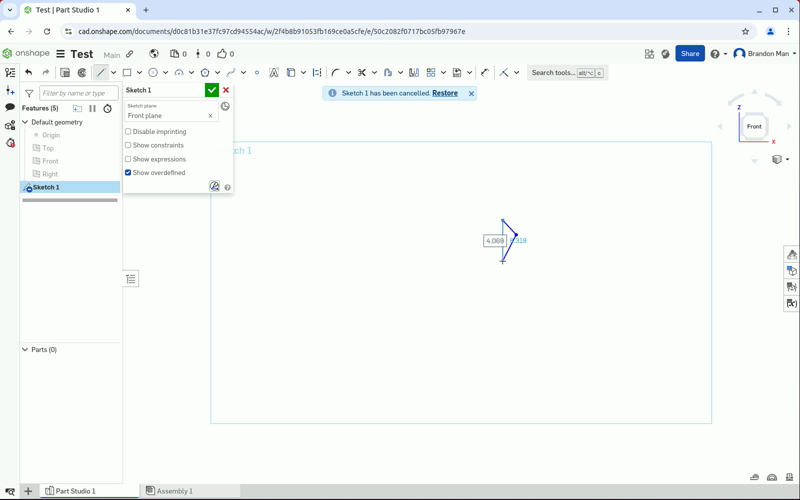
click(502, 260)
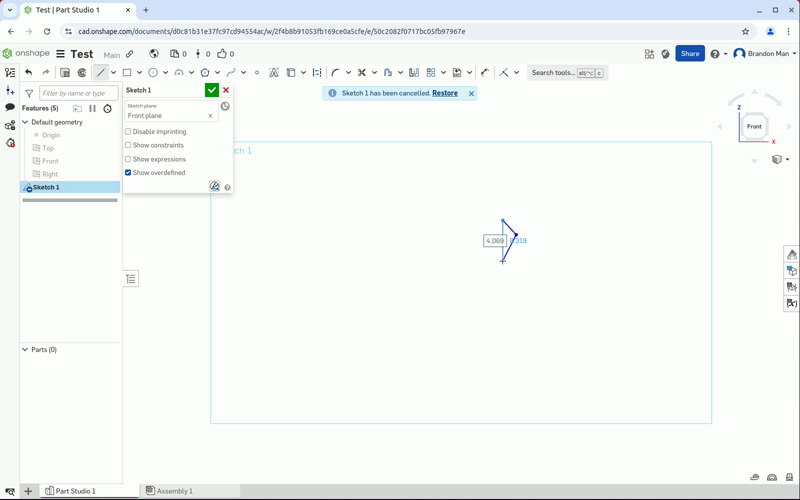
key(esc)
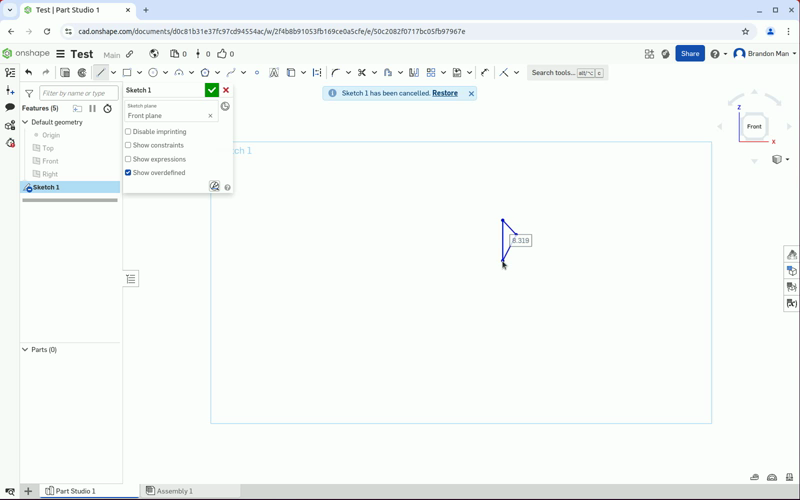
mouse_move(506, 241)
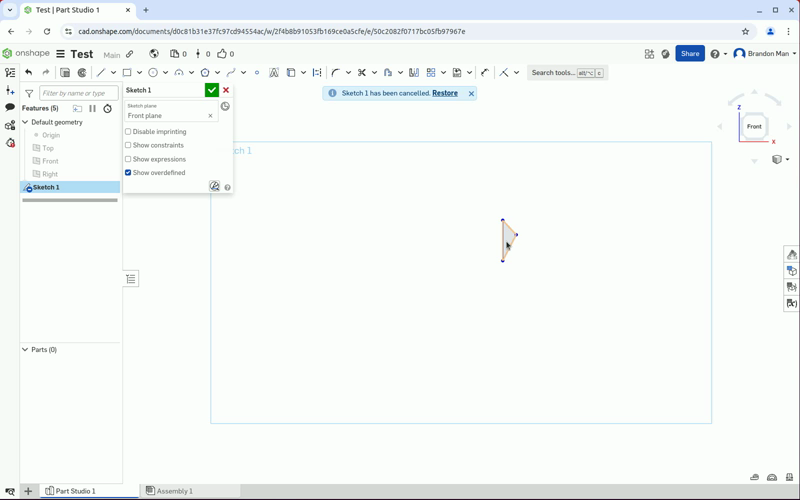
scroll(6)
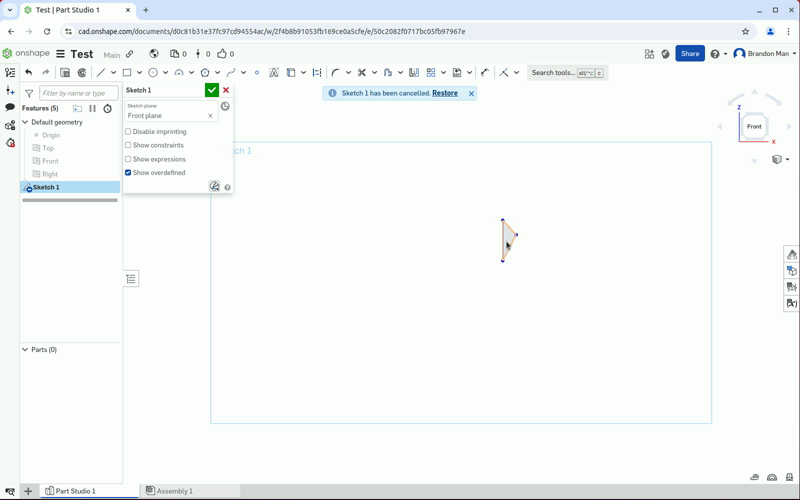
scroll(6)
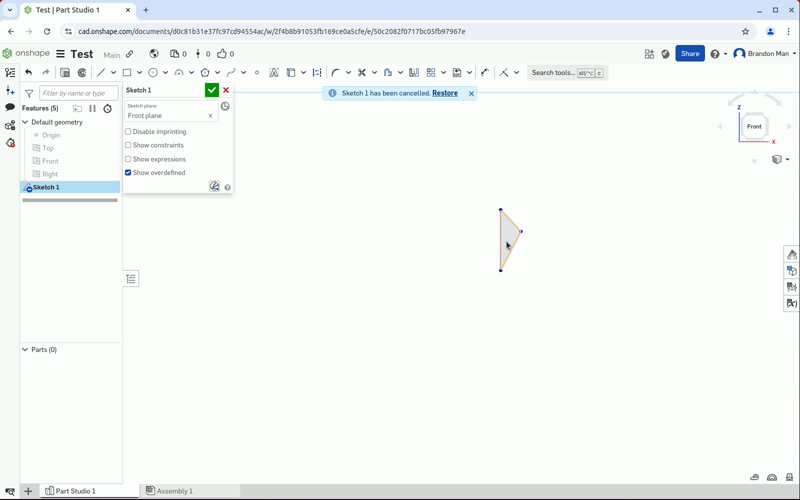
scroll(6)
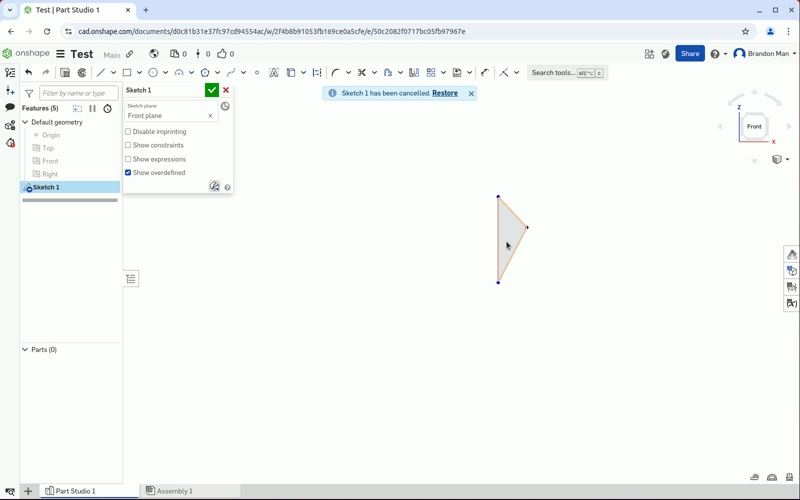
scroll(6)
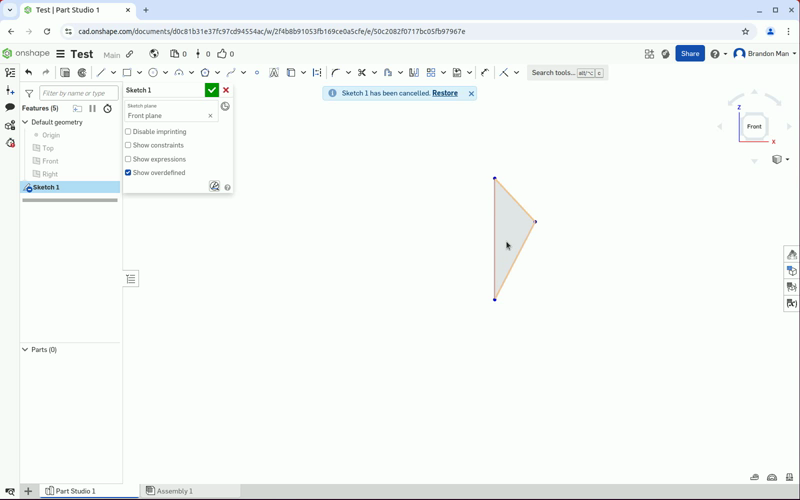
scroll(6)
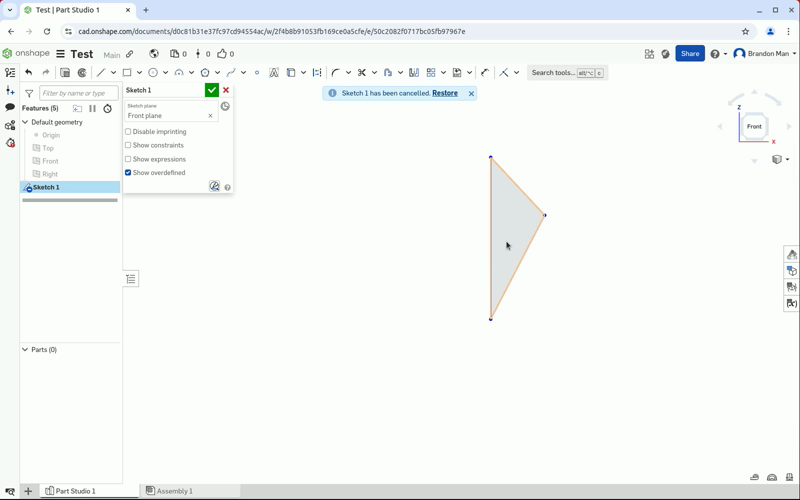
scroll(6)
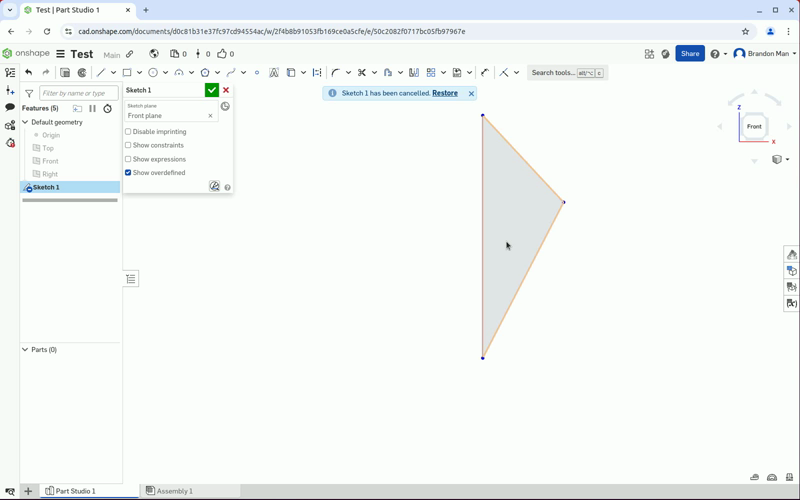
scroll(6)
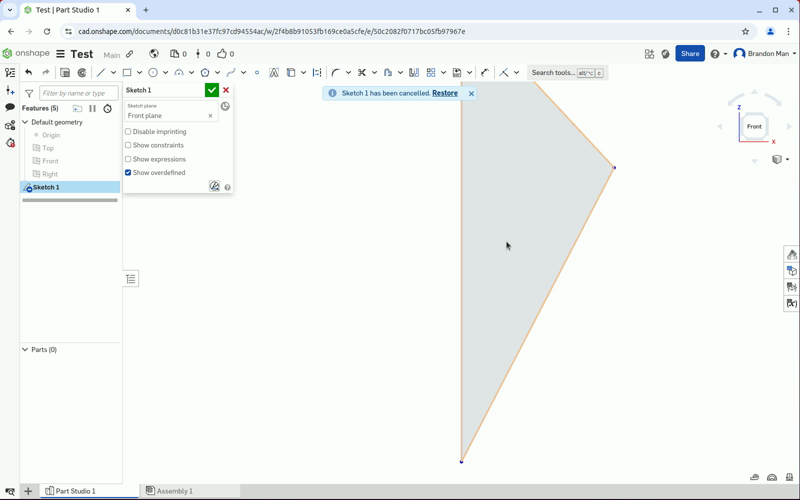
click(506, 241)
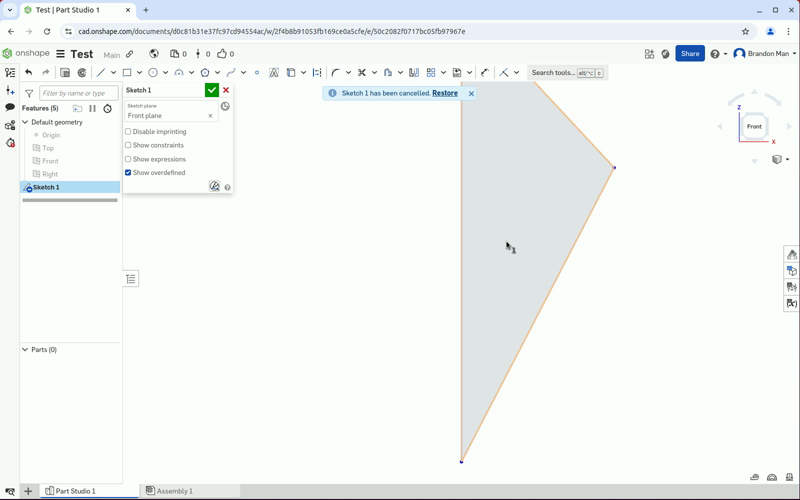
scroll(-6)
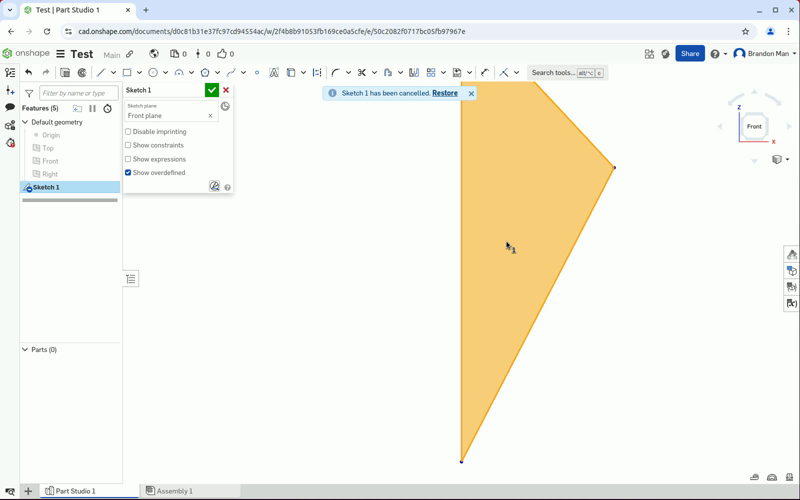
scroll(-6)
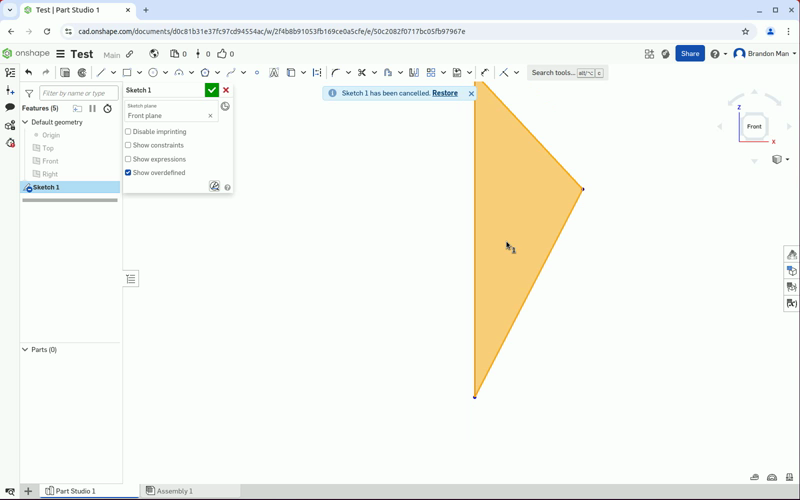
scroll(-6)
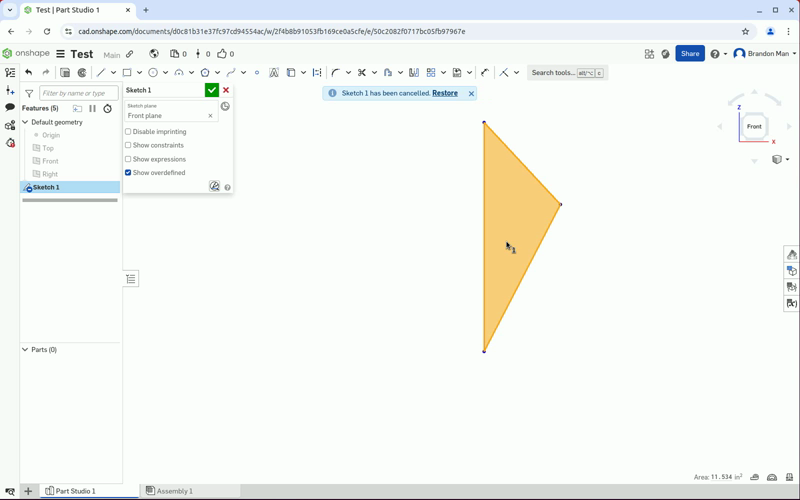
scroll(-6)
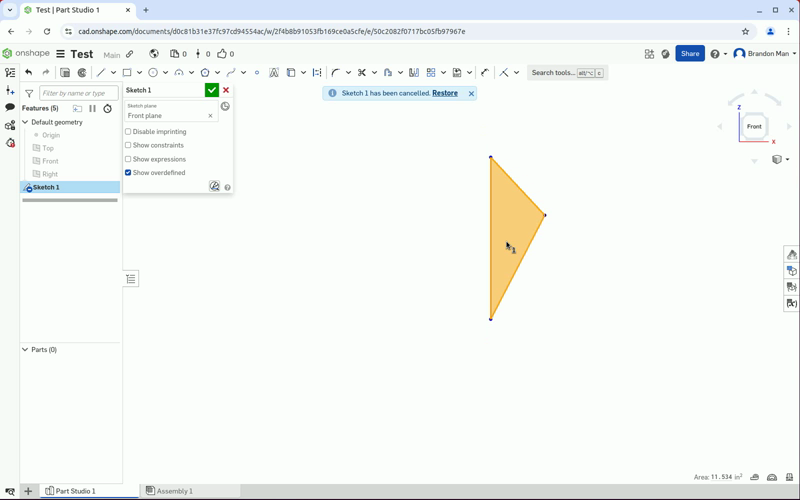
scroll(-6)
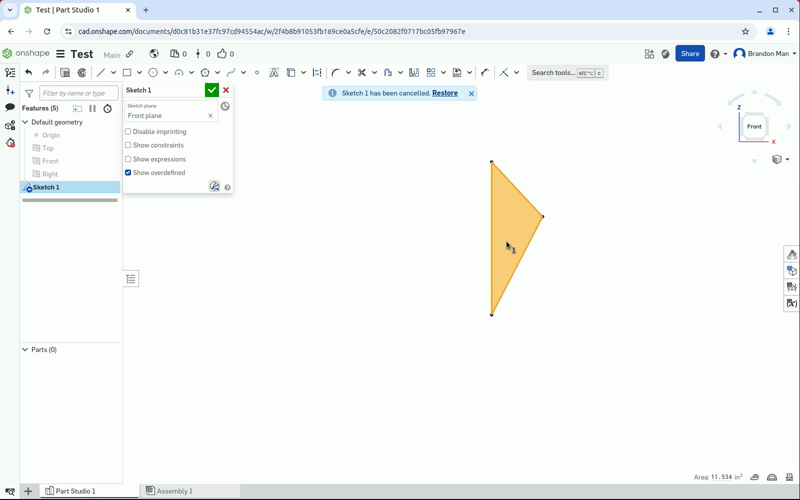
scroll(-6)
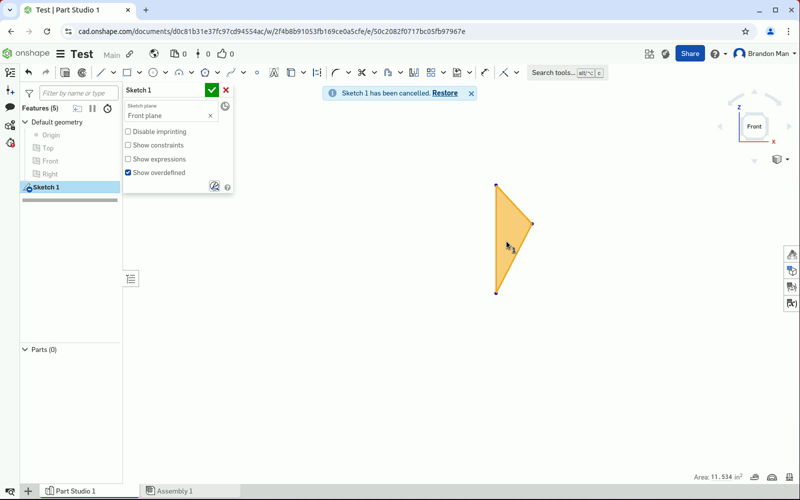
scroll(-6)
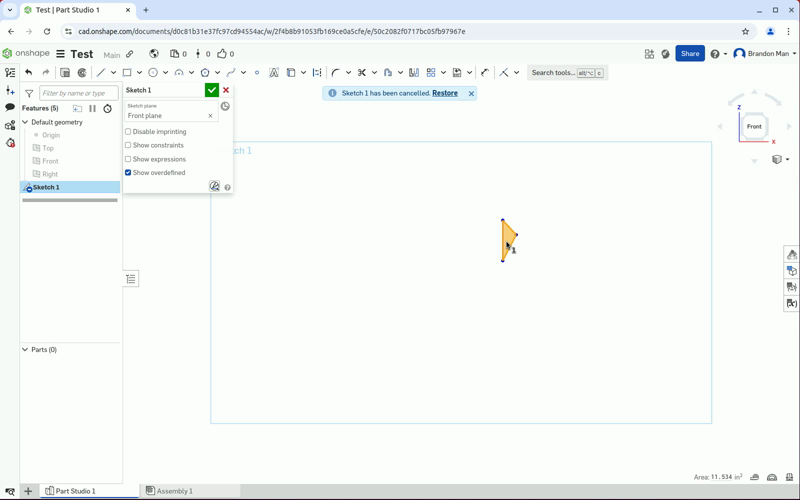
mouse_move(73, 352)
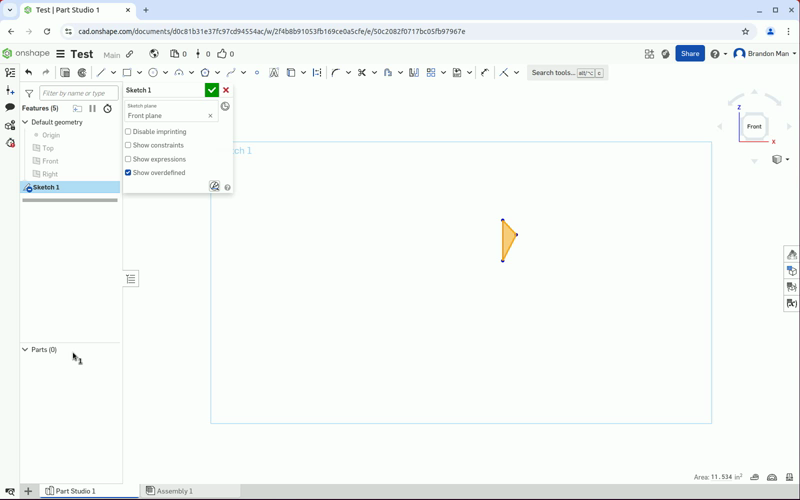
key(shift+y)
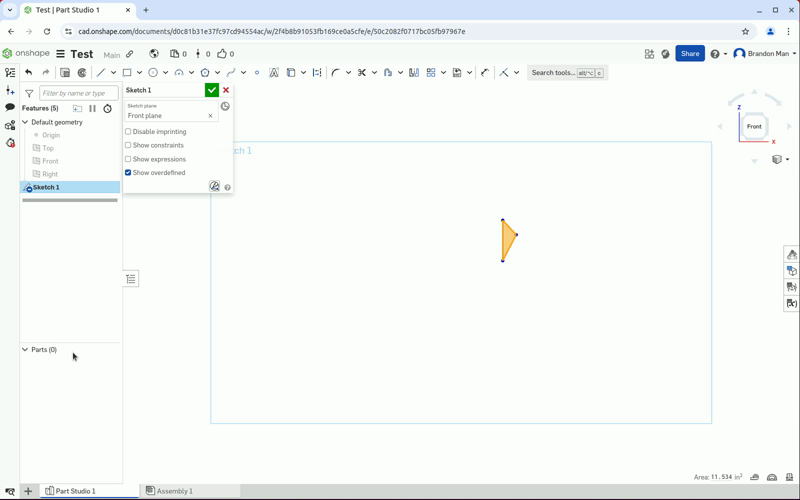
key(shift+e)
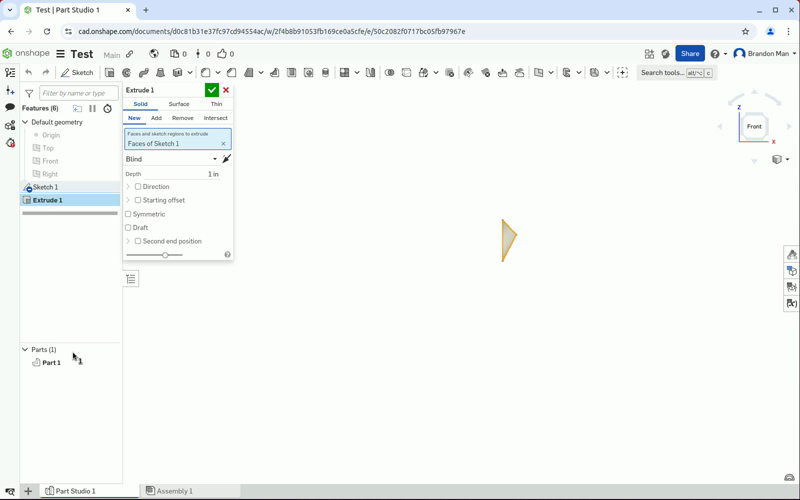
mouse_move(143, 106)
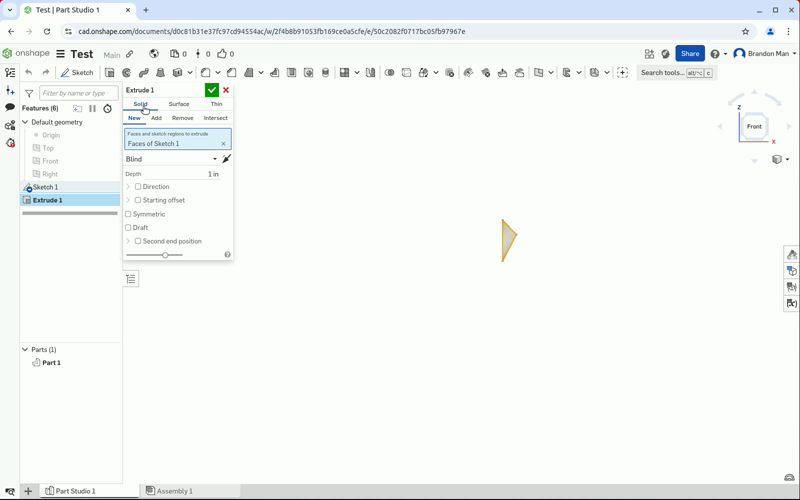
click(143, 106)
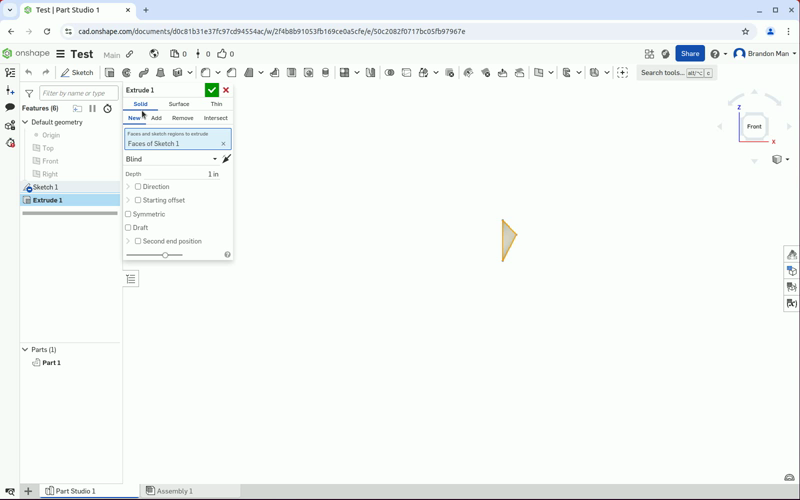
mouse_move(137, 120)
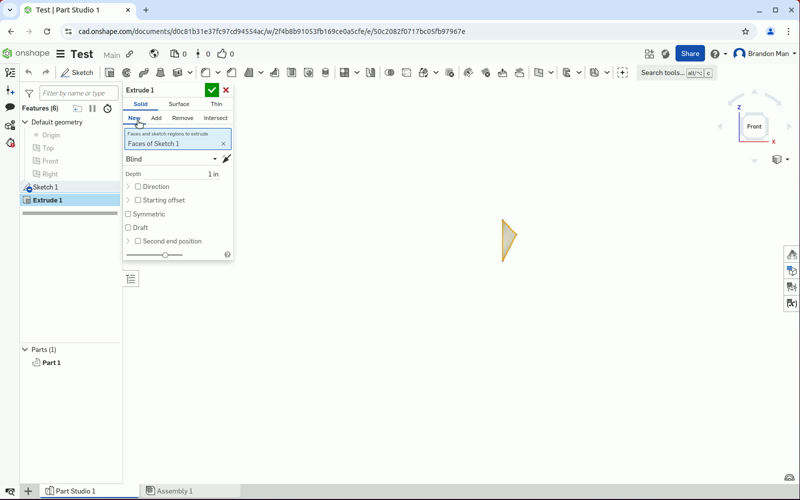
click(137, 120)
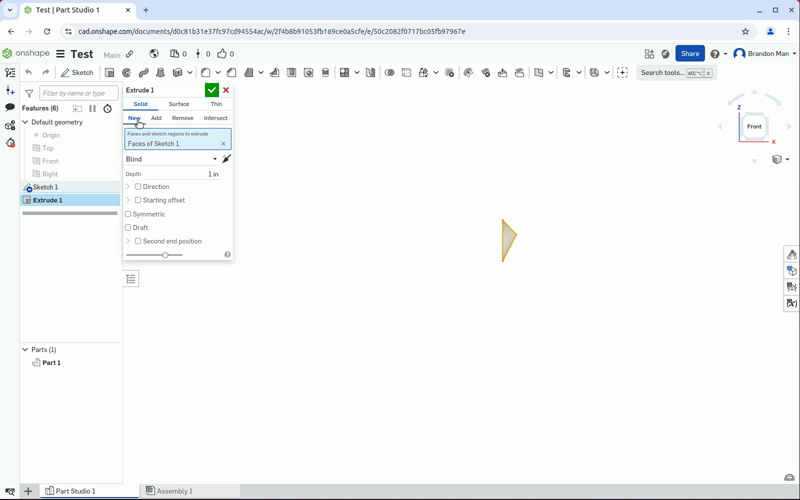
key(tab, 4)
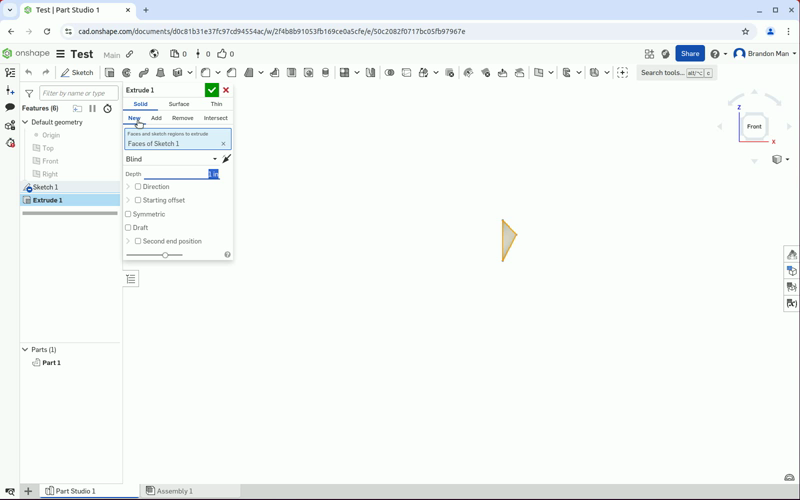
text(5.536)
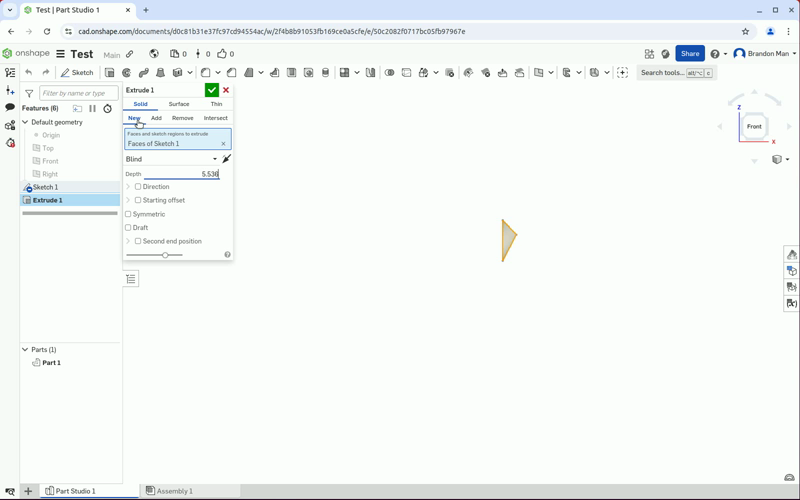
key(enter)
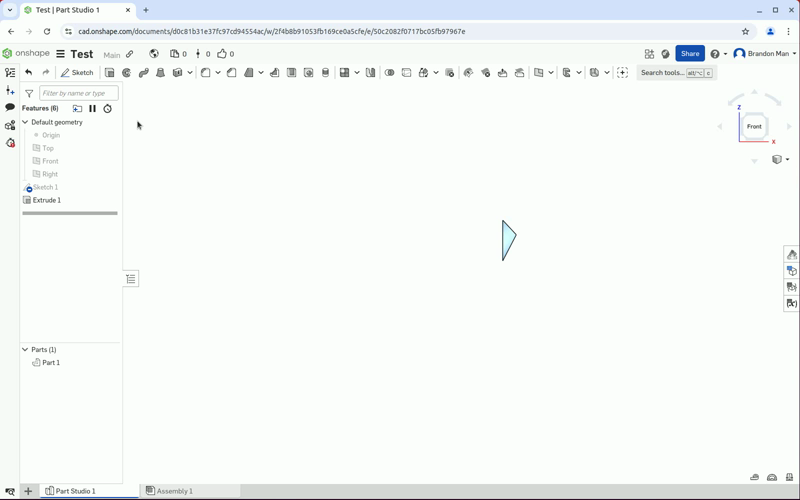
key(shift+h)
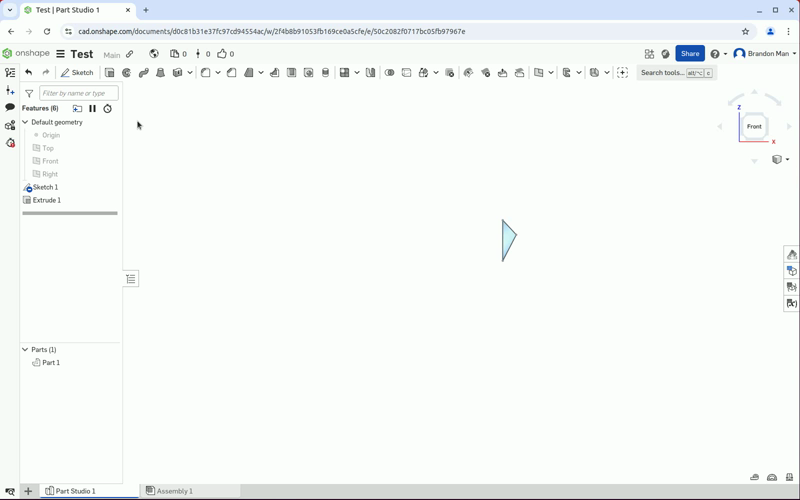
key(shift+h)
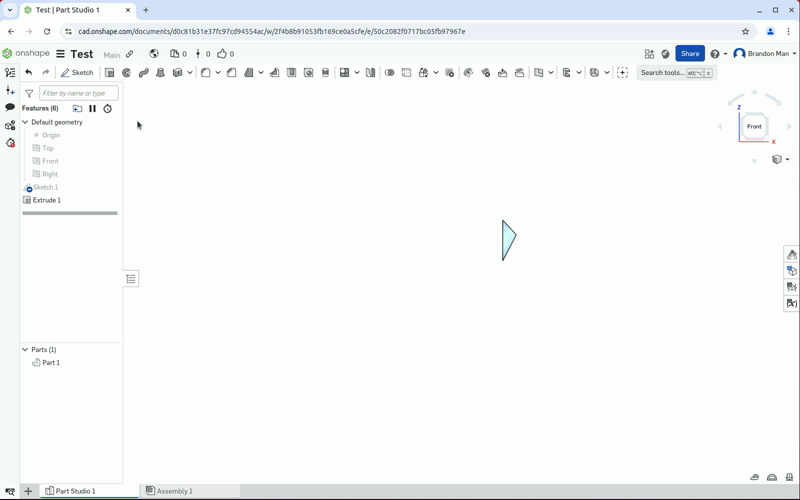
mouse_move(73, 189)
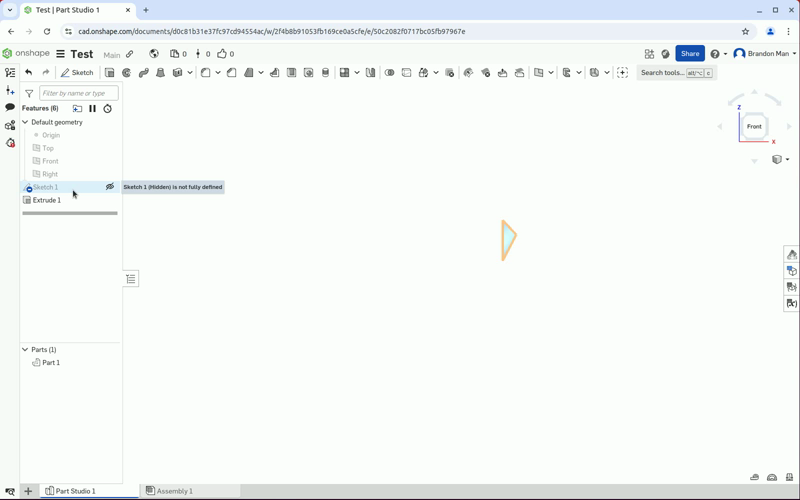
click(73, 189)
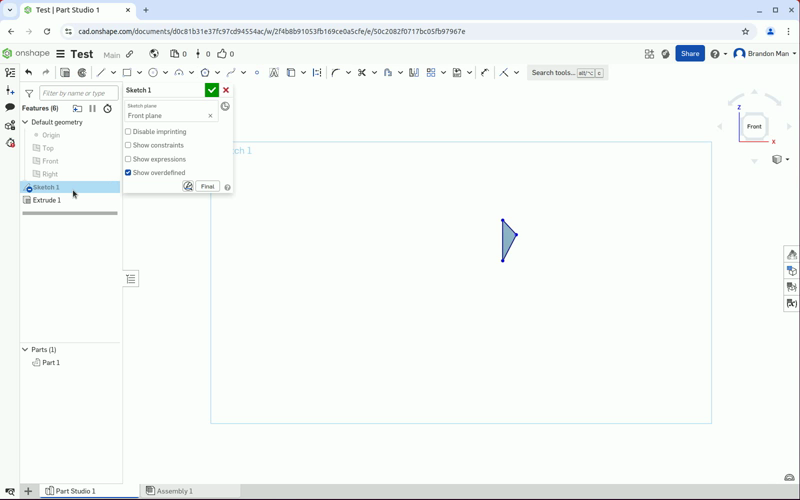
mouse_move(229, 92)
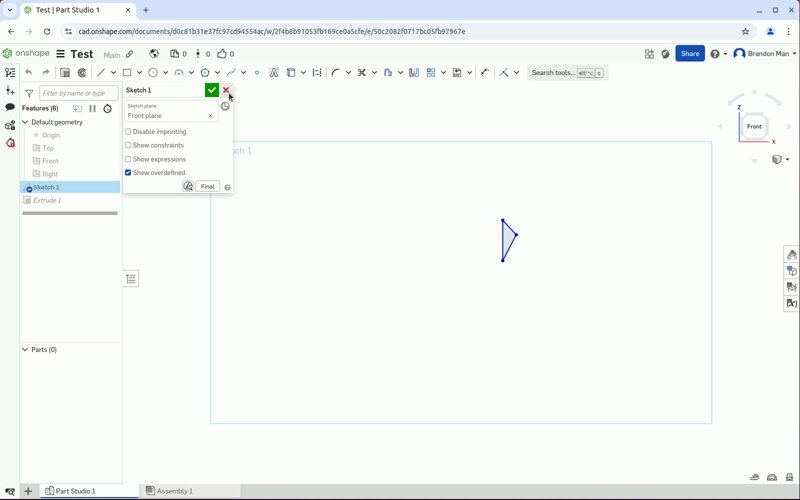
click(229, 92)
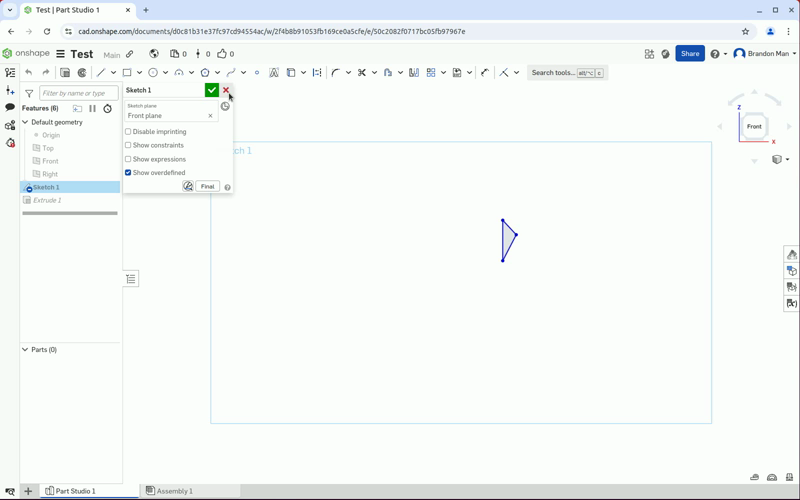
key(shift+s)
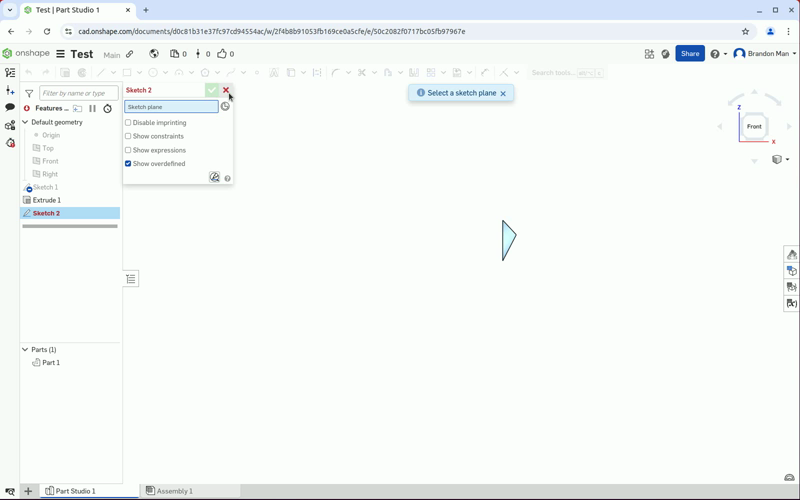
mouse_move(73, 163)
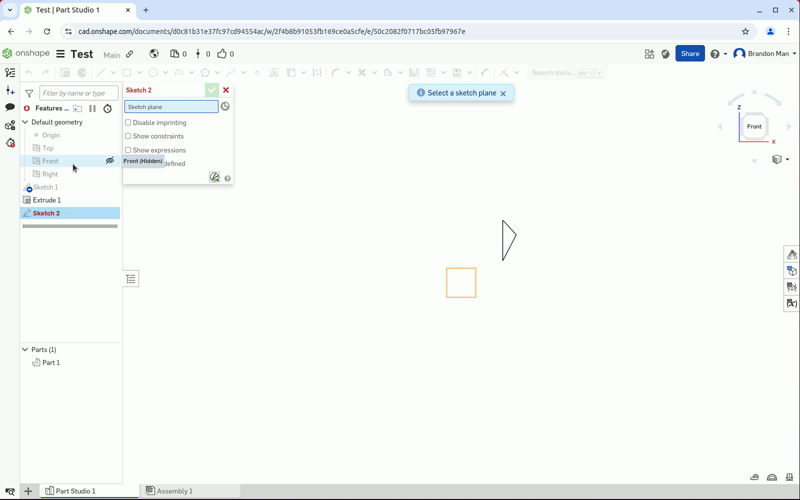
click(73, 163)
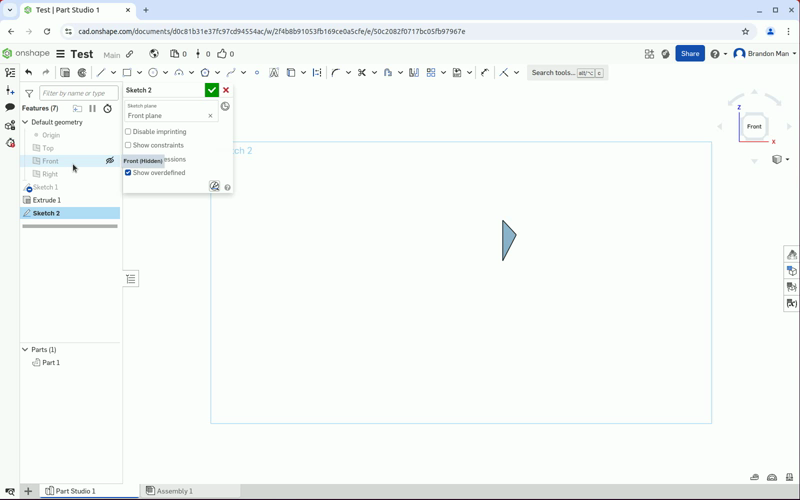
mouse_move(73, 352)
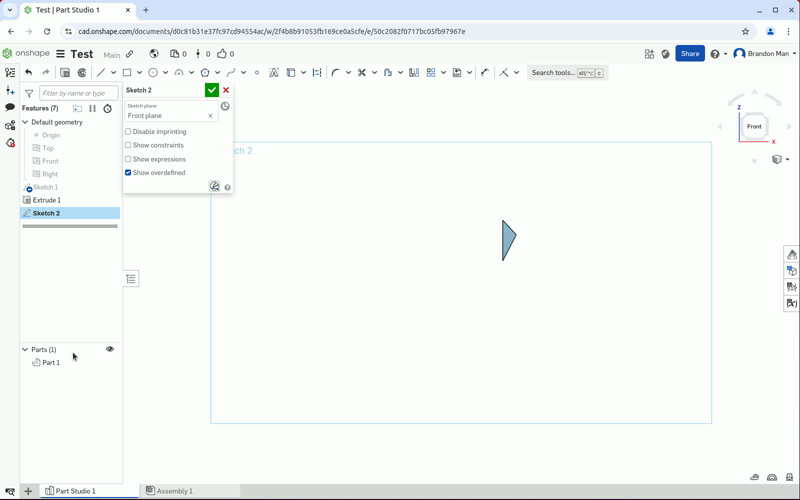
key(y)
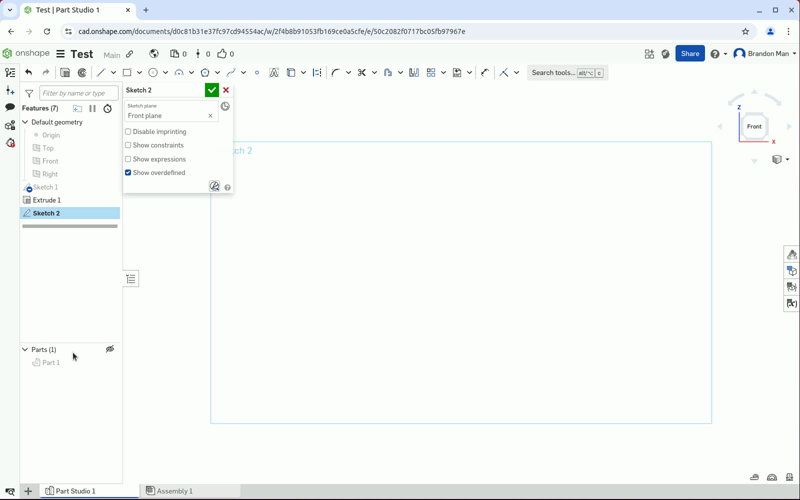
key(l)
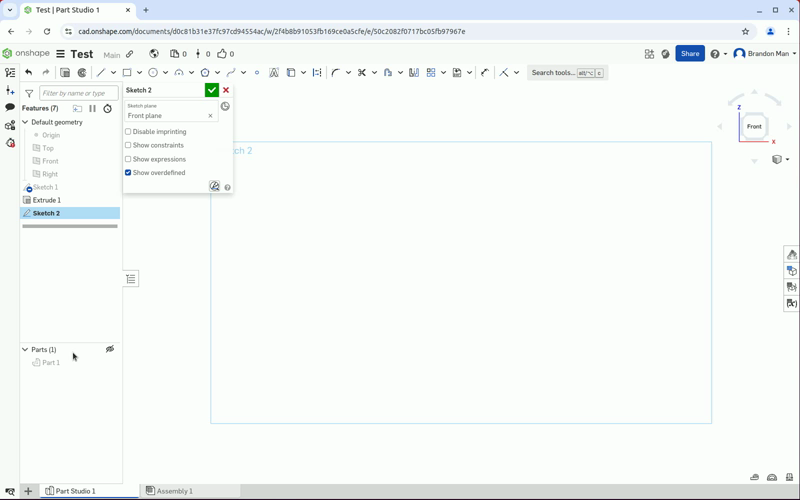
key_down(shift)
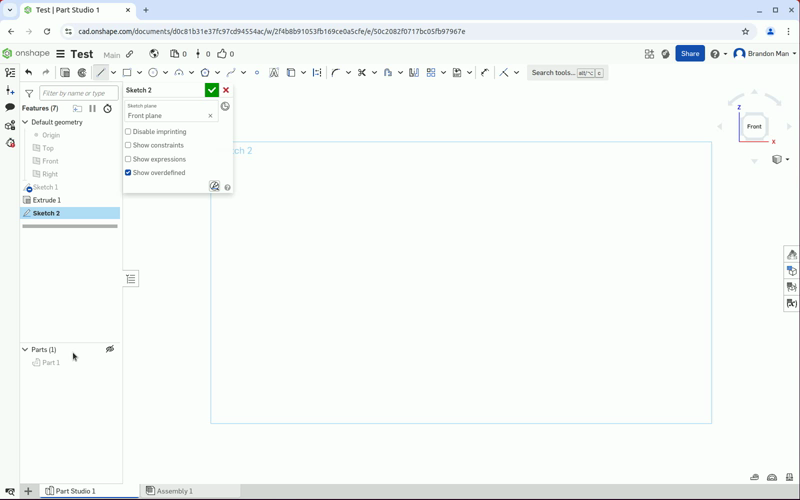
mouse_move(502, 260)
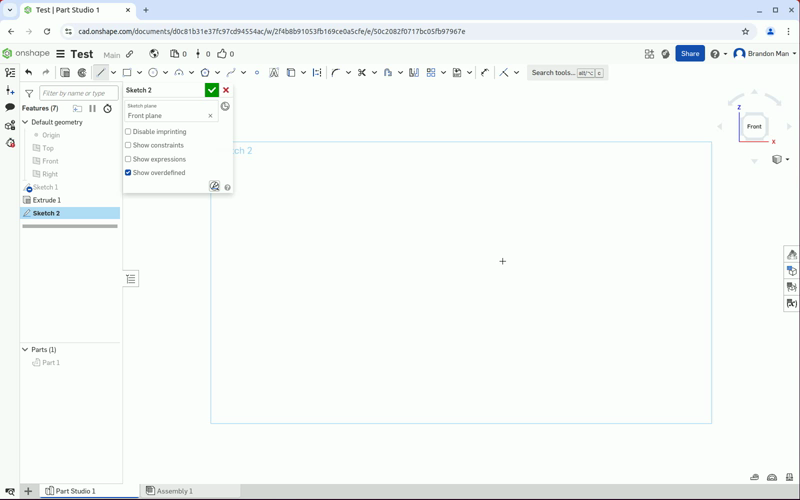
click(502, 260)
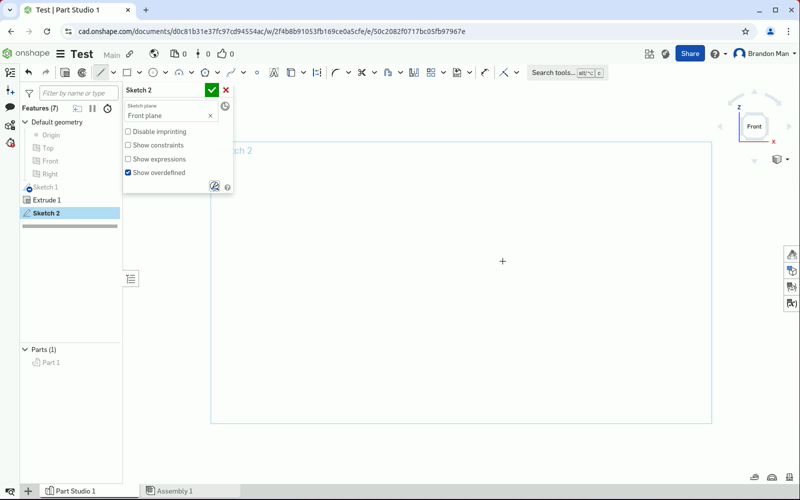
key_up(shift)
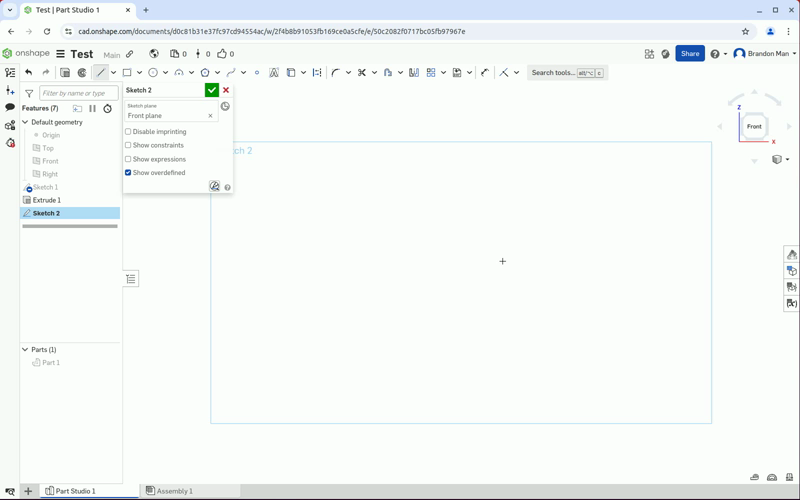
key_down(shift)
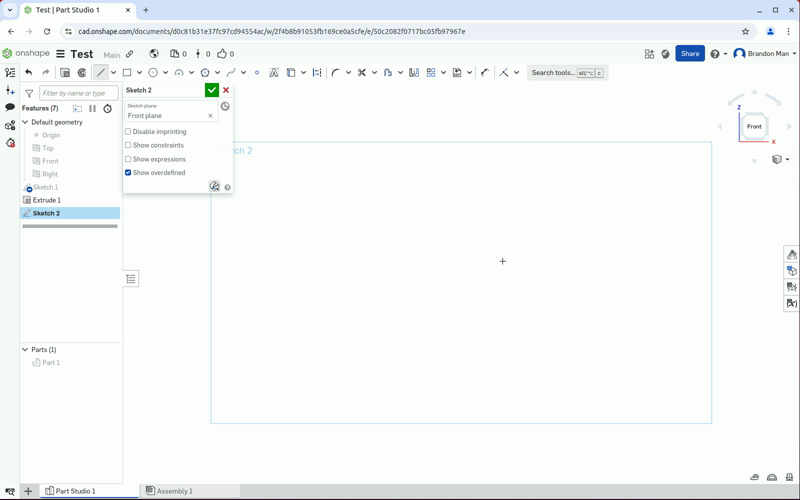
mouse_move(532, 260)
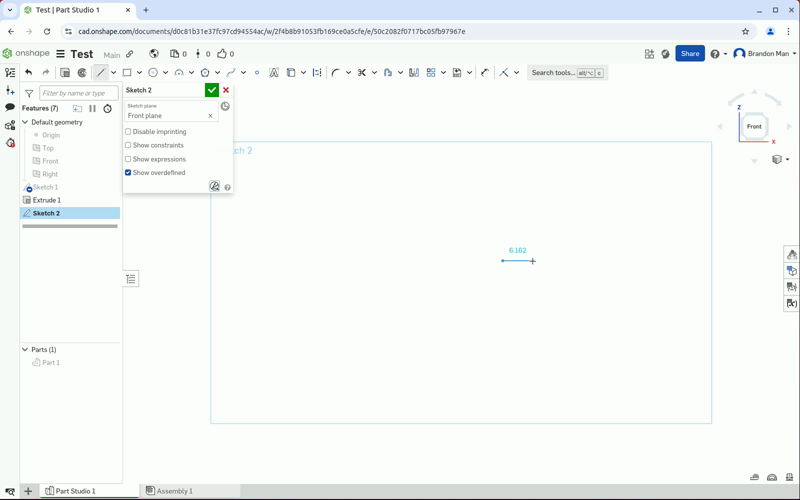
mouse_move(516, 249)
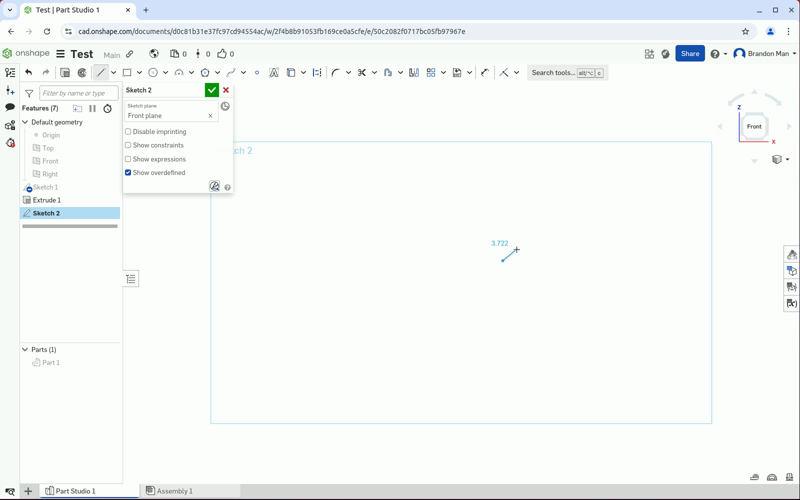
click(516, 249)
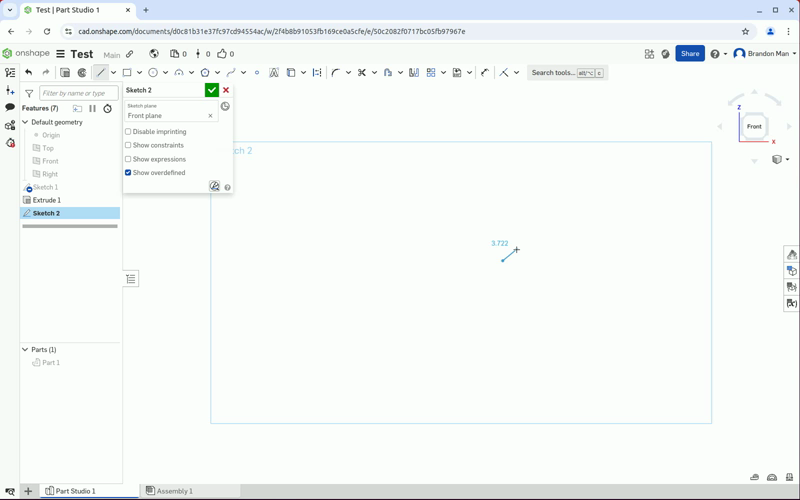
key_up(shift)
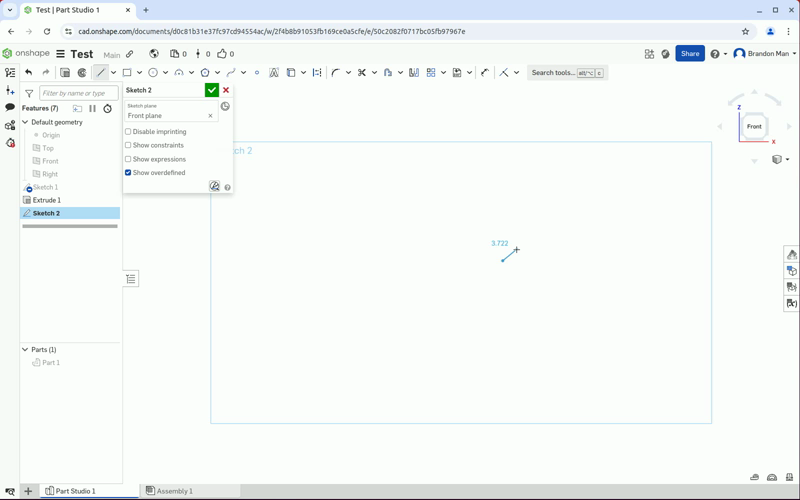
key_down(shift)
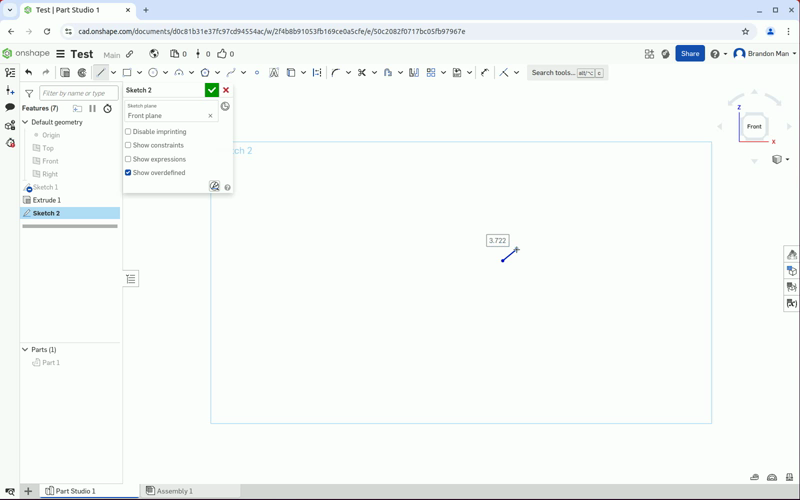
mouse_move(546, 249)
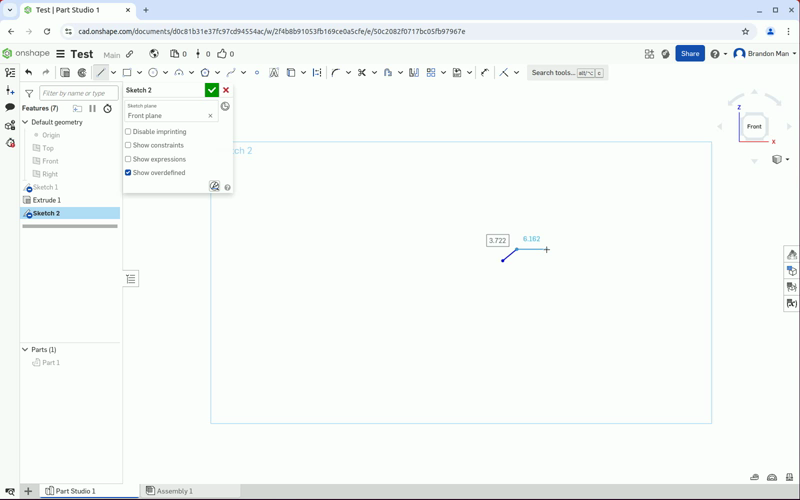
mouse_move(516, 234)
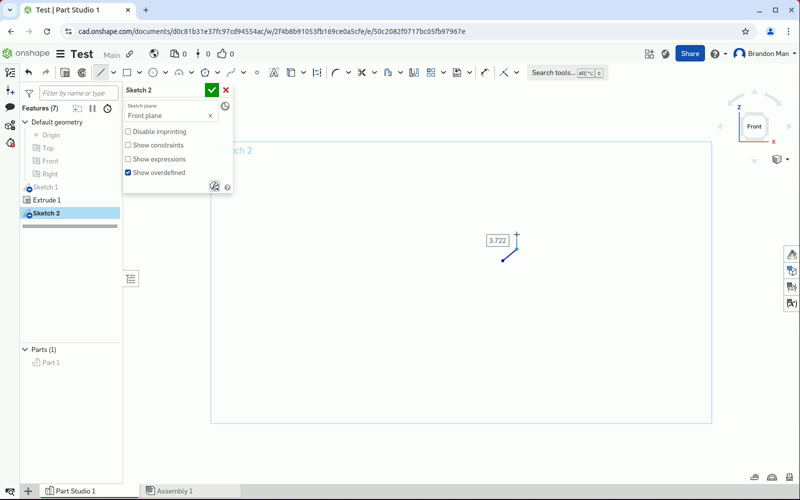
click(516, 234)
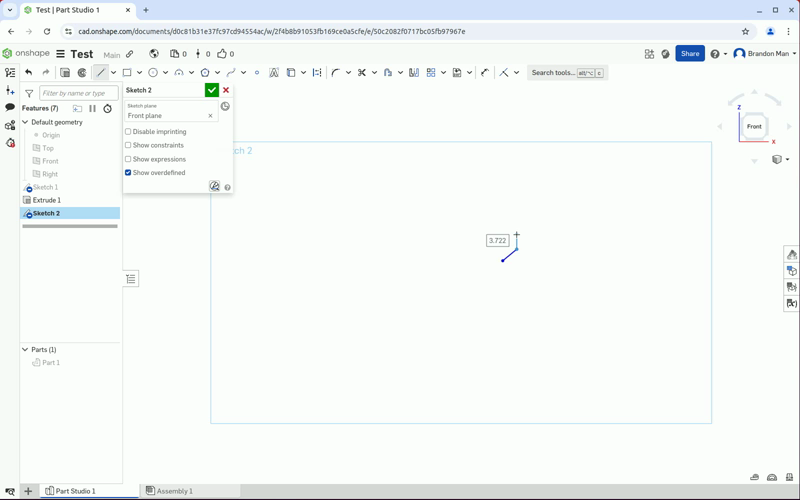
key_up(shift)
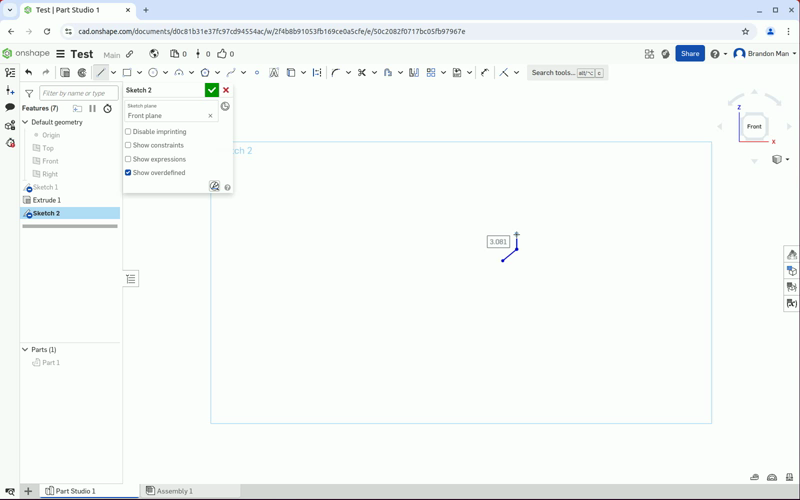
mouse_move(546, 234)
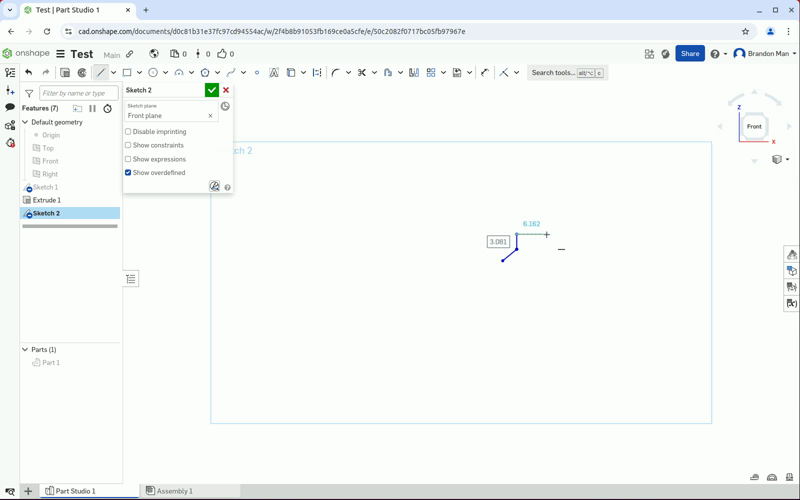
key_down(shift)
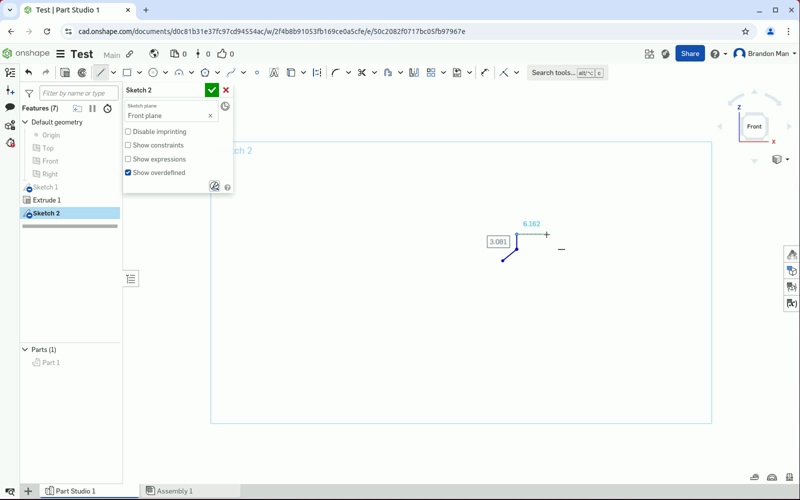
mouse_move(502, 260)
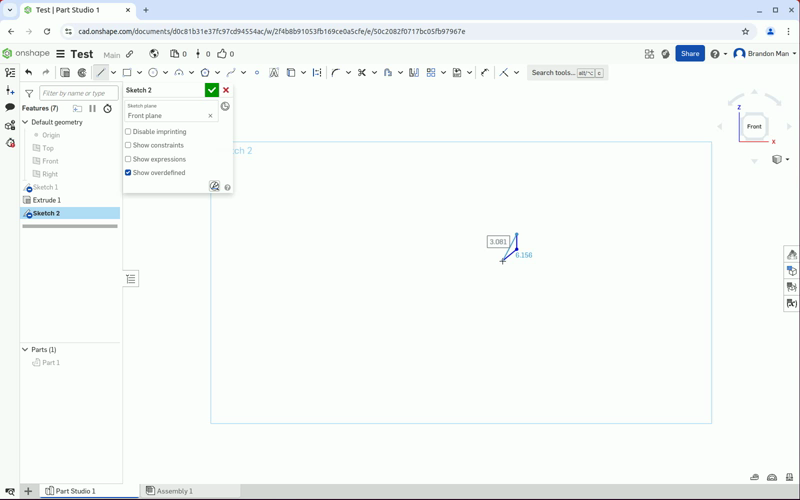
key_up(shift)
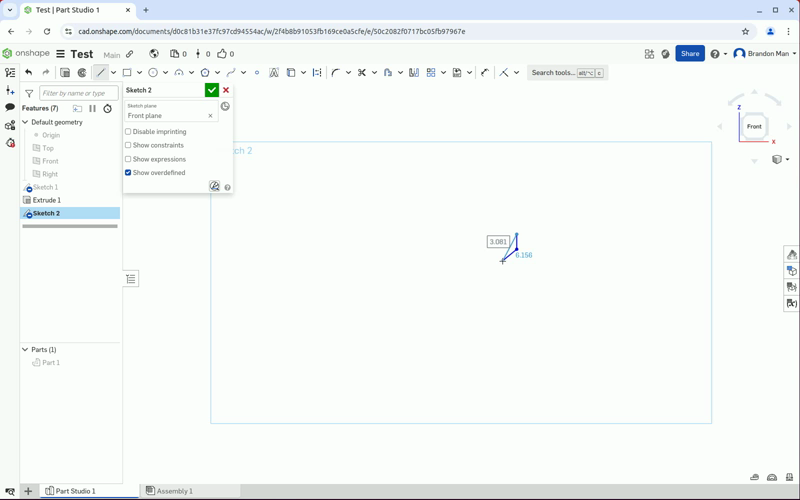
click(502, 260)
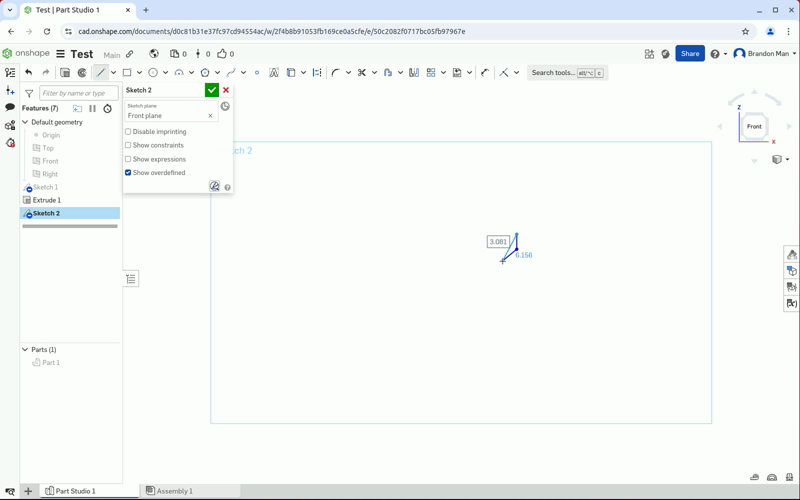
key(esc)
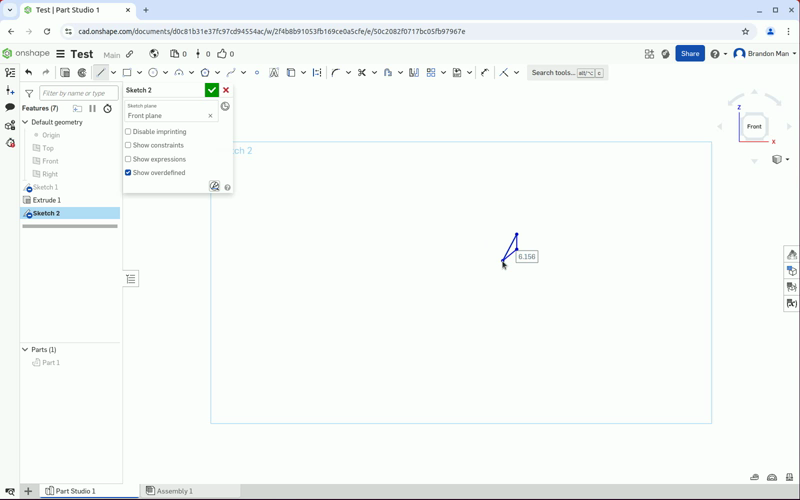
mouse_move(511, 249)
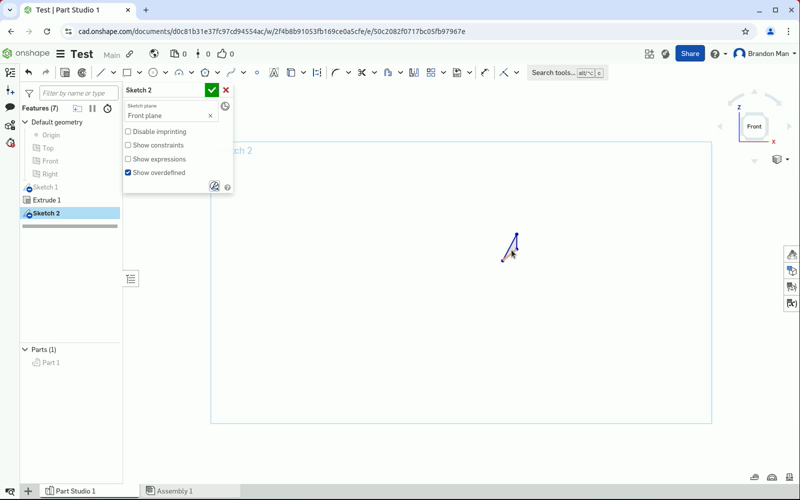
scroll(6)
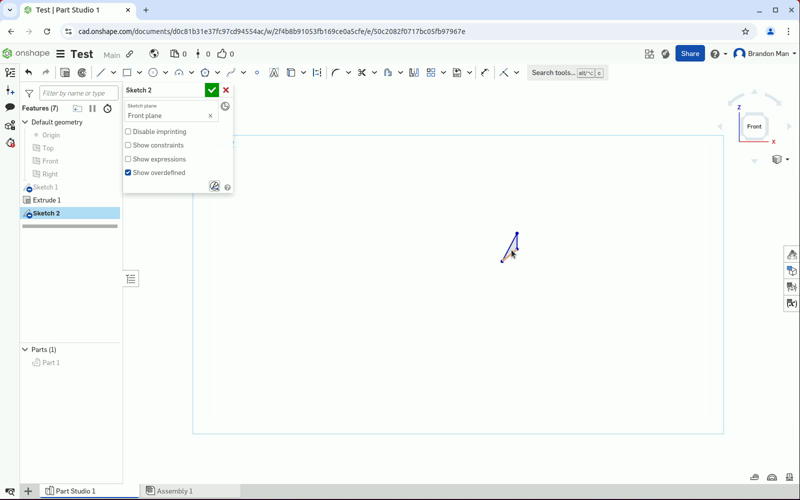
scroll(6)
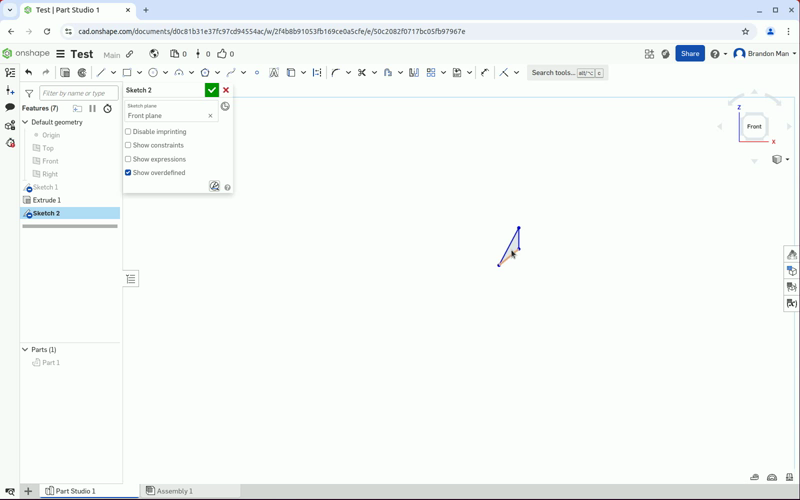
scroll(6)
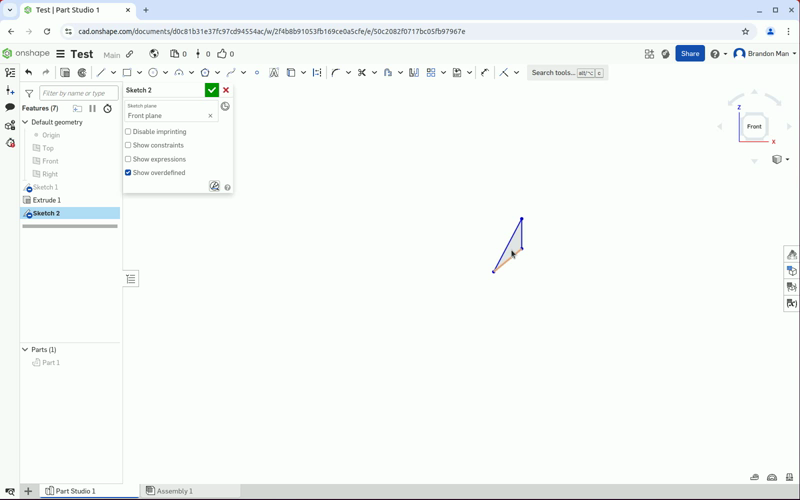
scroll(6)
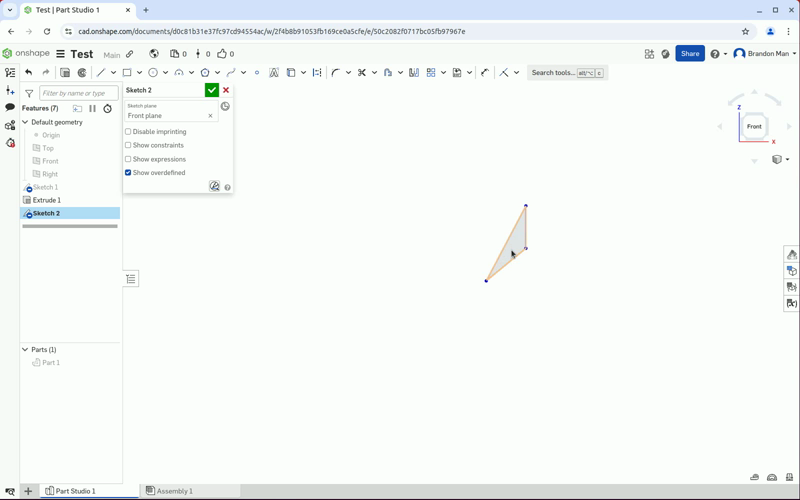
scroll(6)
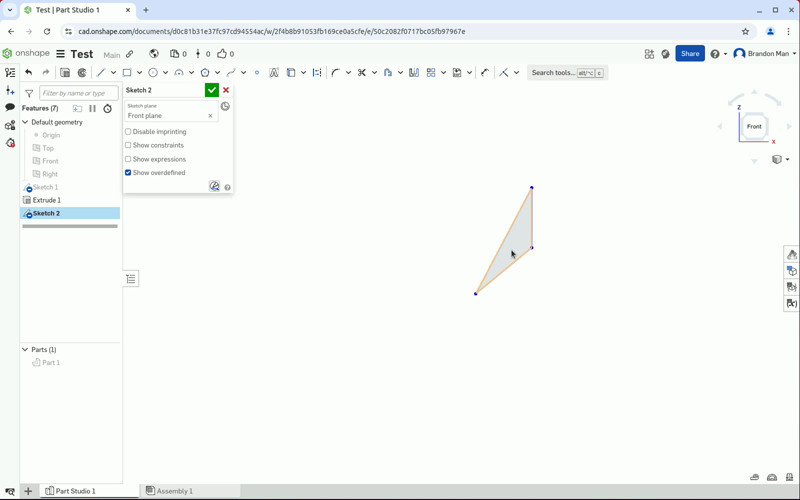
scroll(6)
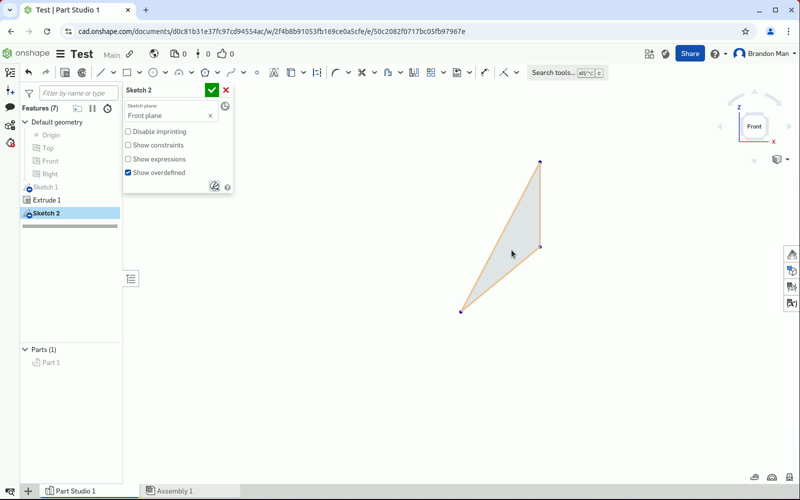
scroll(6)
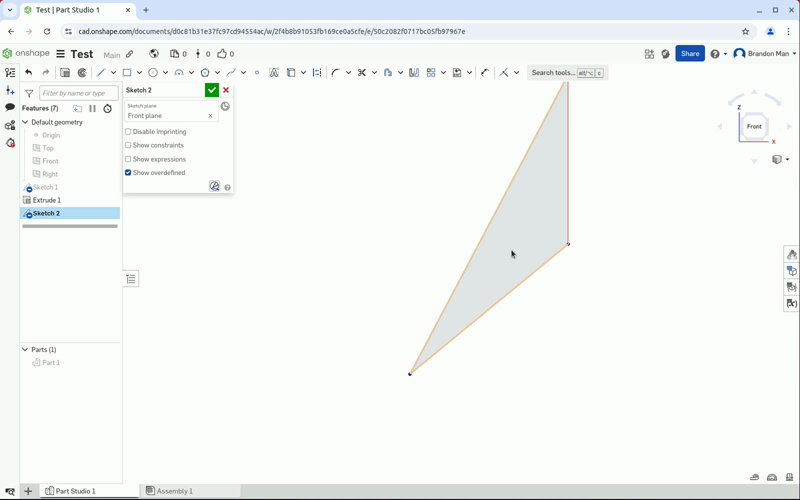
click(511, 249)
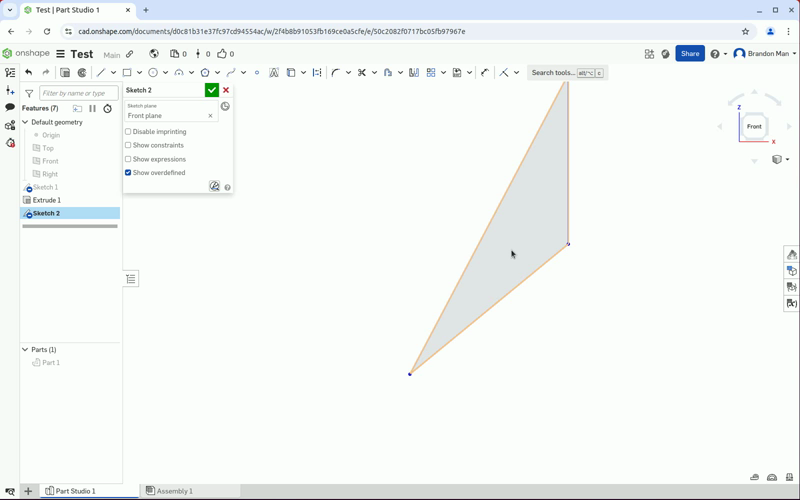
scroll(-6)
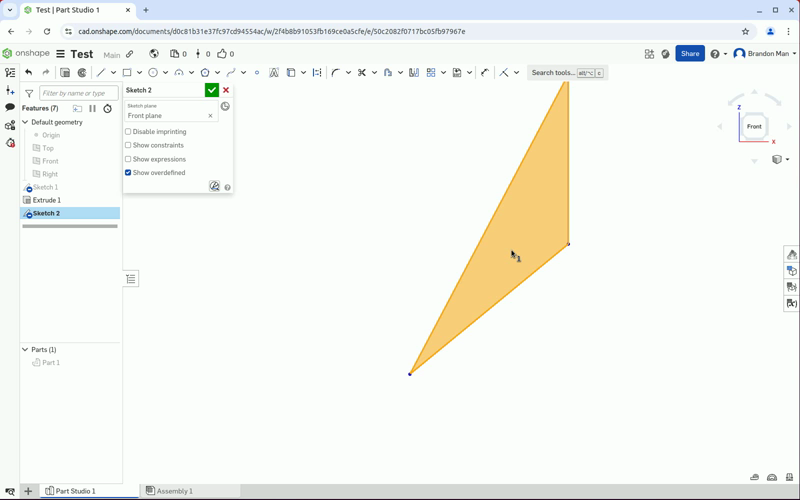
scroll(-6)
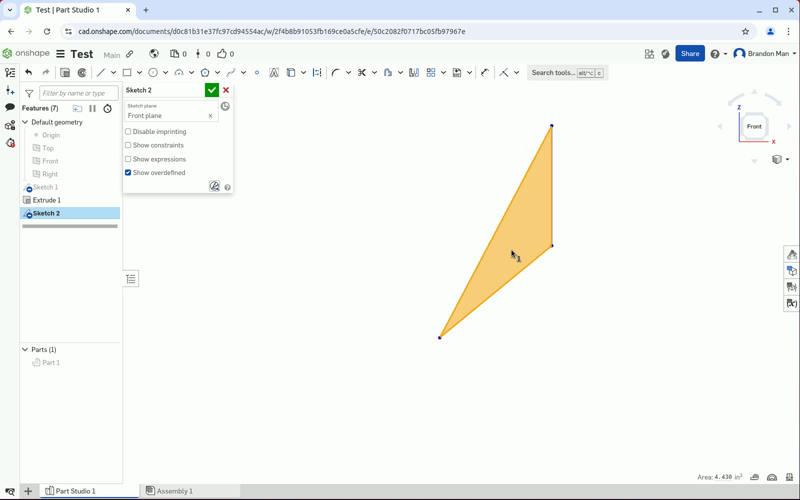
scroll(-6)
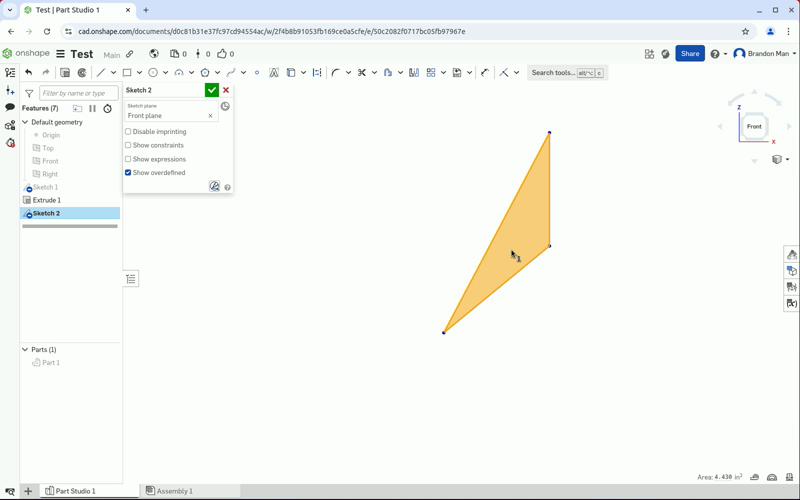
scroll(-6)
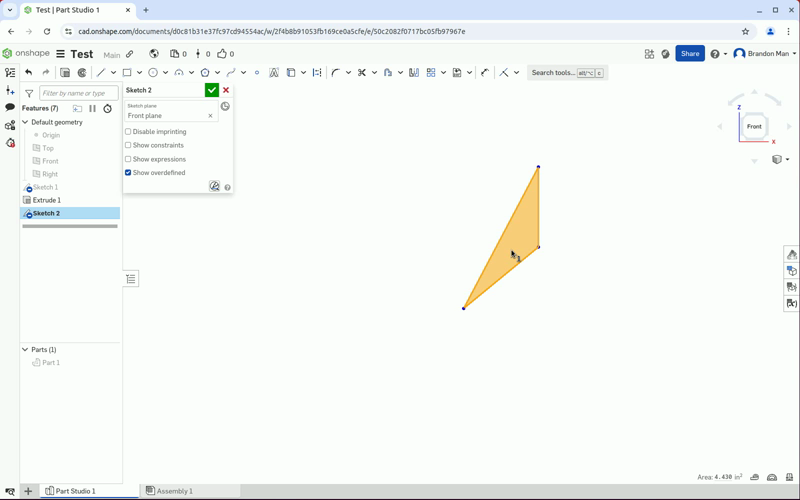
scroll(-6)
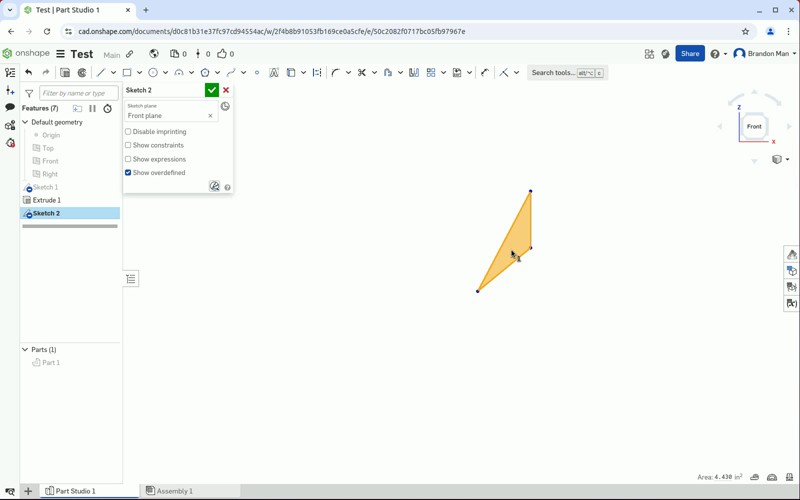
scroll(-6)
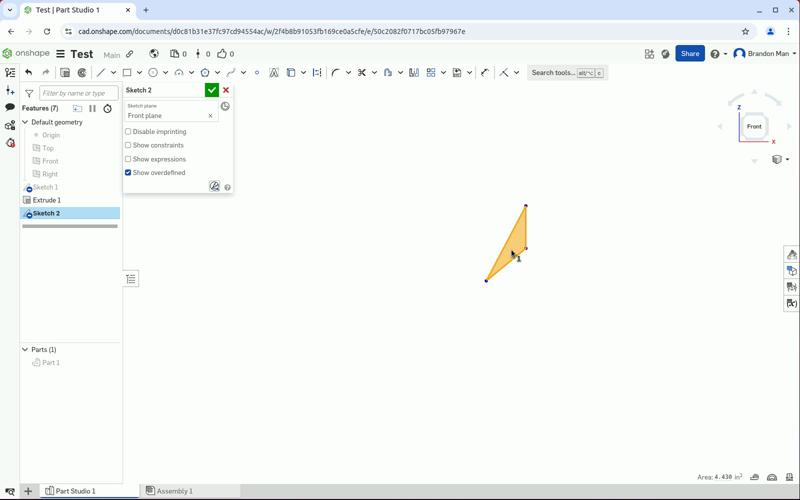
scroll(-6)
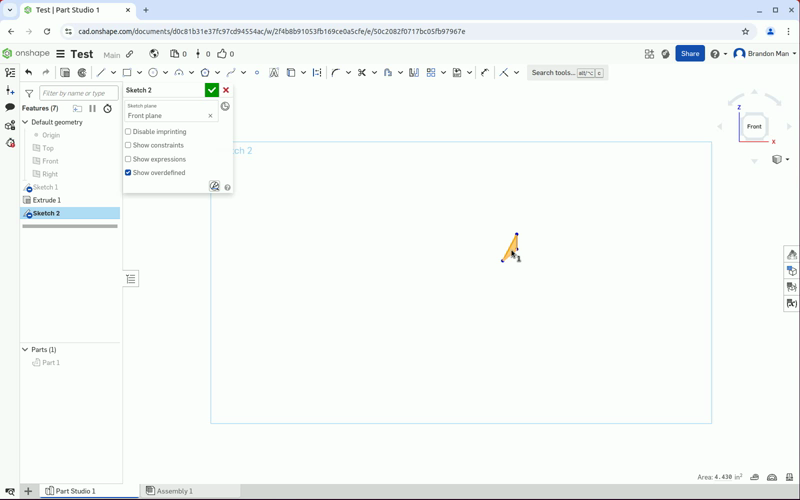
mouse_move(73, 352)
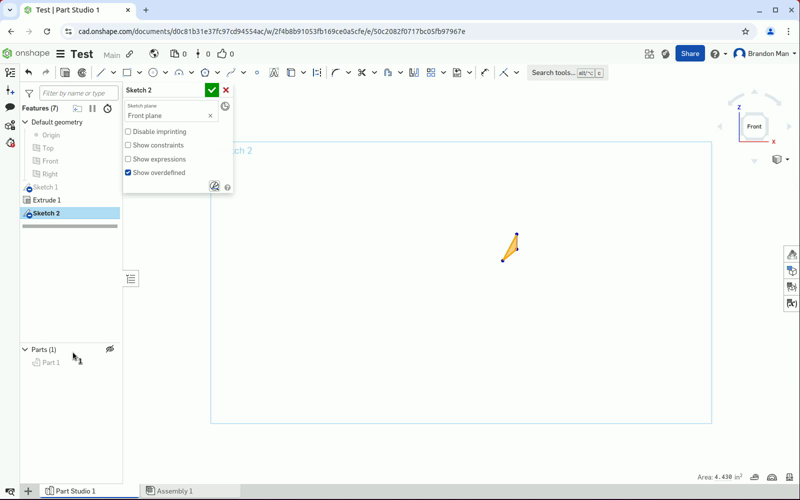
key(shift+y)
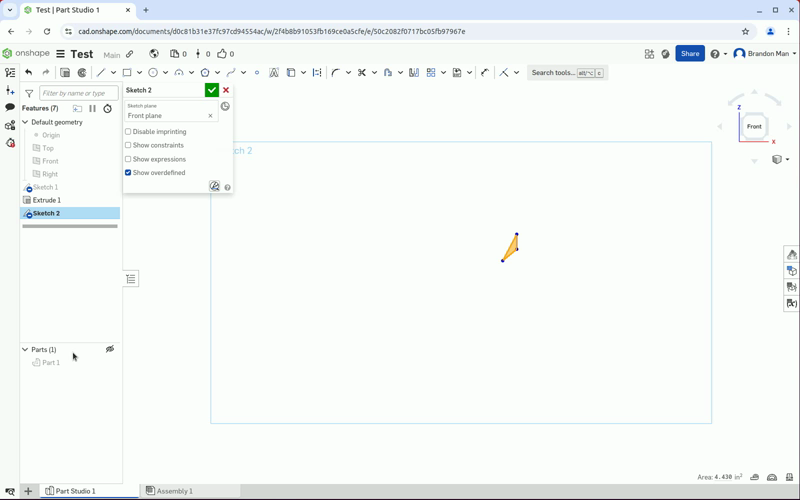
key(shift+e)
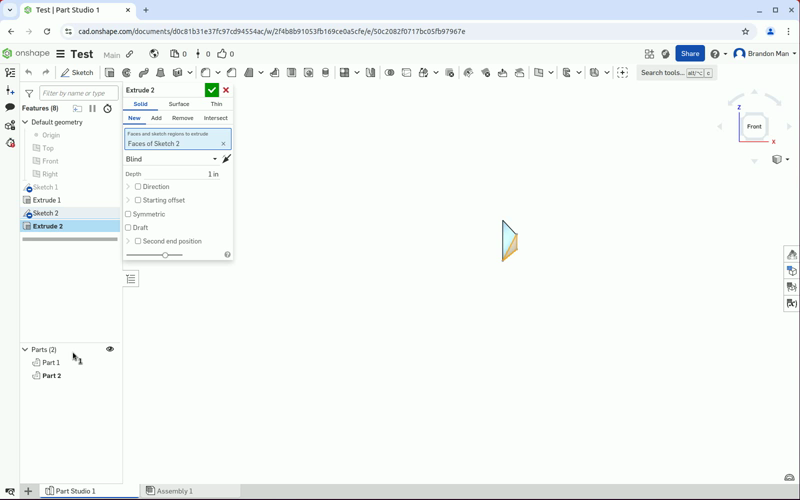
mouse_move(143, 106)
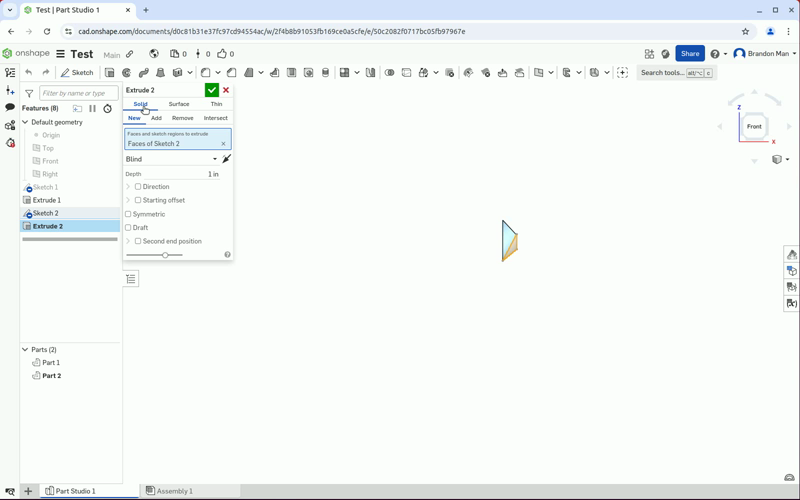
click(143, 106)
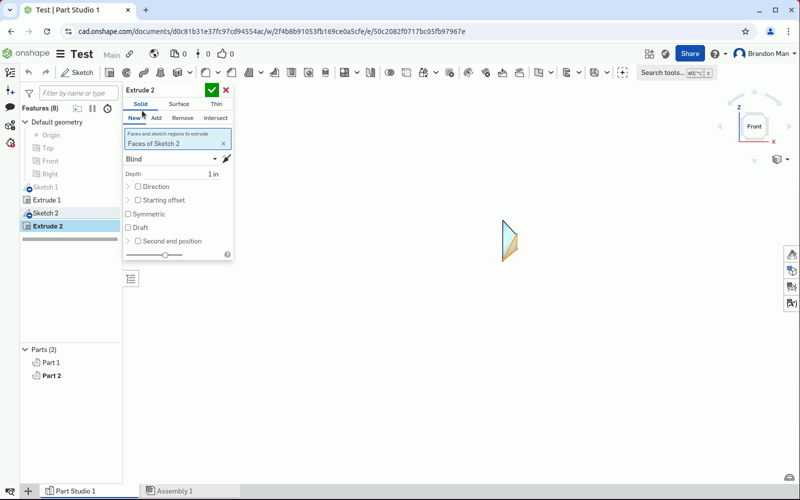
mouse_move(137, 120)
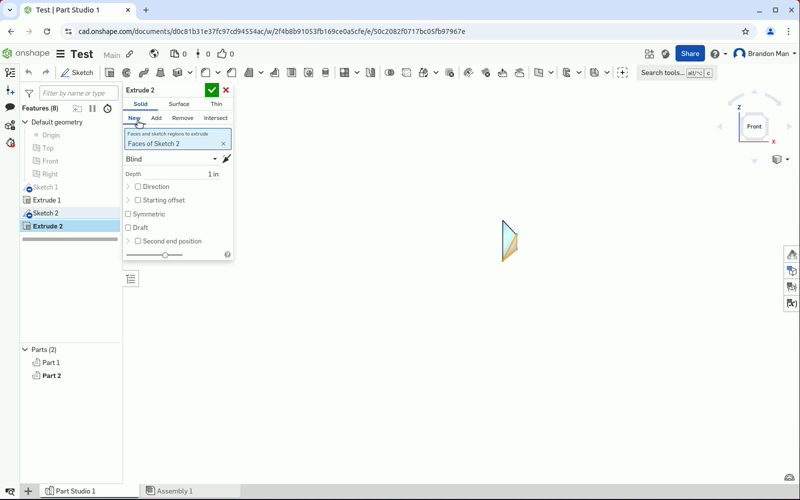
click(137, 120)
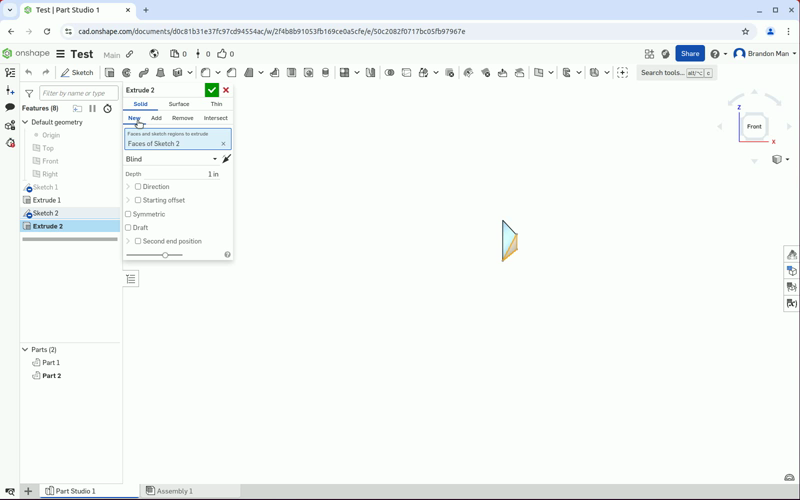
key(tab, 4)
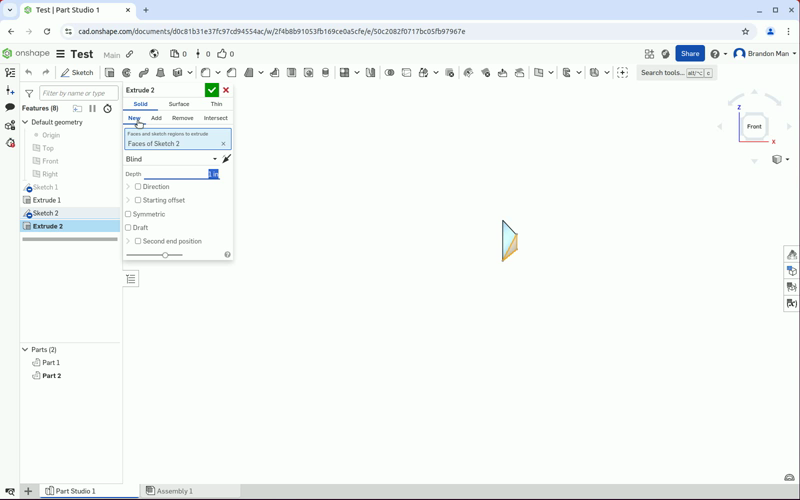
text(5.536)
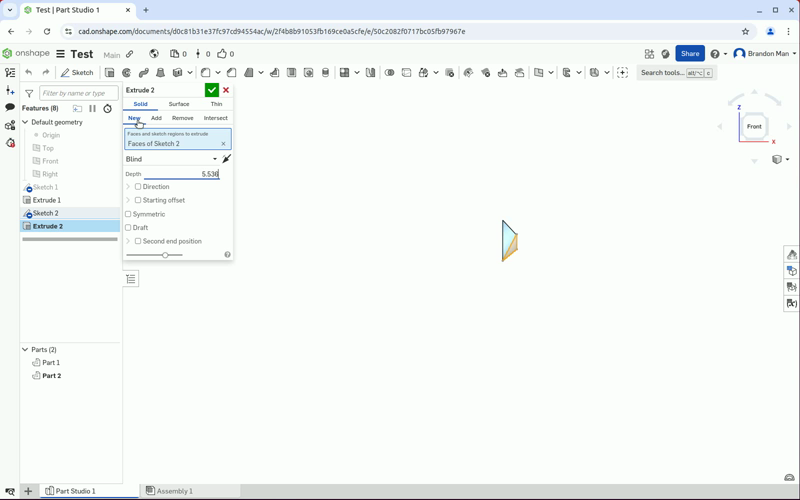
key(enter)
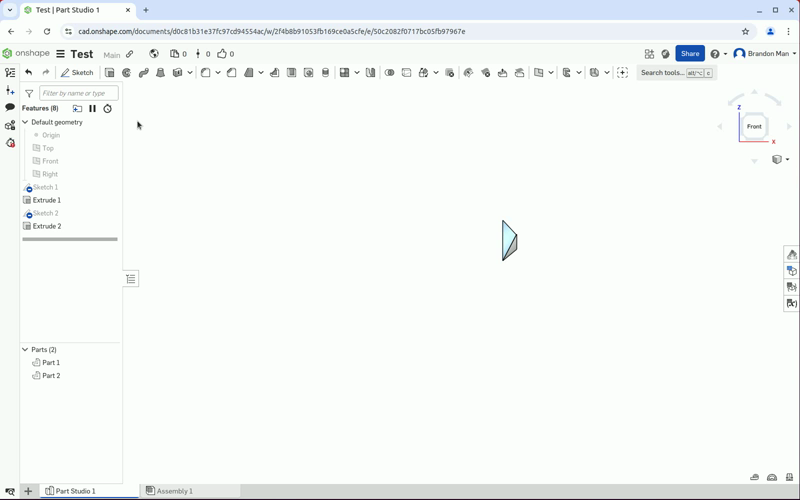
key(shift+h)
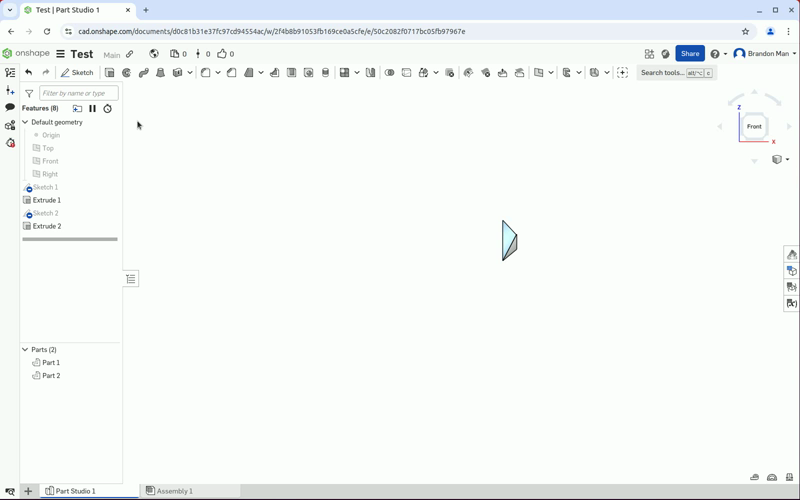
key(shift+h)
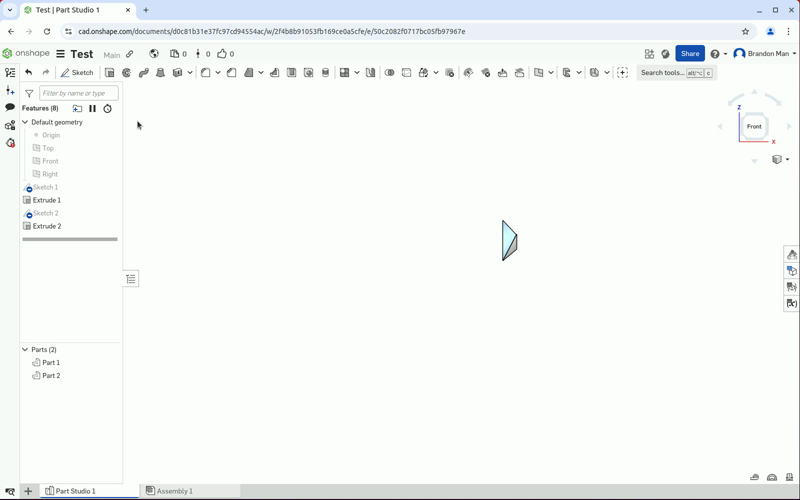
mouse_move(73, 189)
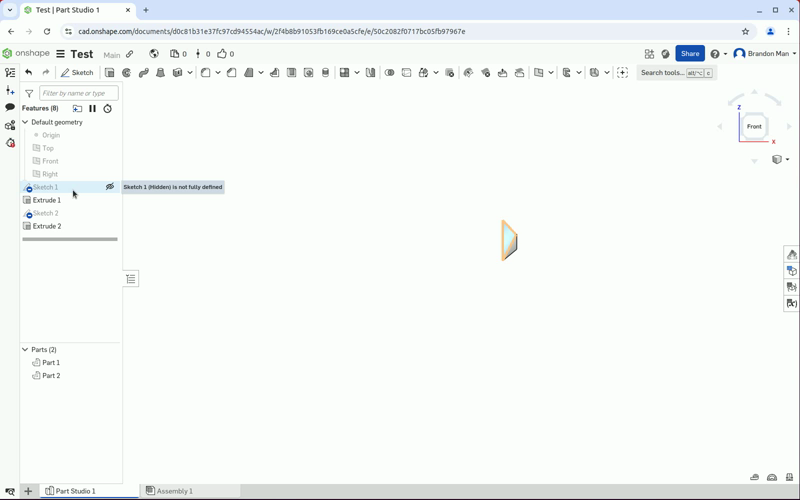
click(73, 189)
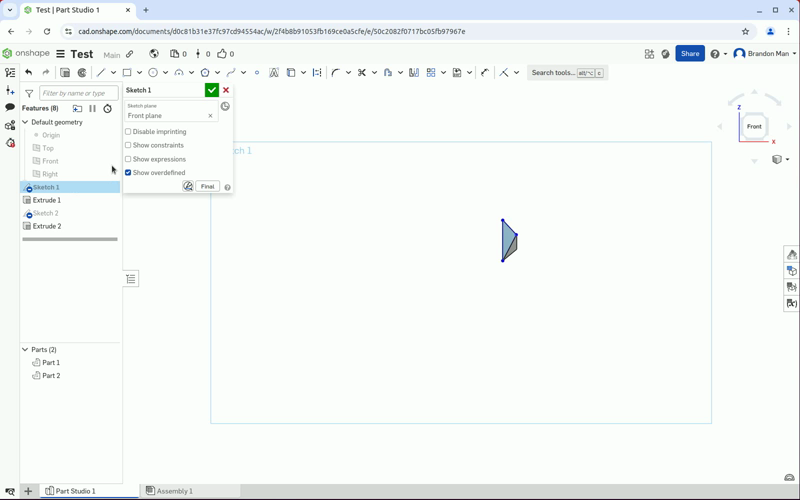
mouse_move(229, 92)
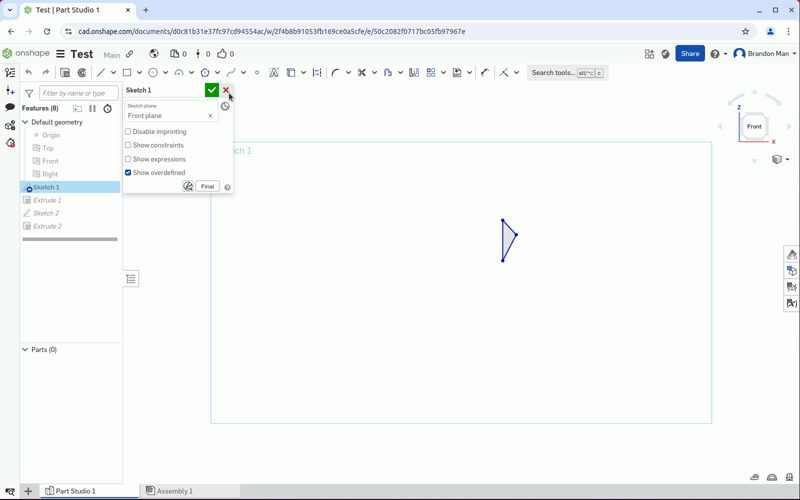
click(229, 92)
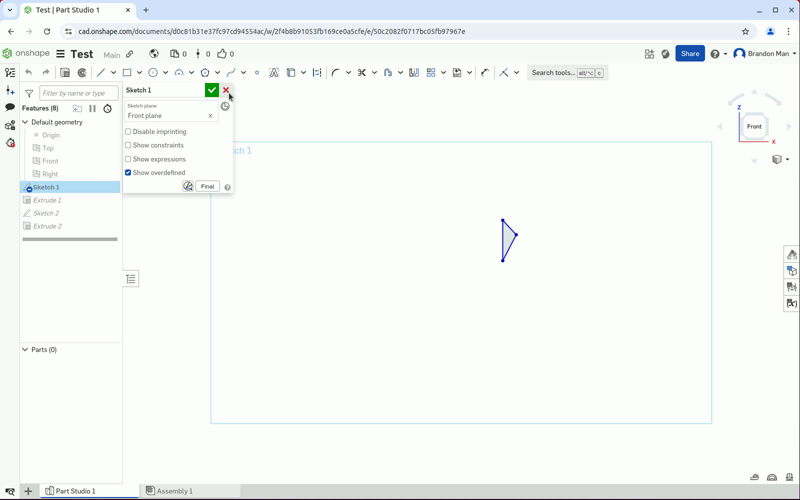
key(shift+s)
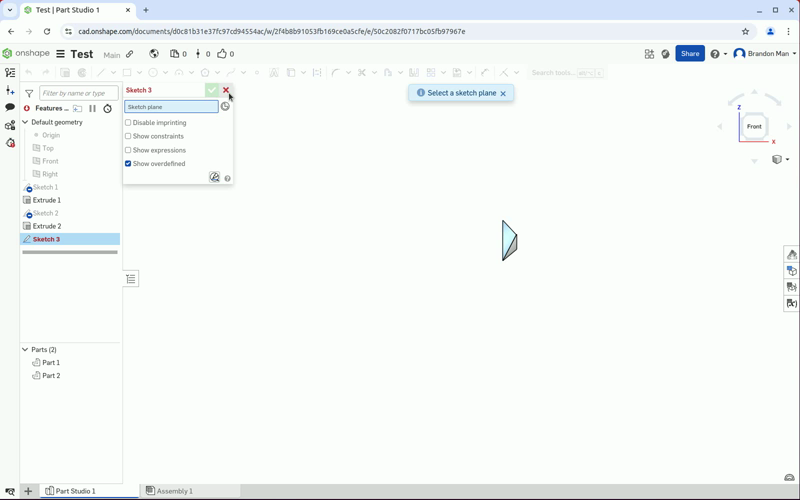
mouse_move(73, 163)
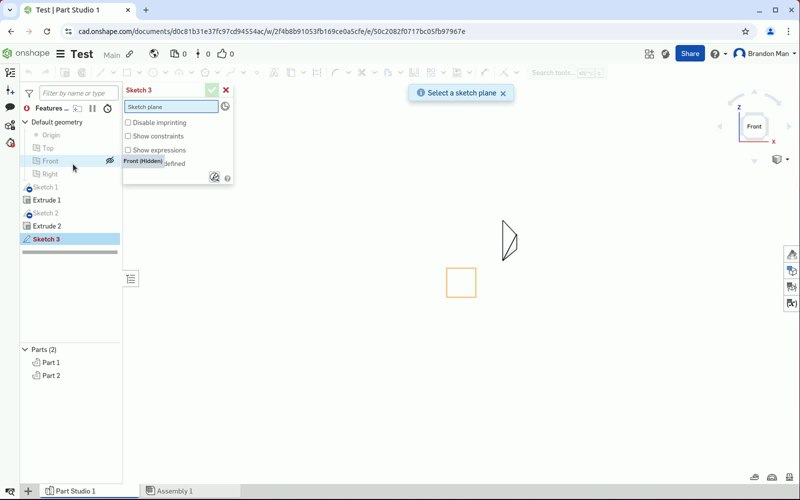
click(73, 163)
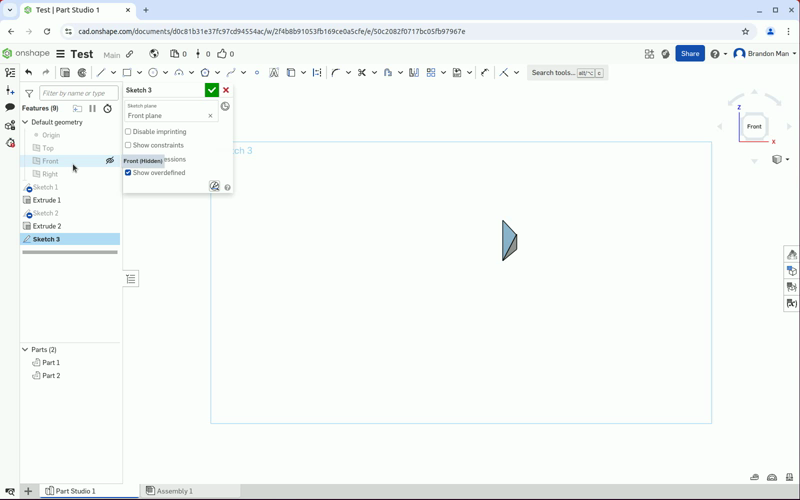
mouse_move(73, 352)
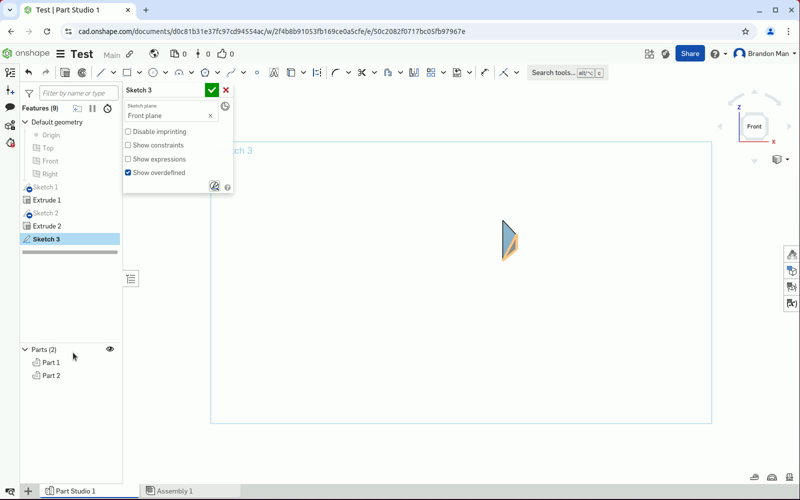
key(y)
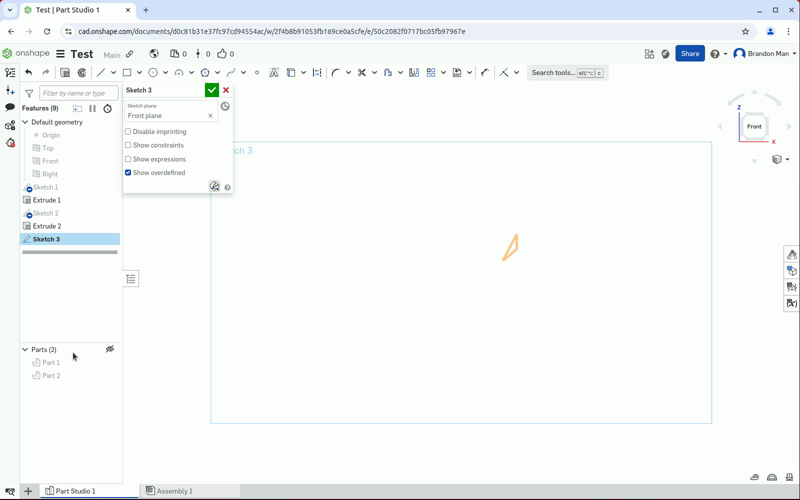
key(l)
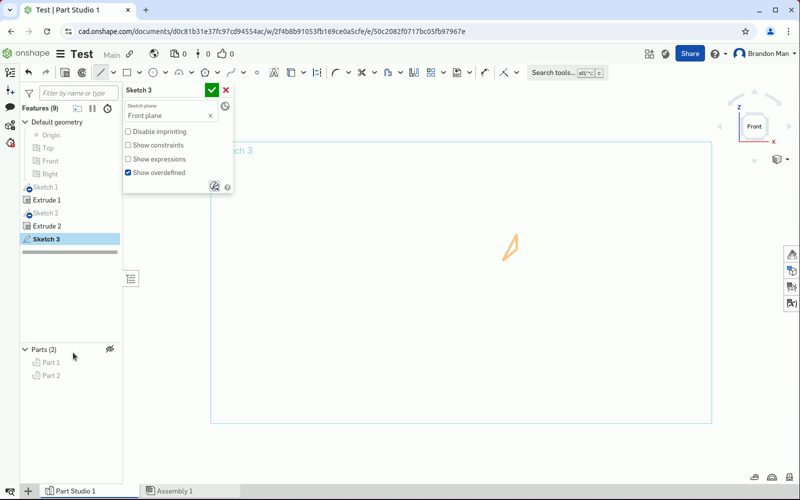
key_down(shift)
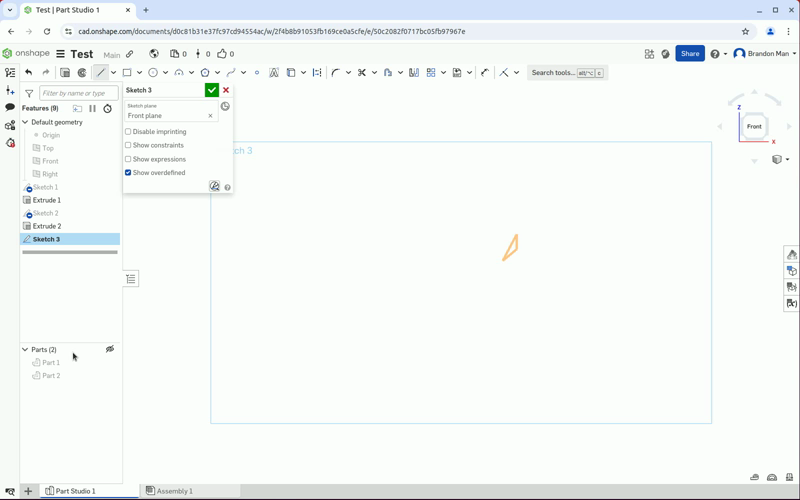
mouse_move(516, 250)
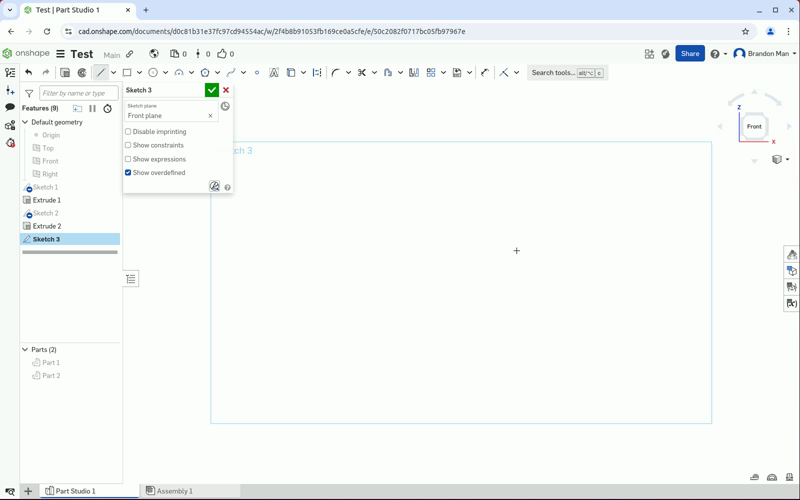
click(516, 250)
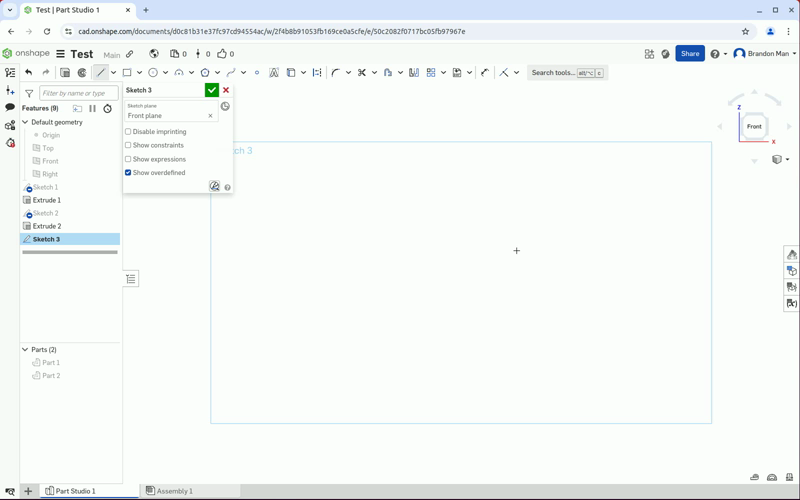
key_up(shift)
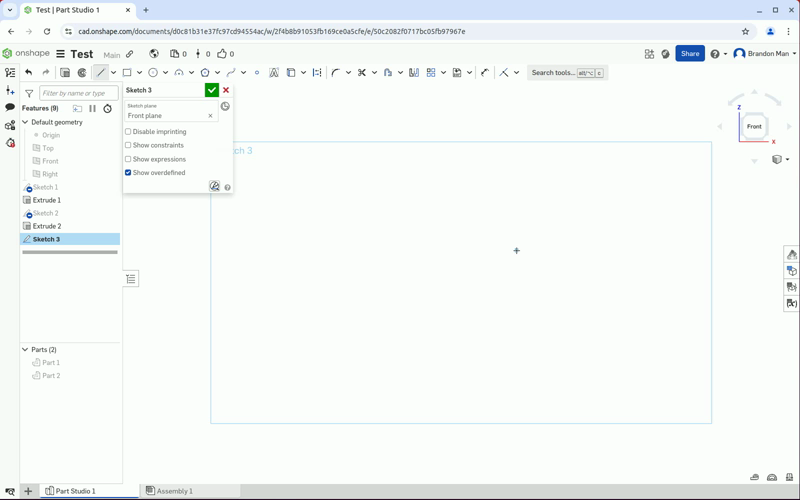
key_down(shift)
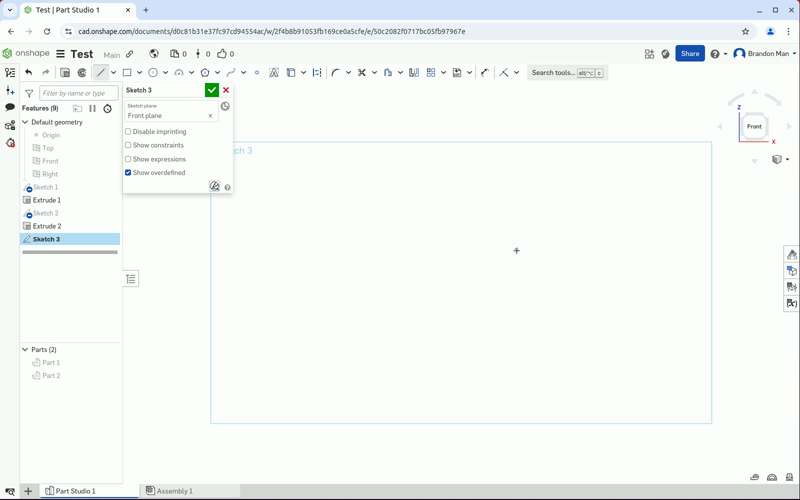
mouse_move(546, 250)
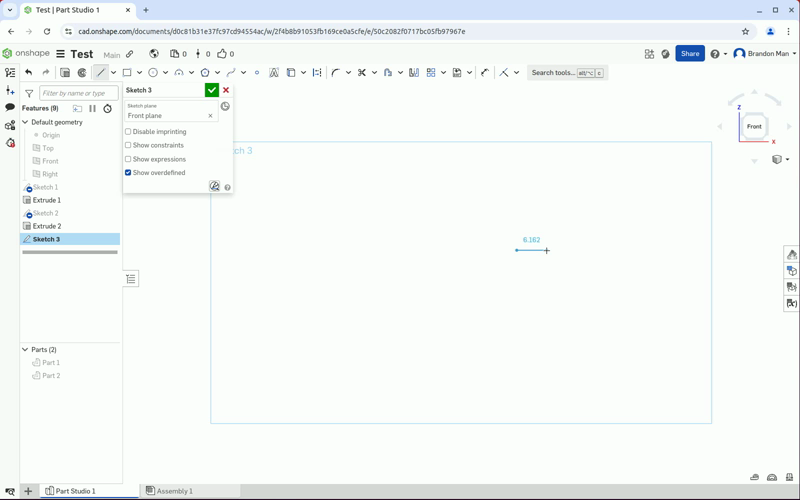
mouse_move(531, 238)
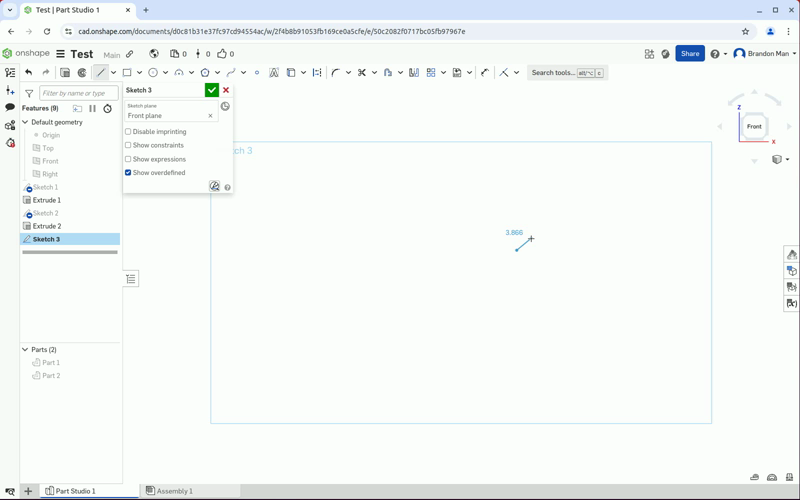
click(531, 238)
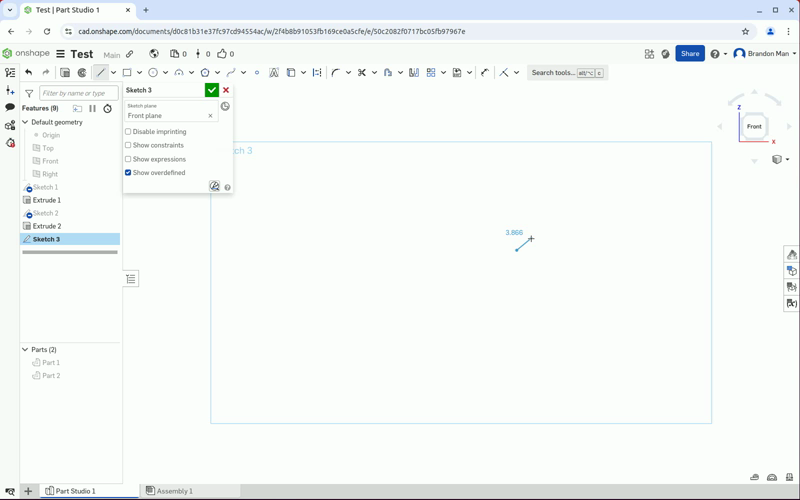
key_up(shift)
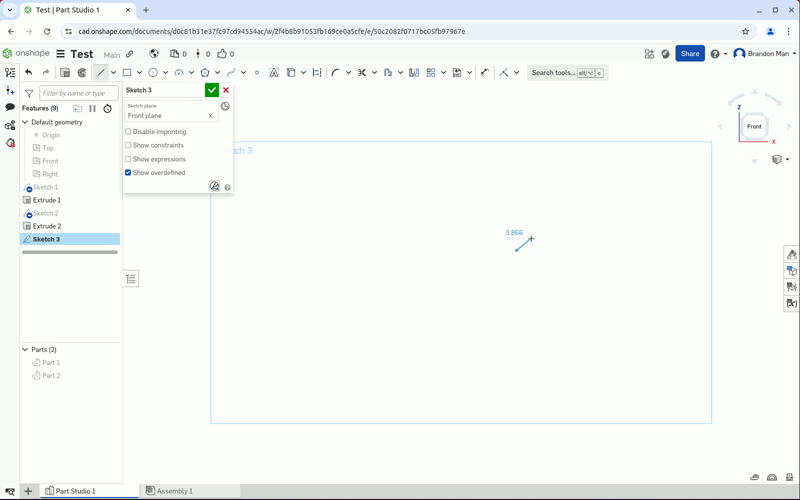
key_down(shift)
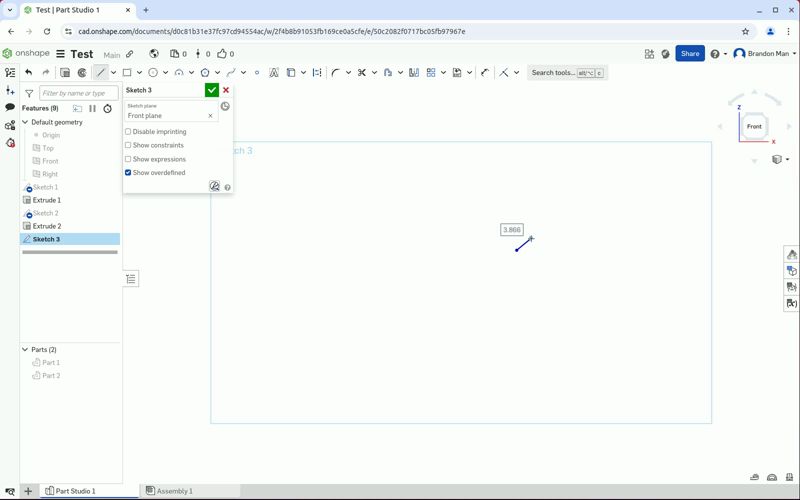
mouse_move(561, 238)
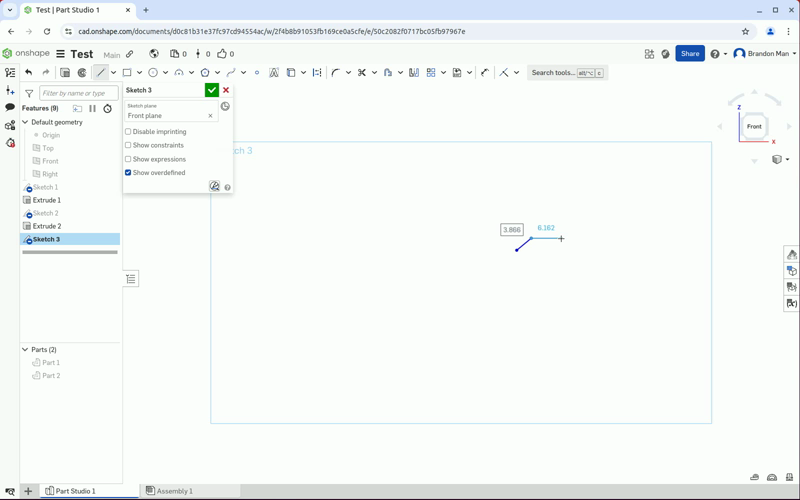
mouse_move(524, 219)
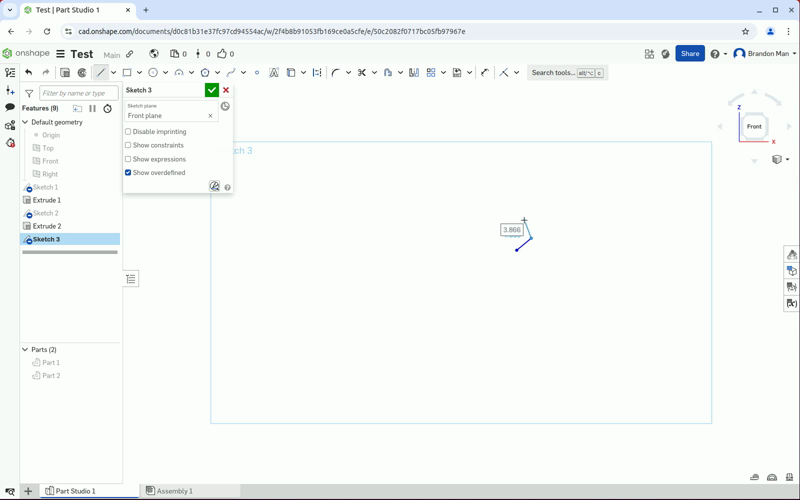
click(524, 219)
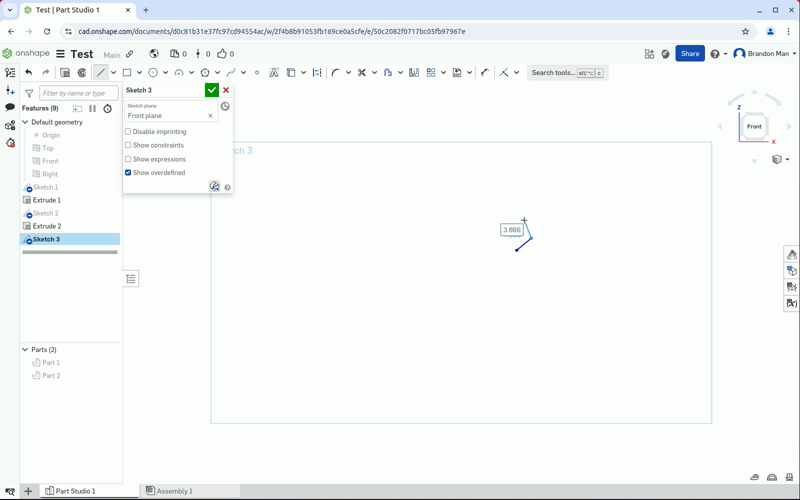
key_up(shift)
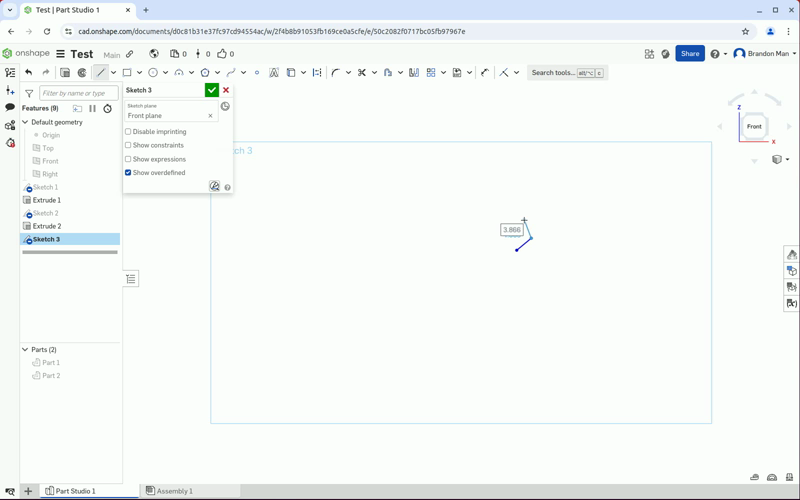
key_down(shift)
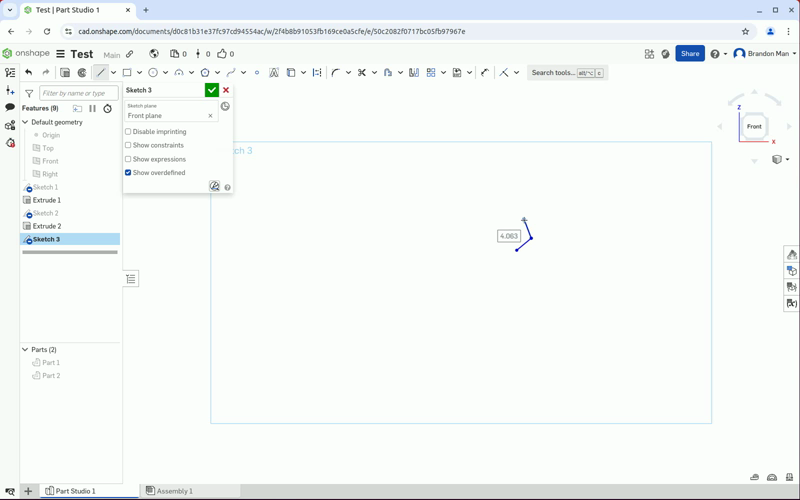
mouse_move(554, 219)
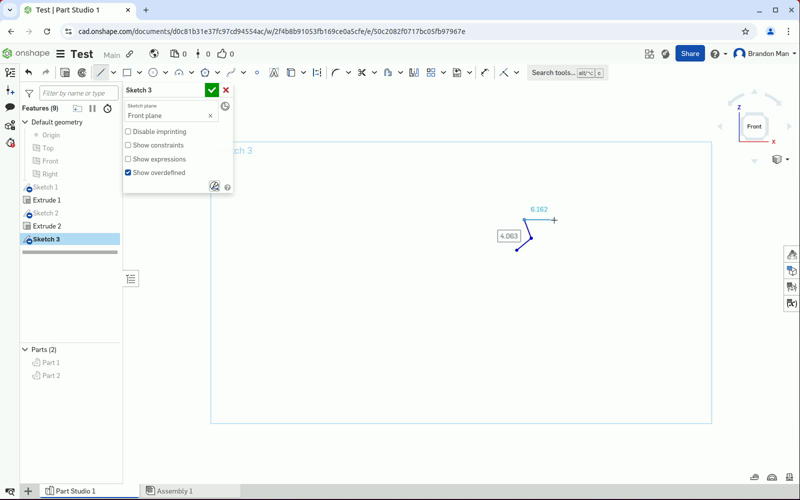
mouse_move(516, 234)
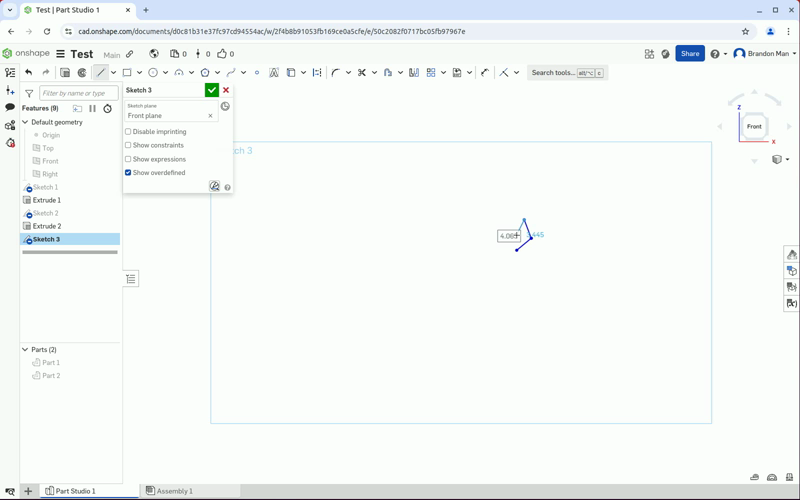
click(516, 234)
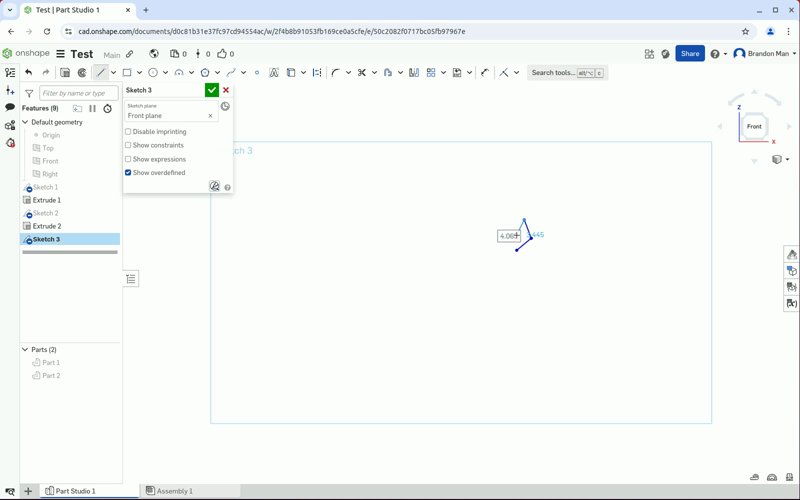
key_up(shift)
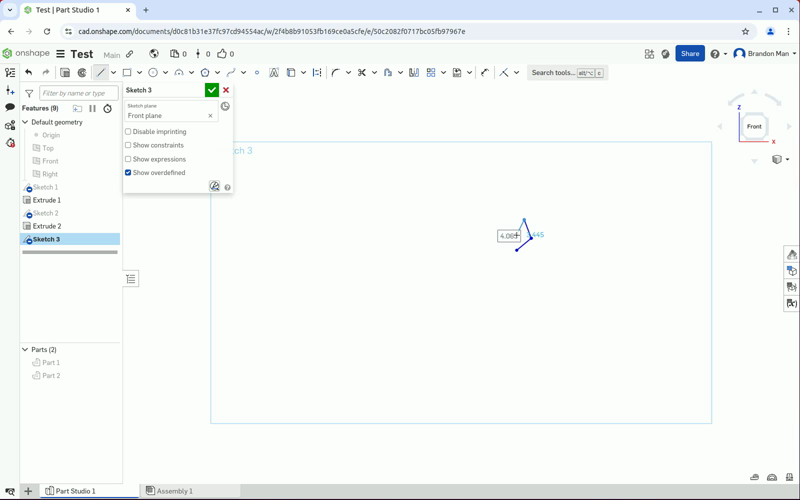
mouse_move(546, 234)
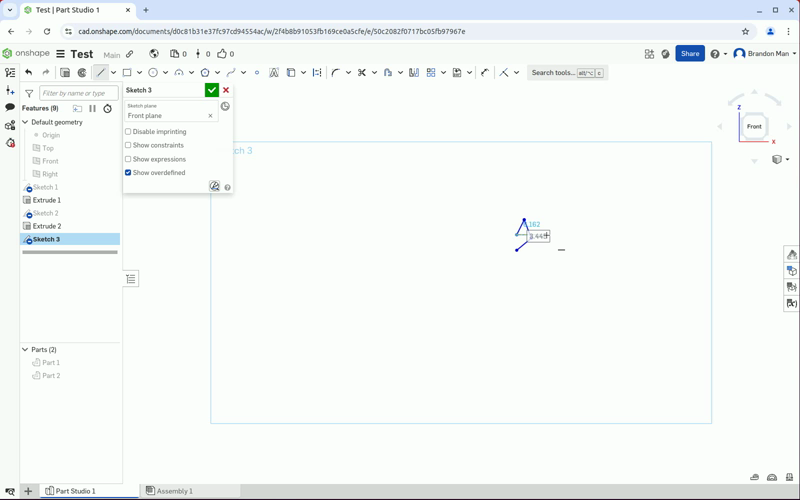
key_down(shift)
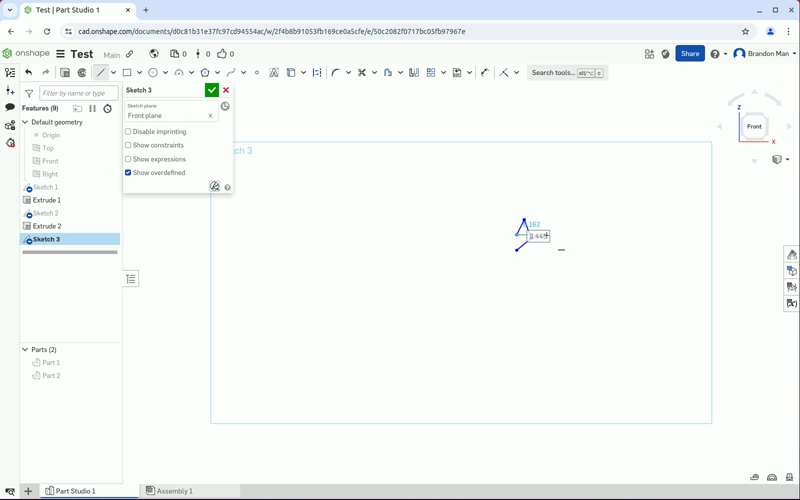
mouse_move(516, 250)
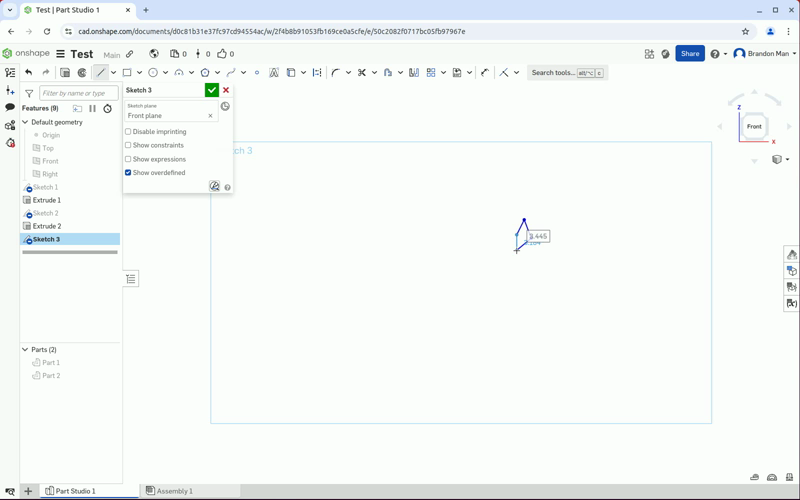
key_up(shift)
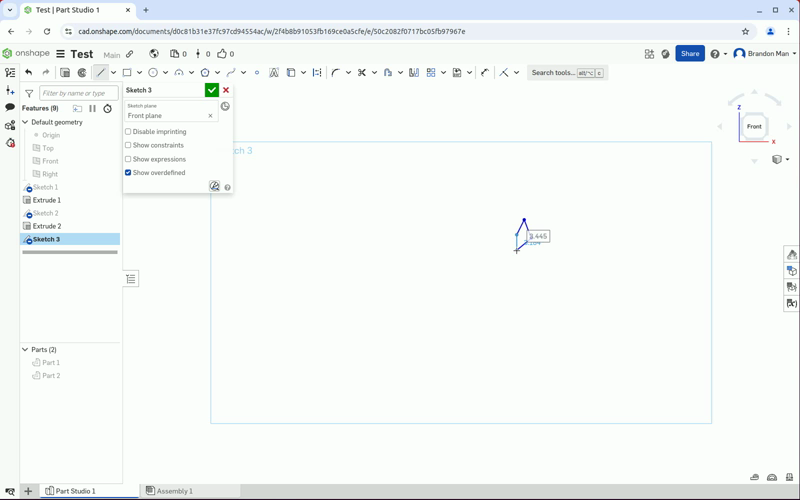
click(516, 250)
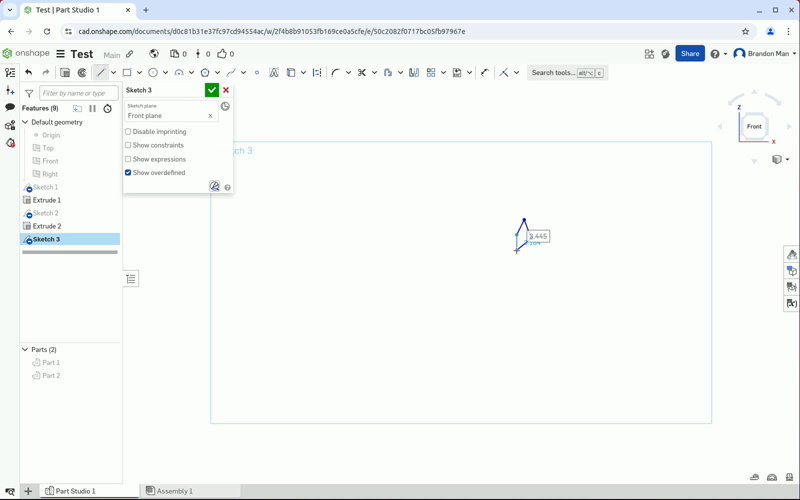
key(esc)
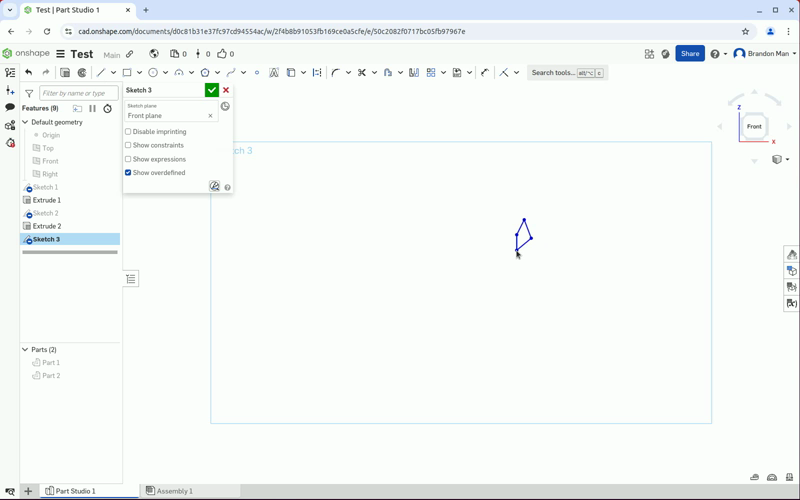
mouse_move(518, 237)
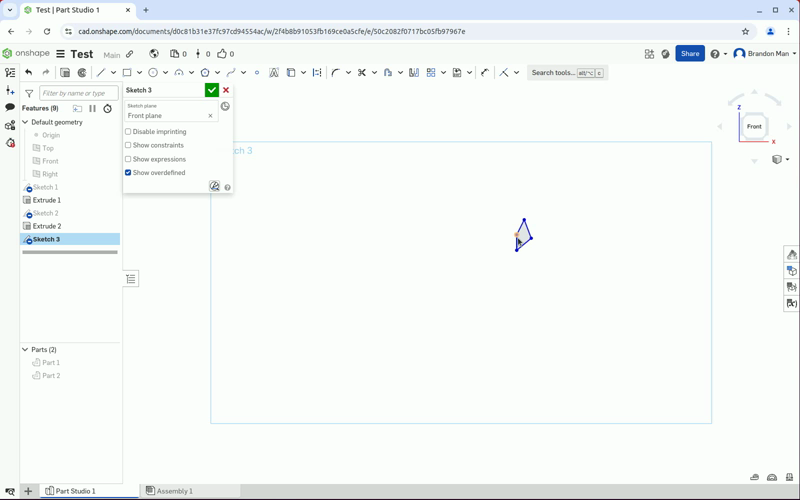
scroll(6)
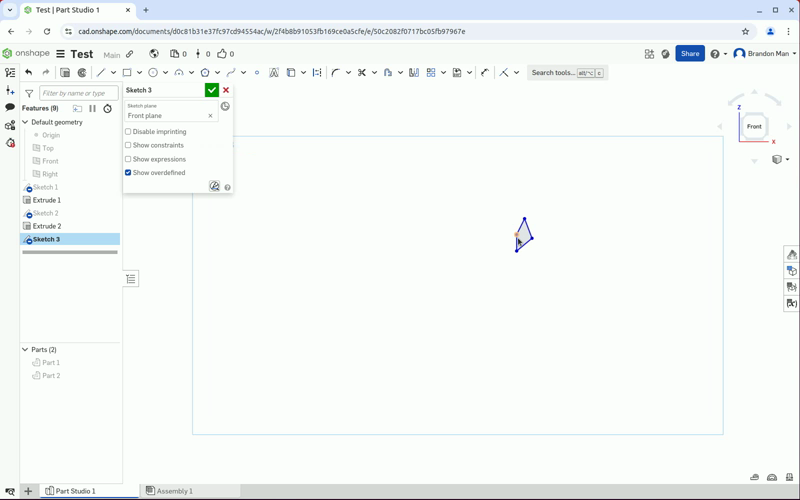
scroll(6)
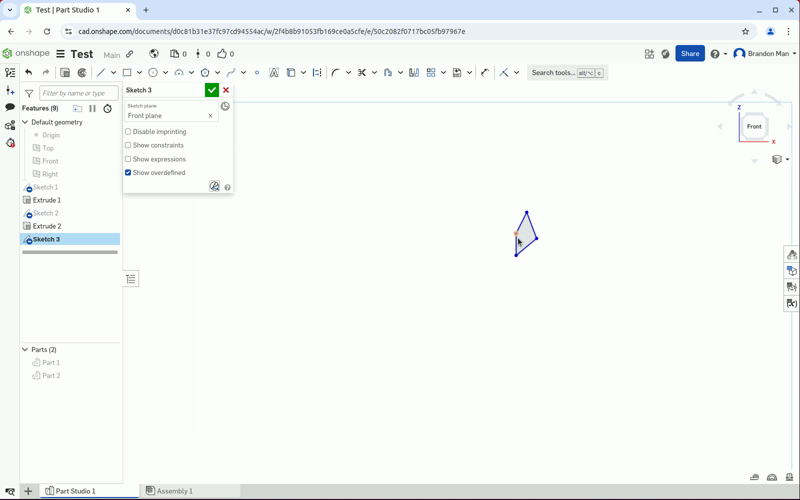
scroll(6)
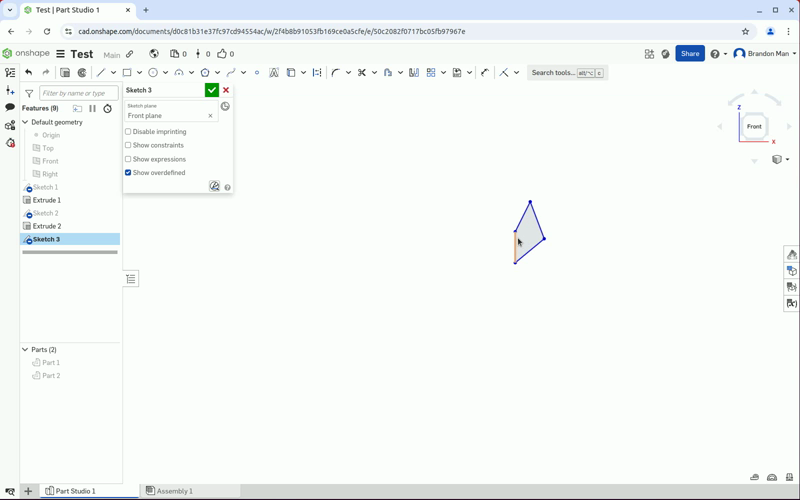
scroll(6)
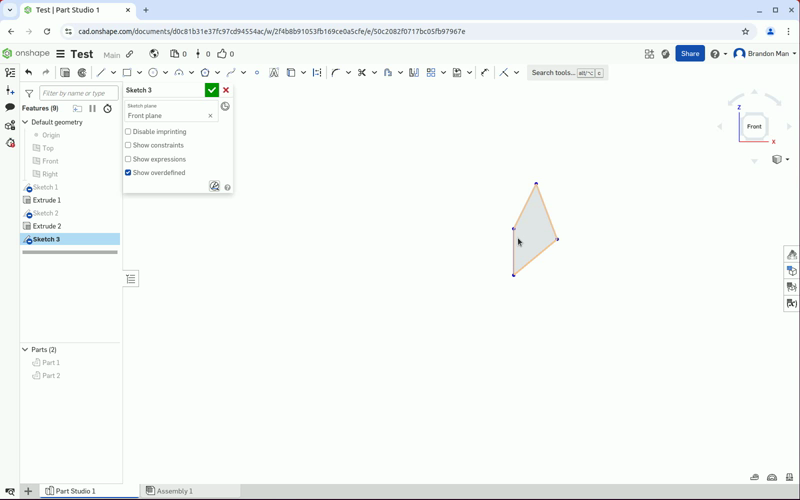
scroll(6)
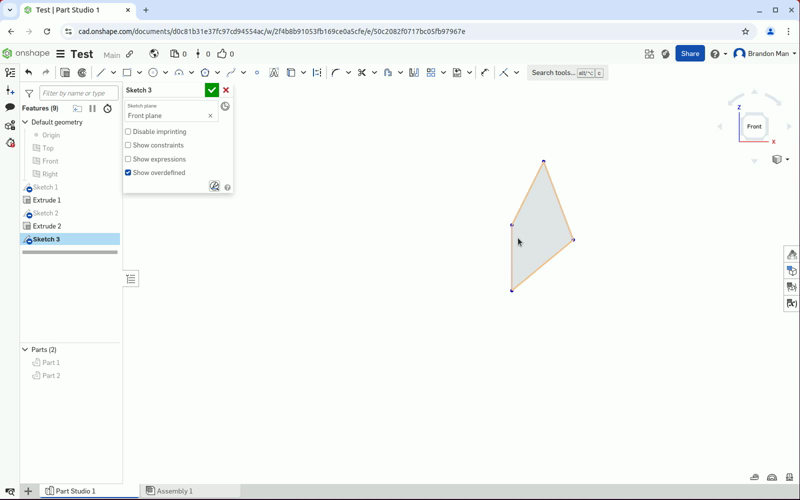
scroll(6)
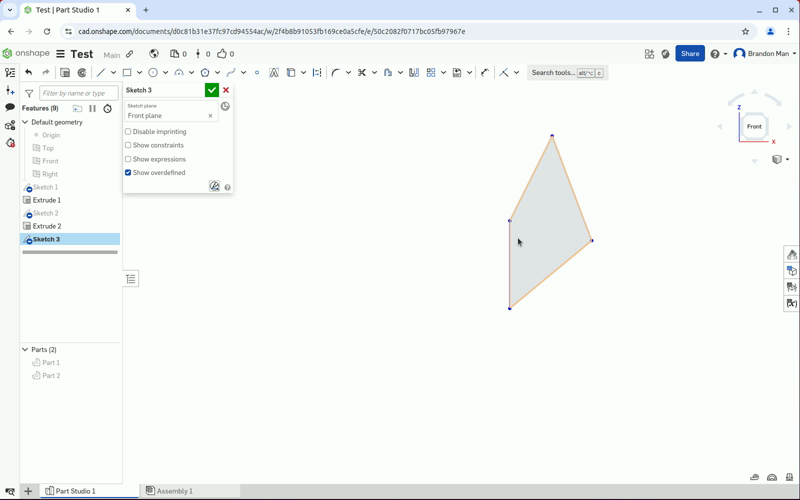
scroll(6)
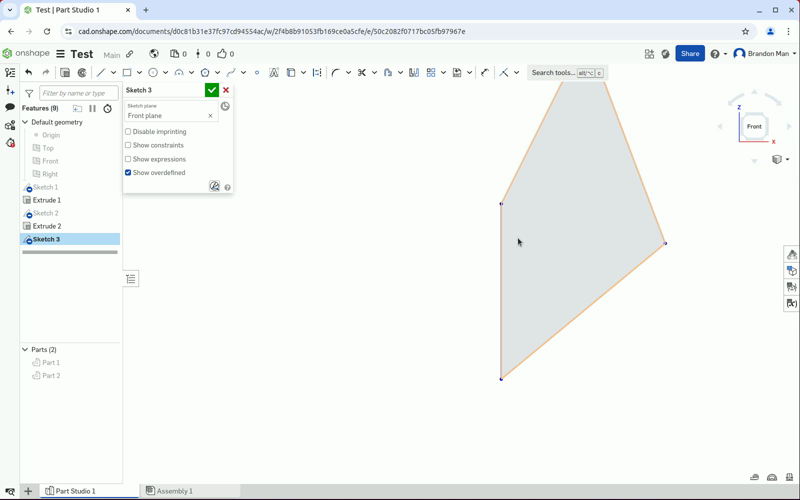
click(518, 237)
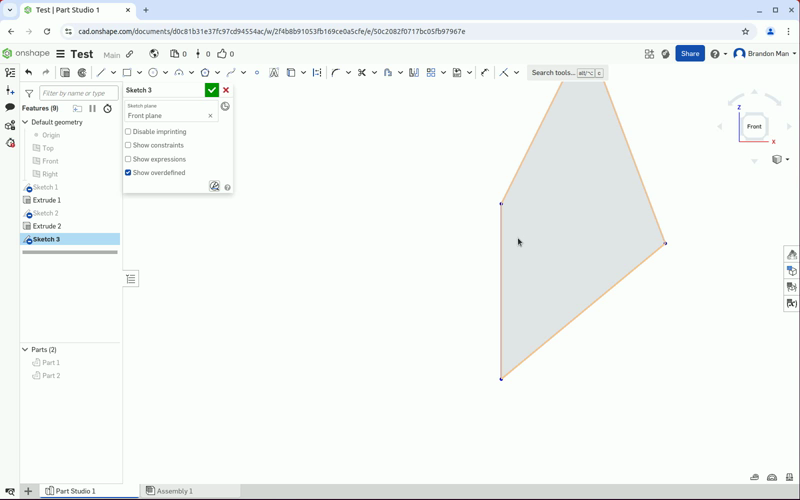
scroll(-6)
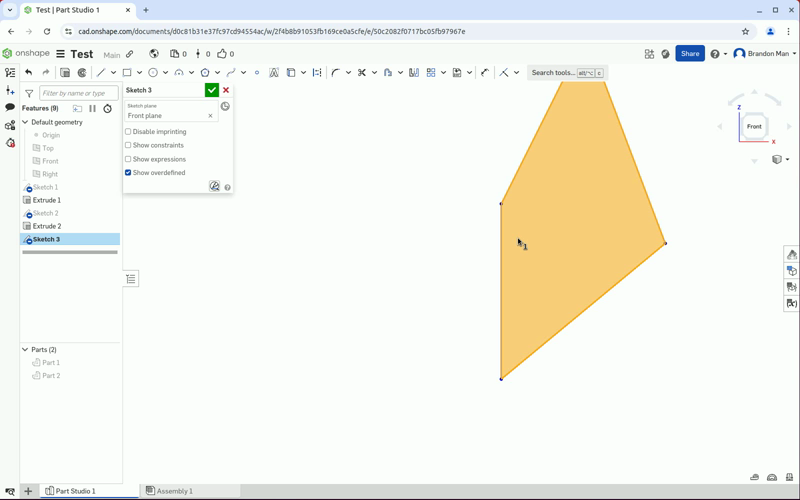
scroll(-6)
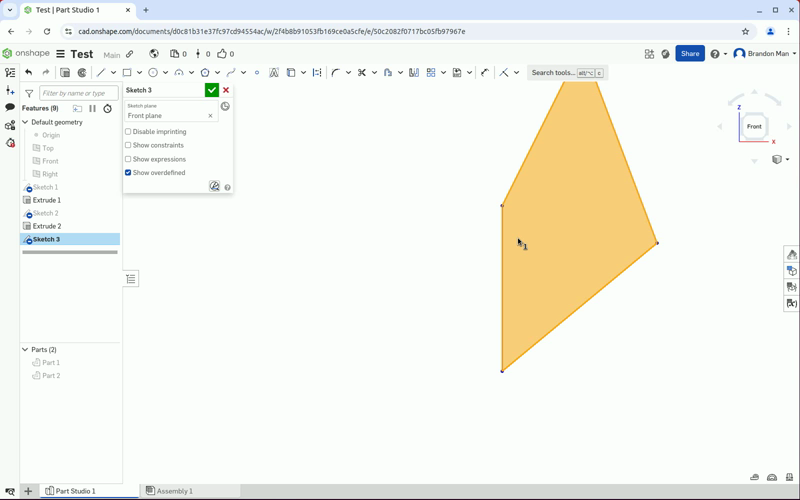
scroll(-6)
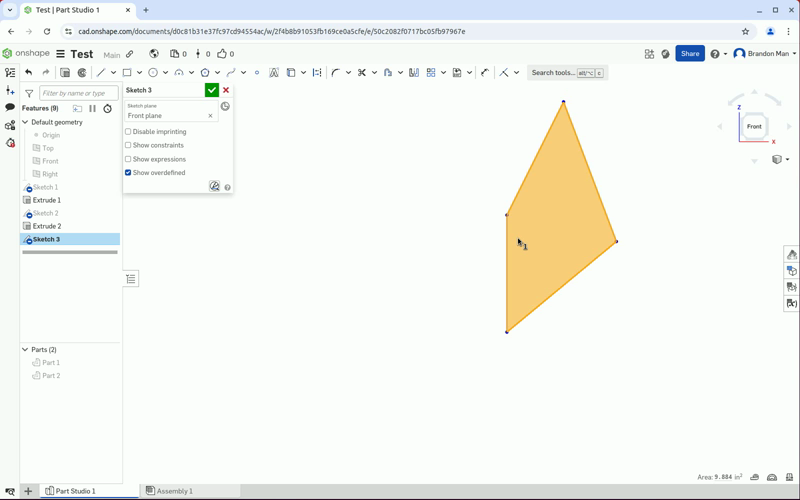
scroll(-6)
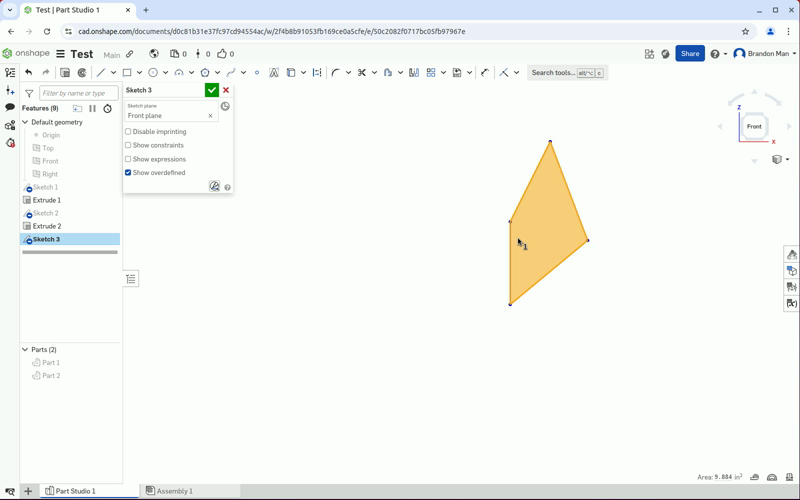
scroll(-6)
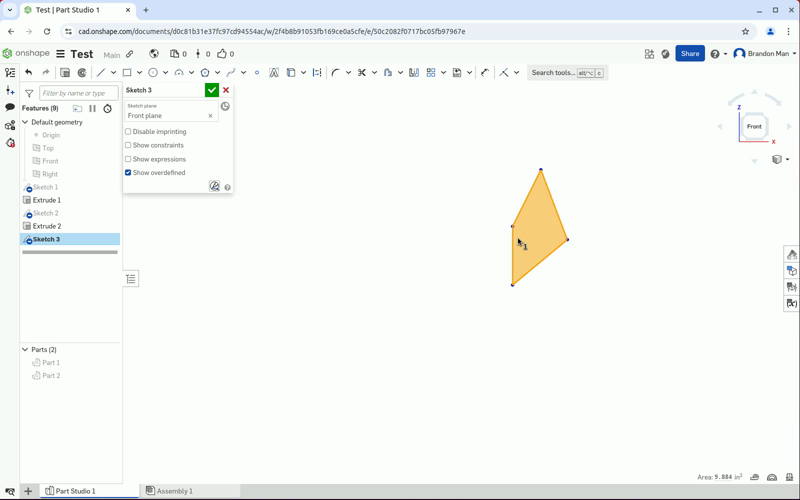
scroll(-6)
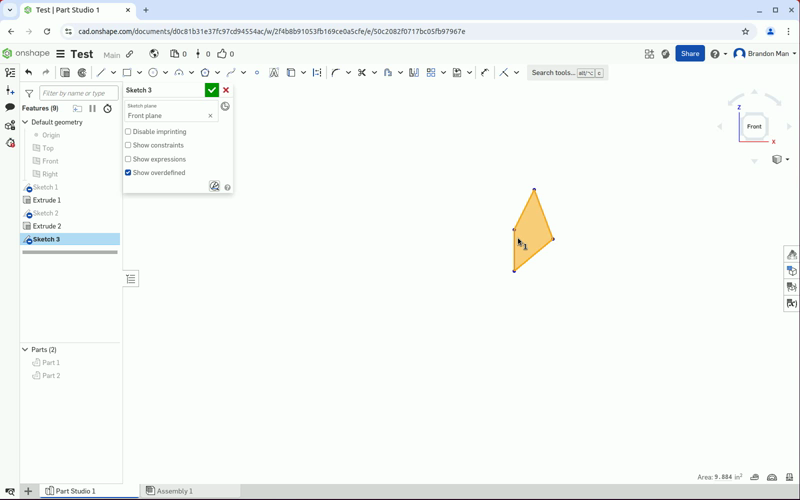
scroll(-6)
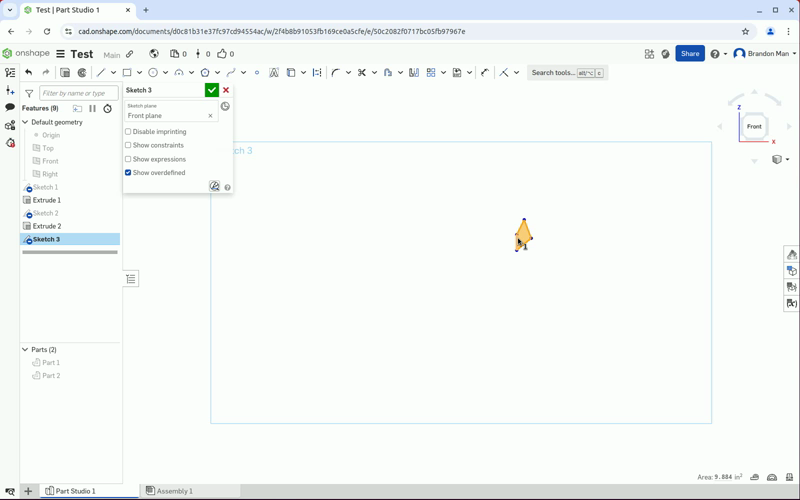
mouse_move(73, 352)
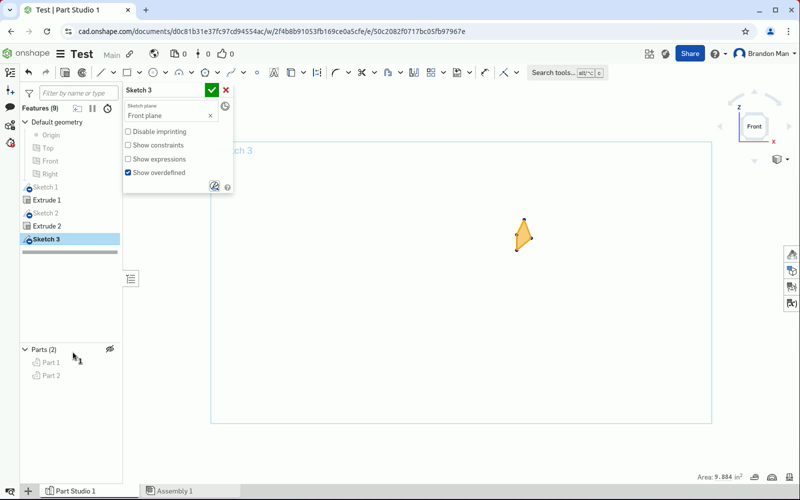
key(shift+y)
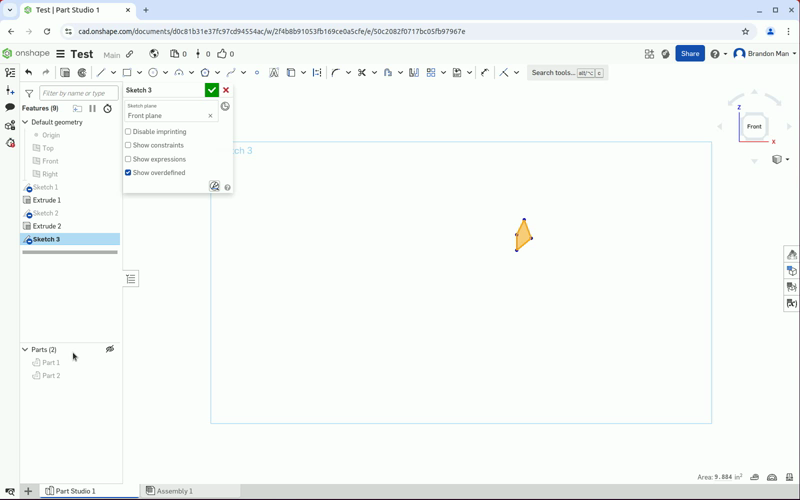
key(shift+e)
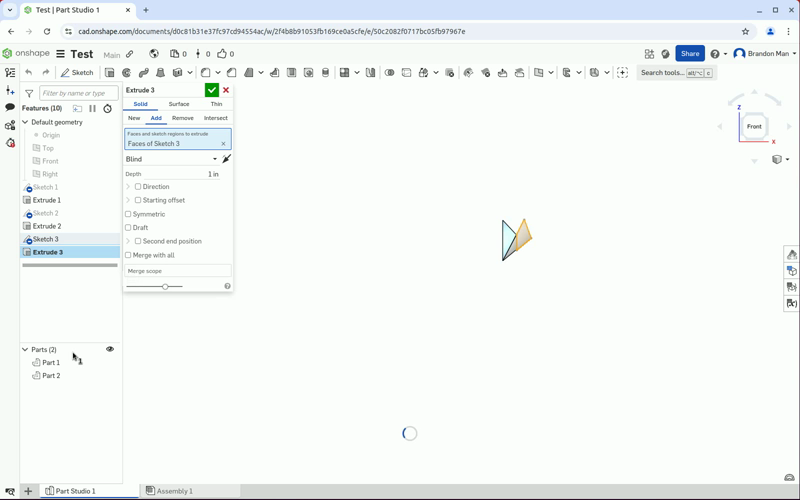
mouse_move(143, 106)
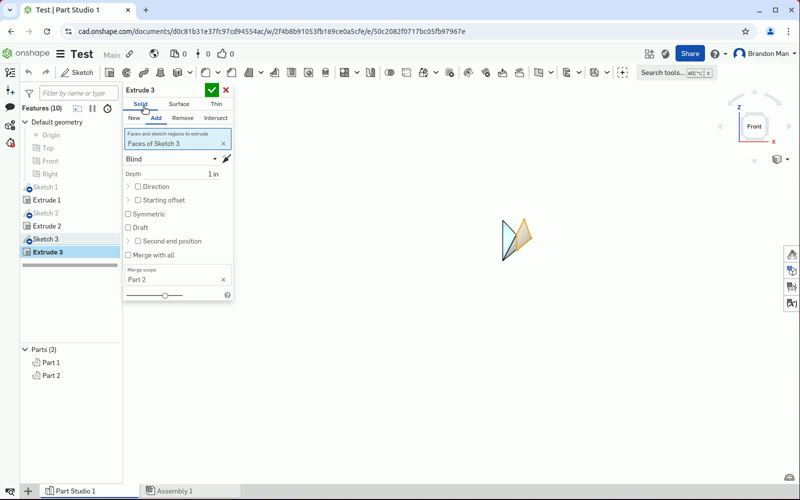
click(143, 106)
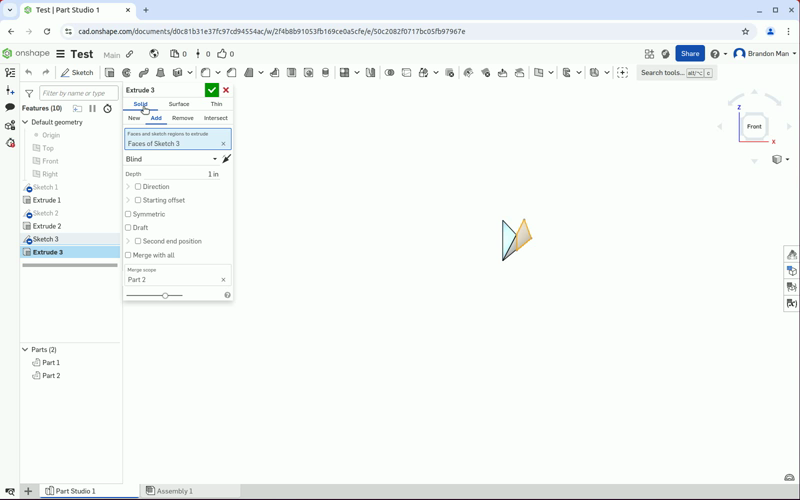
mouse_move(137, 120)
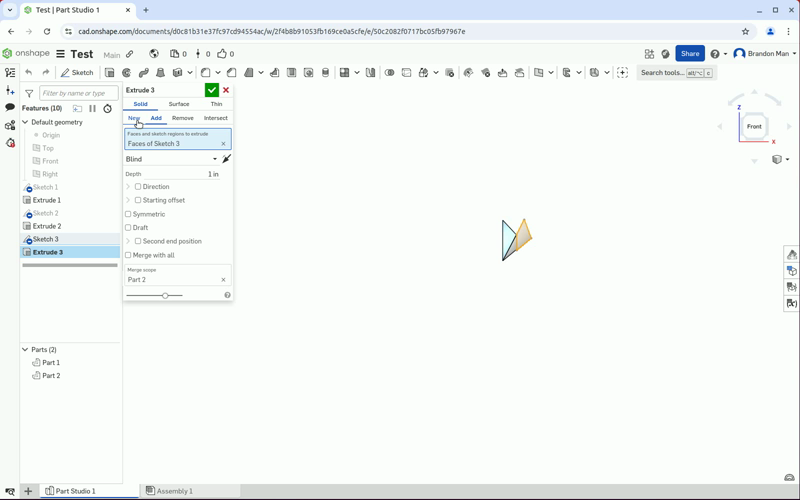
click(137, 120)
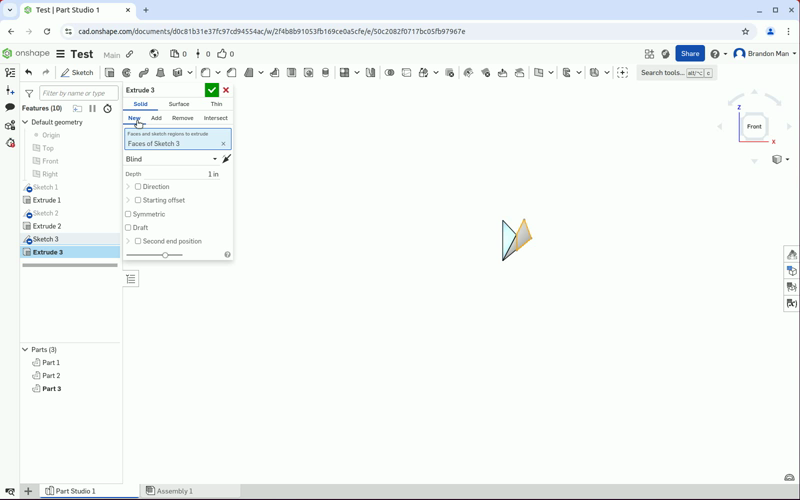
key(tab, 4)
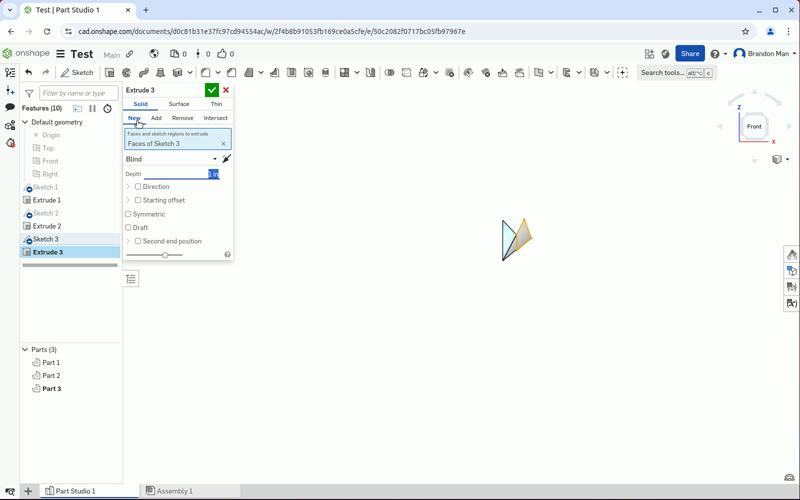
text(5.536)
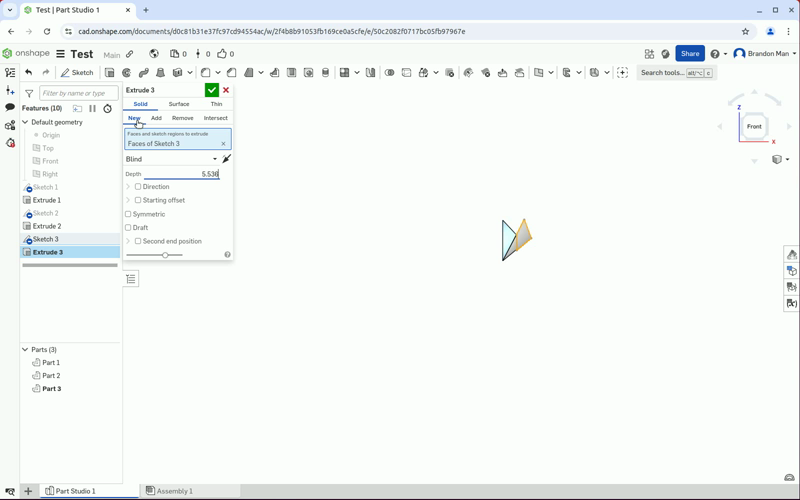
key(enter)
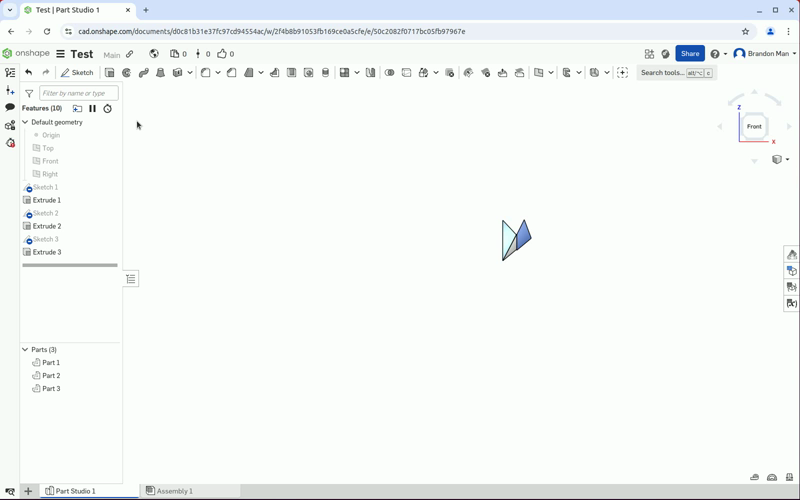
key(shift+h)
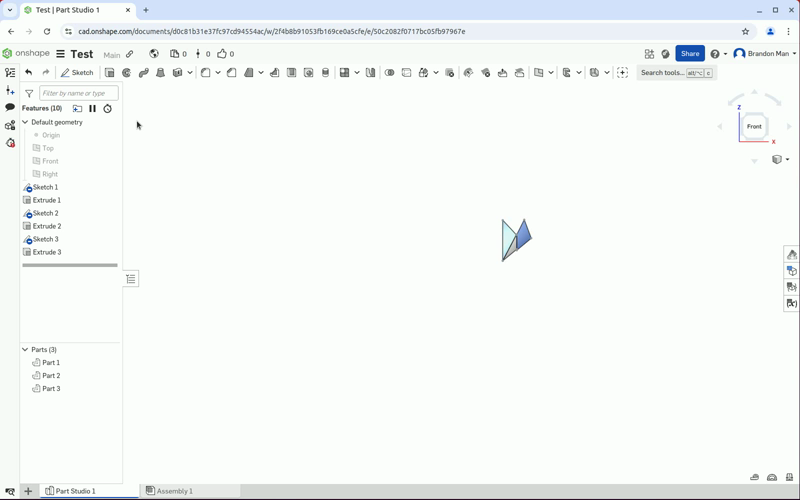
key(shift+h)
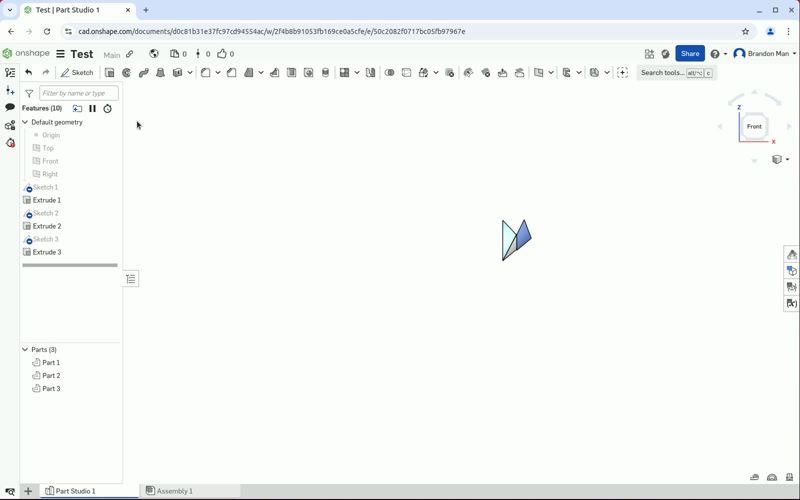
mouse_move(73, 189)
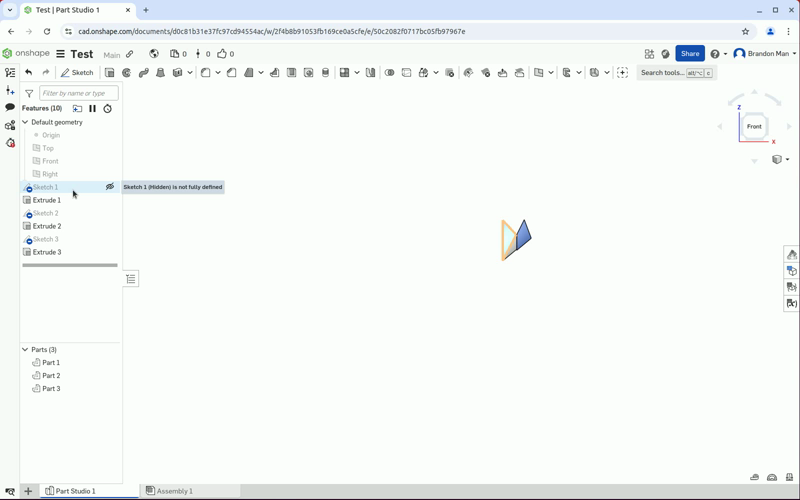
click(73, 189)
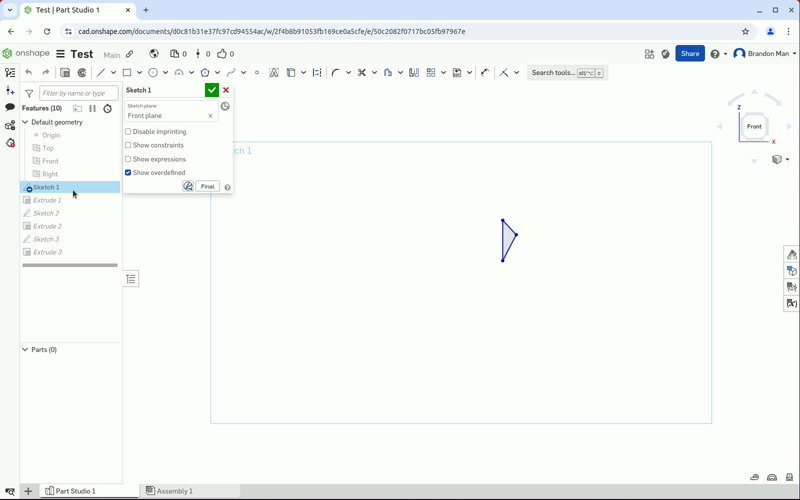
mouse_move(229, 92)
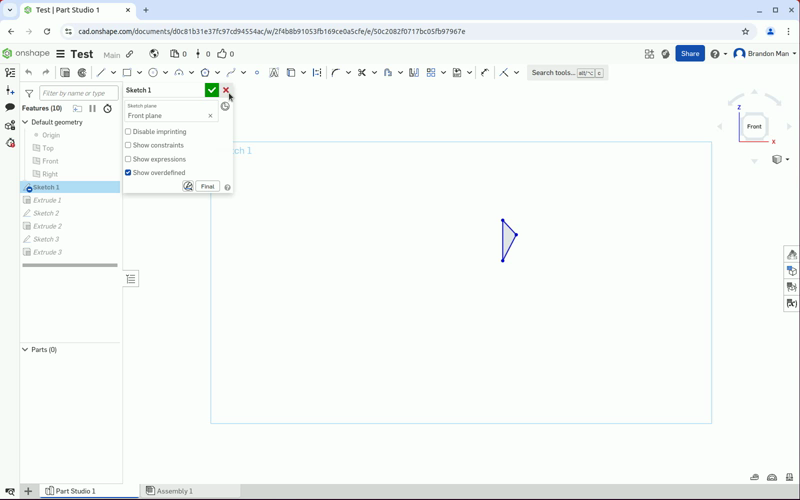
click(229, 92)
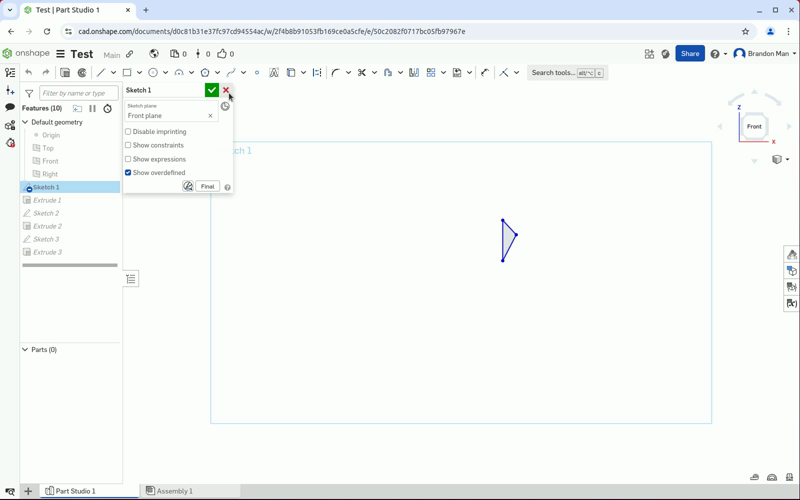
key(shift+s)
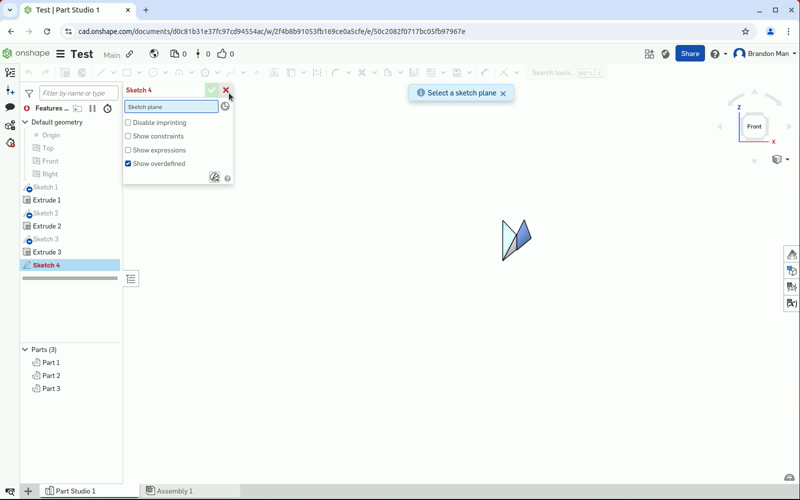
mouse_move(73, 163)
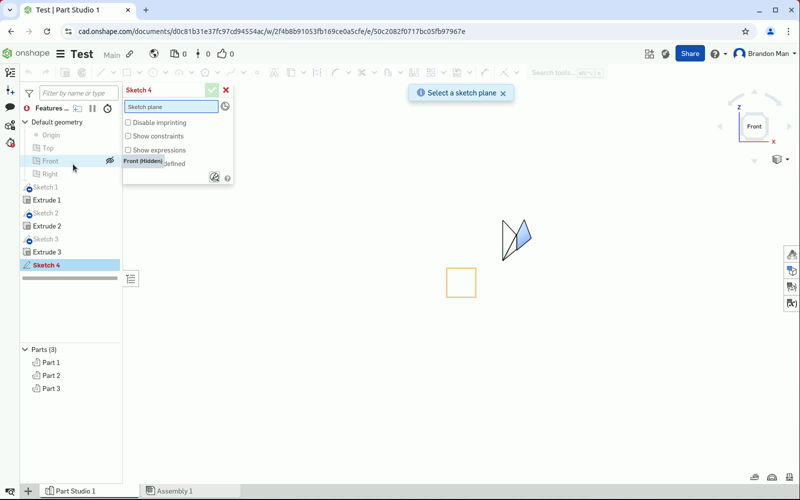
click(73, 163)
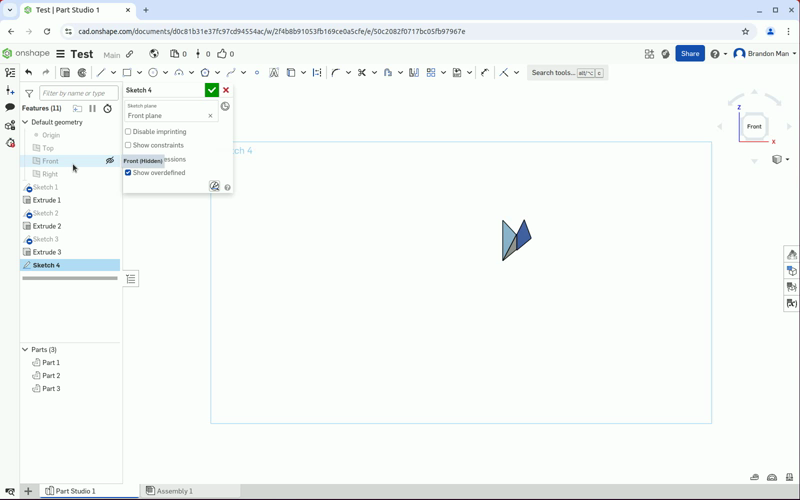
mouse_move(73, 352)
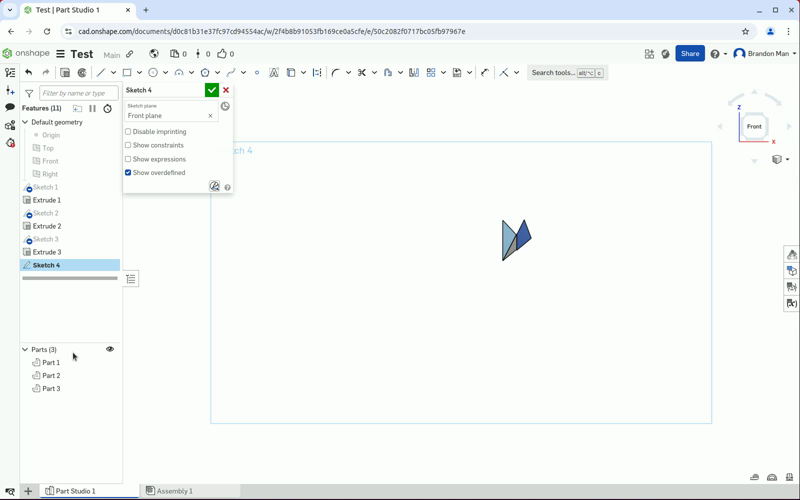
key(y)
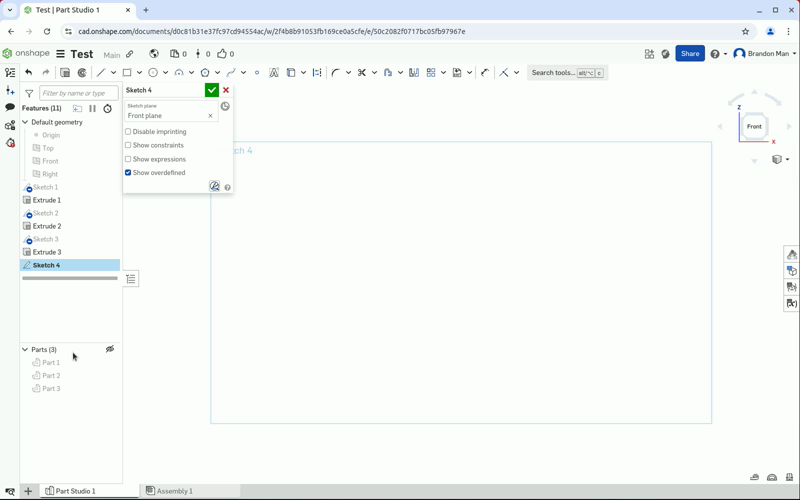
key(l)
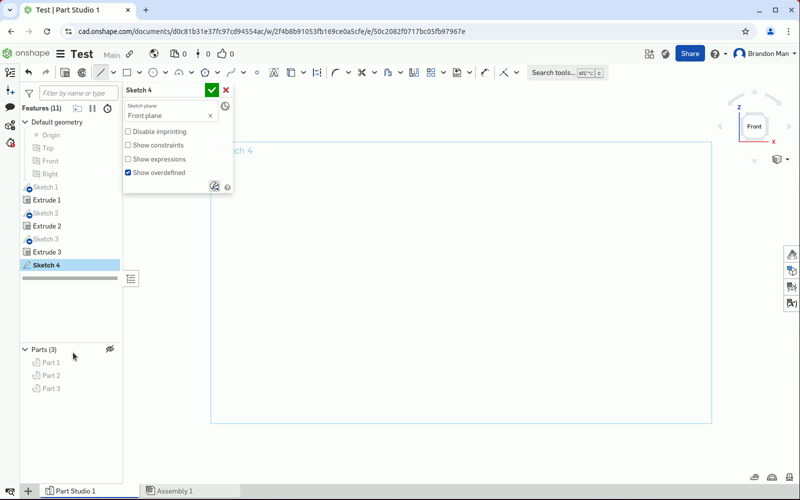
key_down(shift)
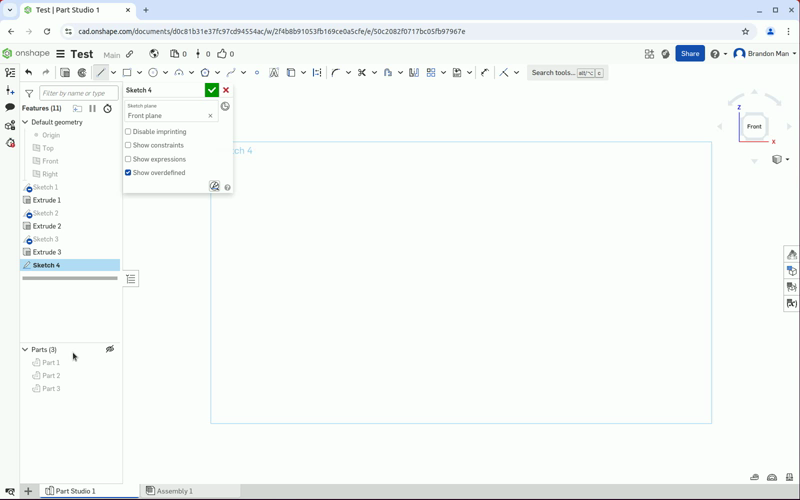
mouse_move(502, 220)
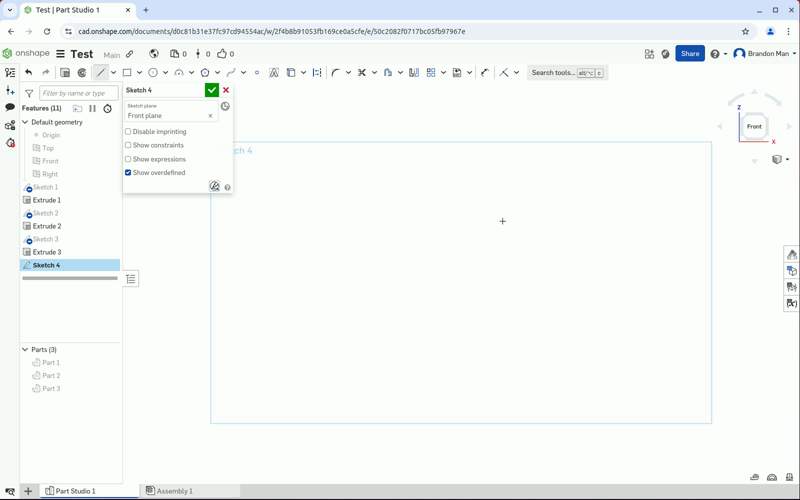
click(502, 220)
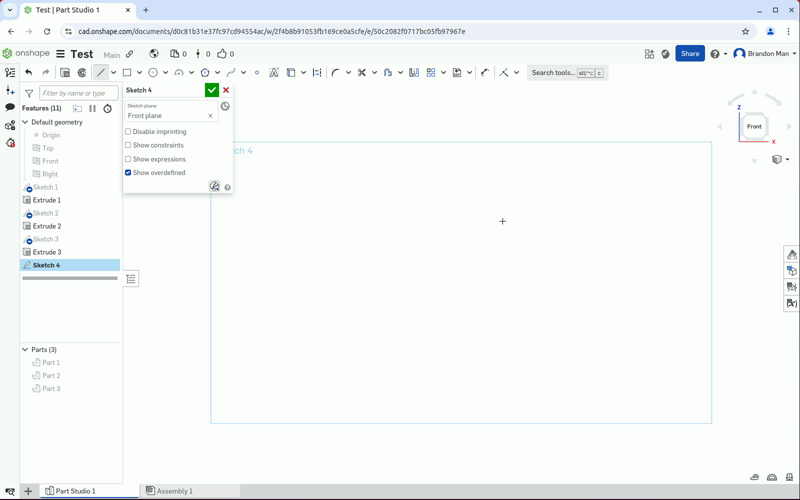
key_up(shift)
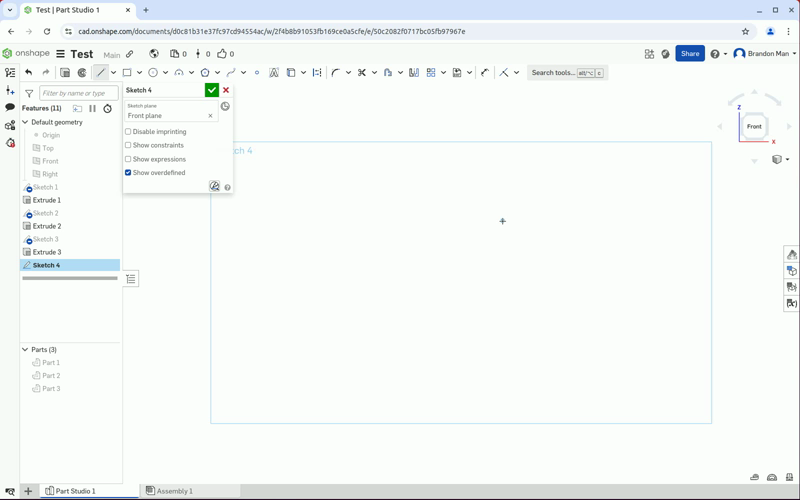
key_down(shift)
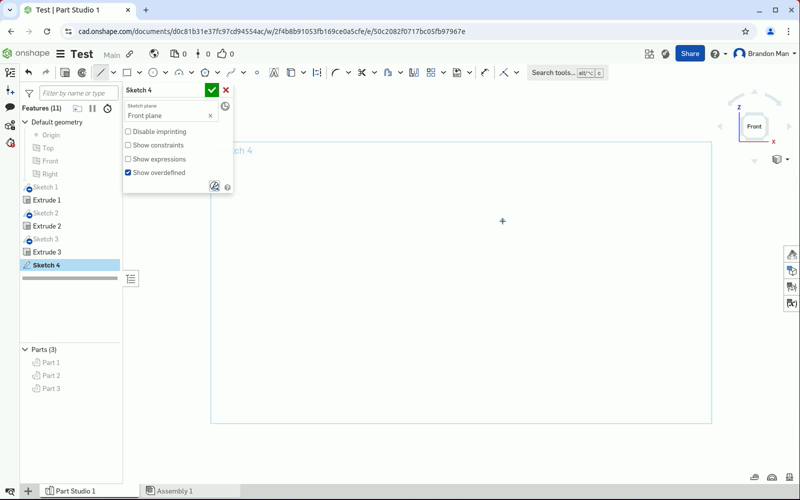
mouse_move(532, 220)
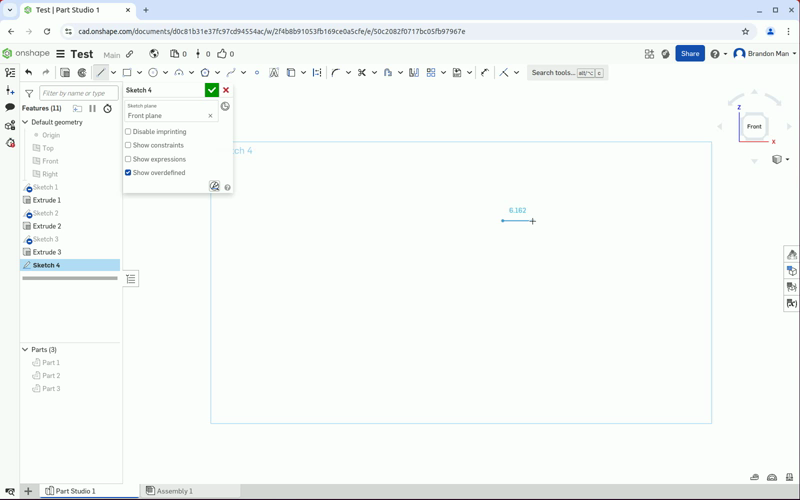
mouse_move(516, 235)
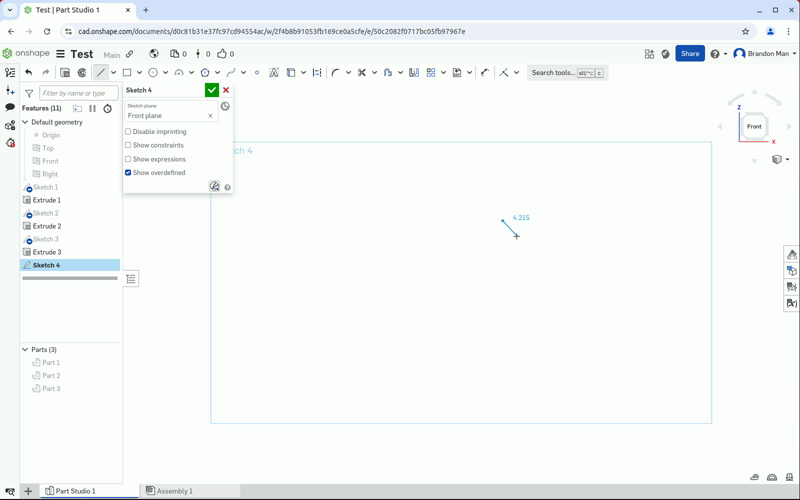
click(516, 235)
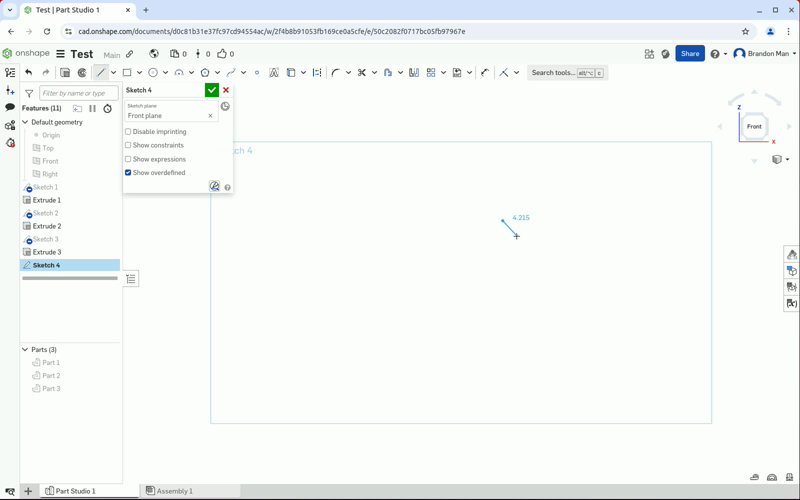
key_up(shift)
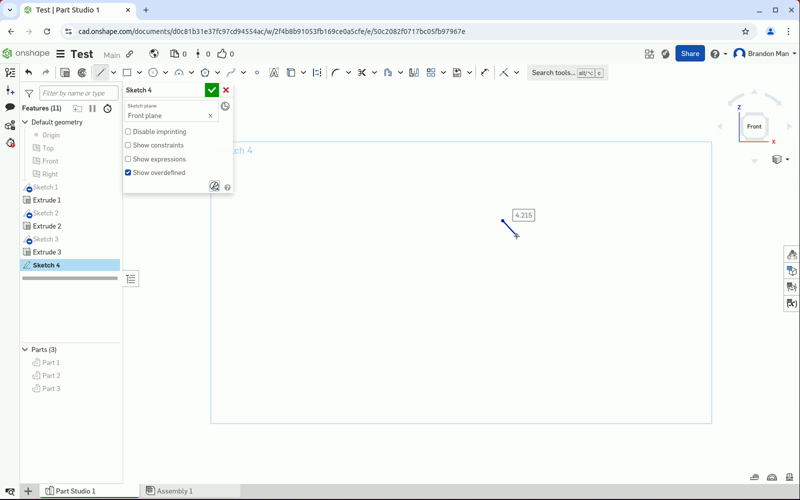
key_down(shift)
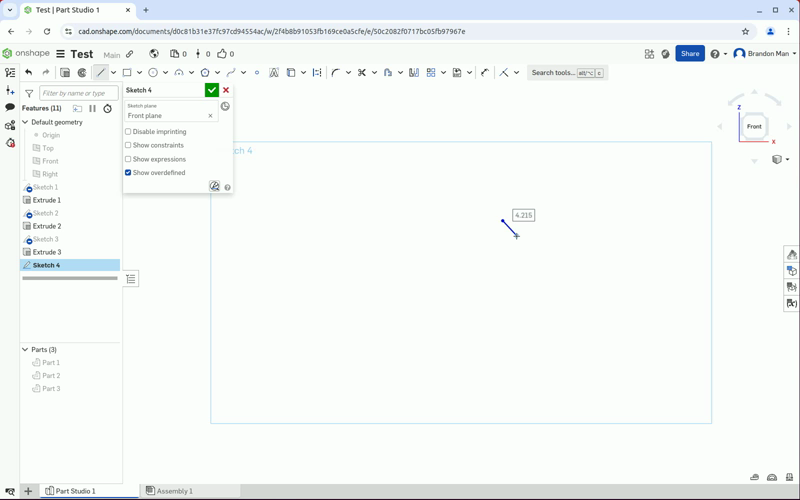
mouse_move(546, 235)
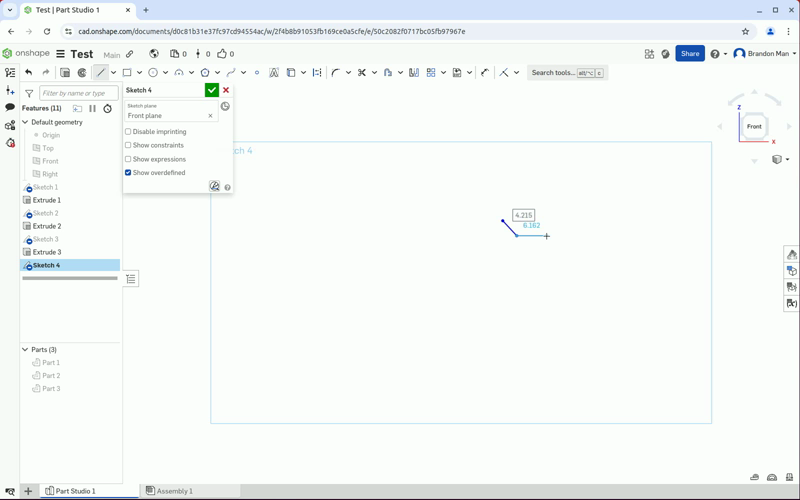
mouse_move(523, 220)
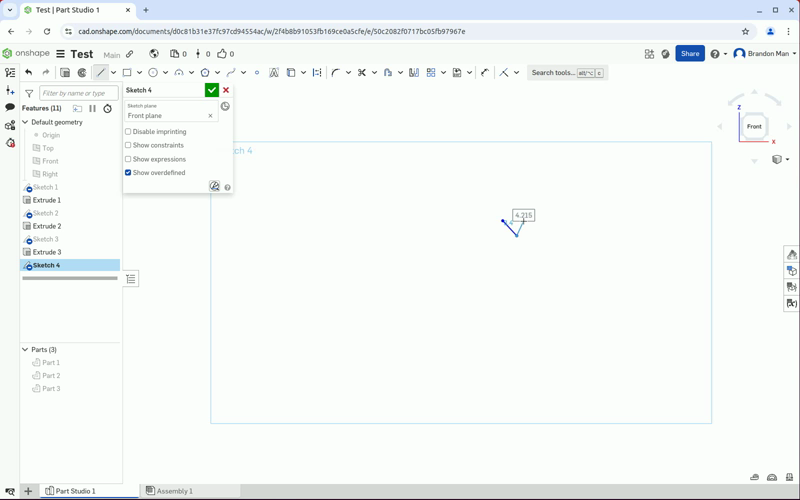
click(523, 220)
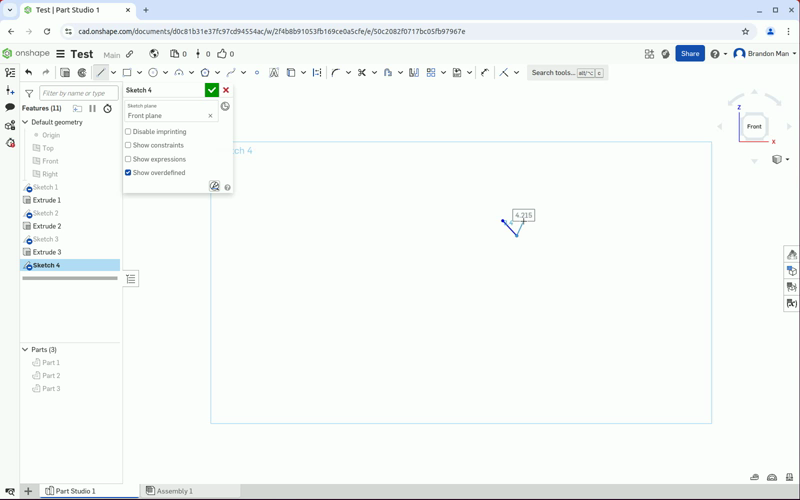
key_up(shift)
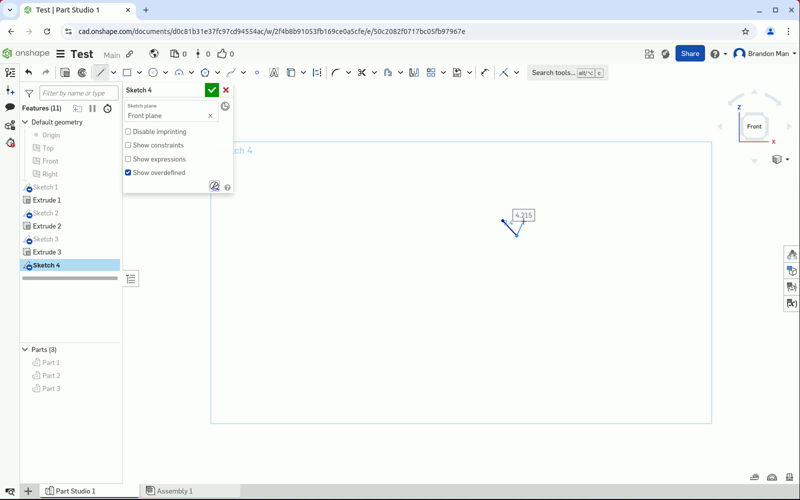
mouse_move(553, 220)
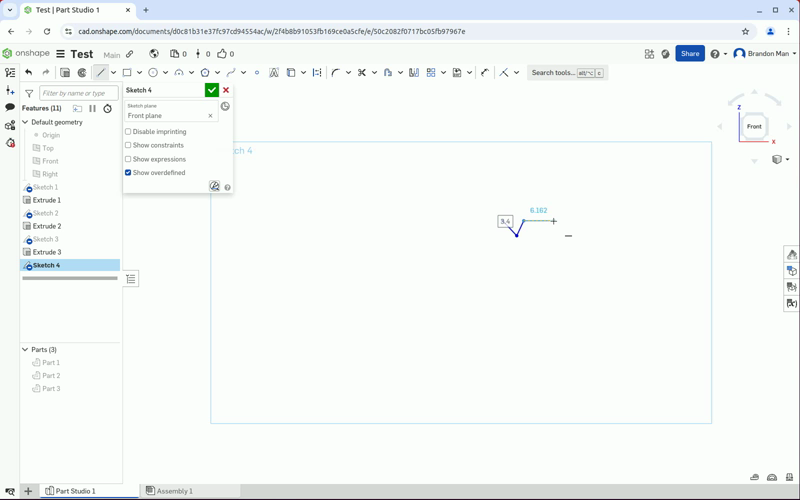
key_down(shift)
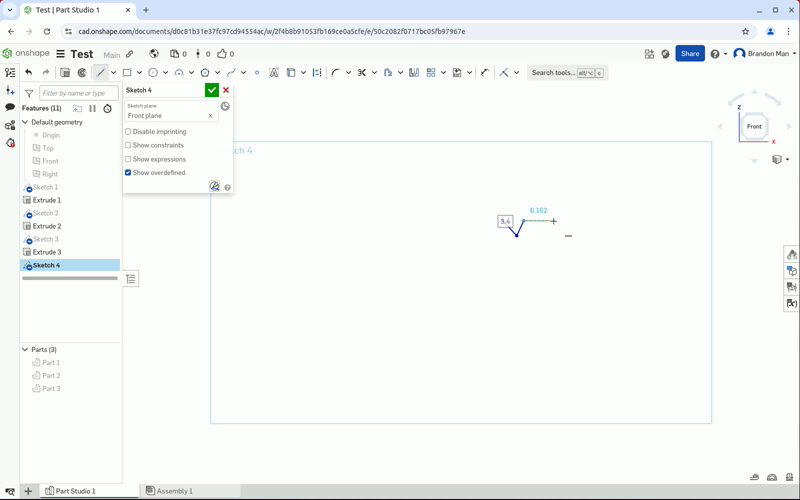
mouse_move(502, 220)
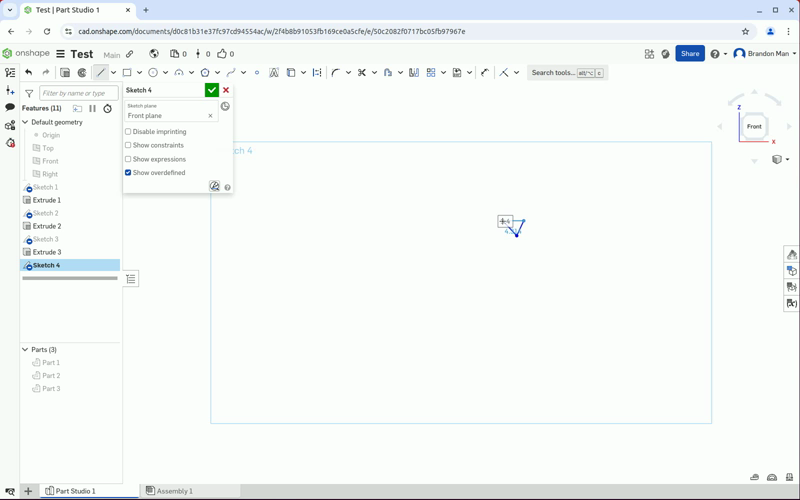
key_up(shift)
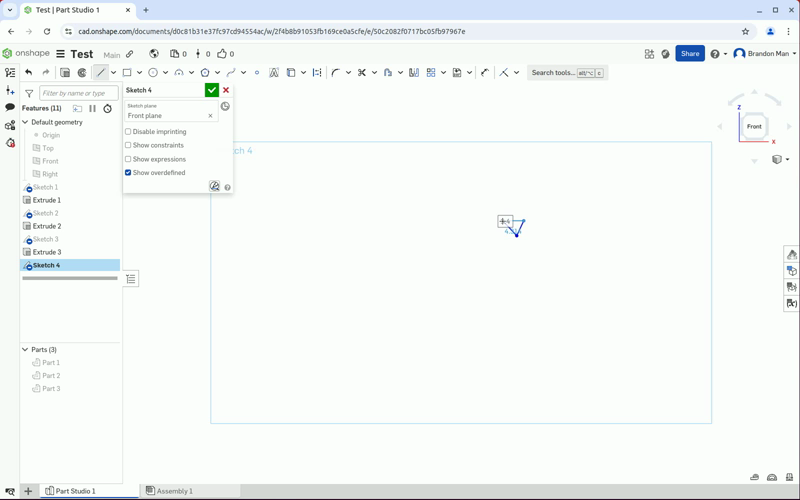
click(502, 220)
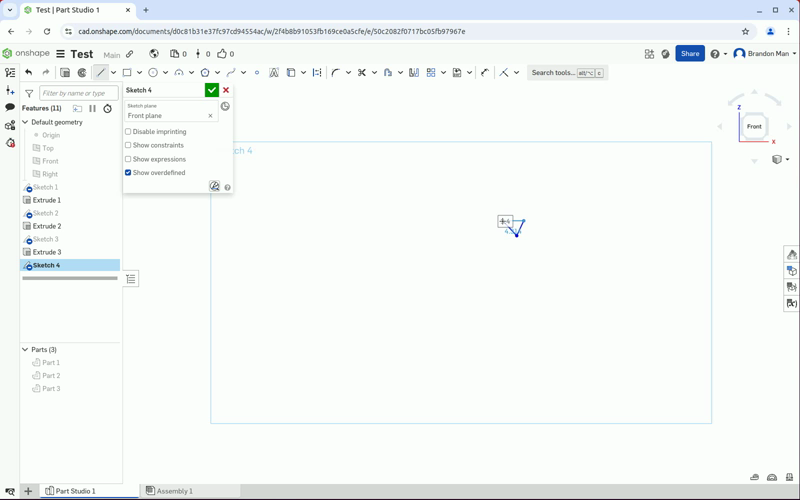
key(esc)
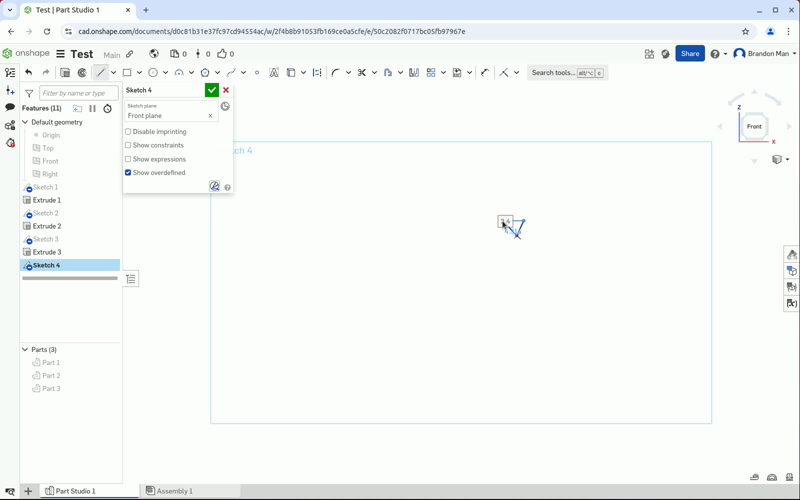
mouse_move(506, 221)
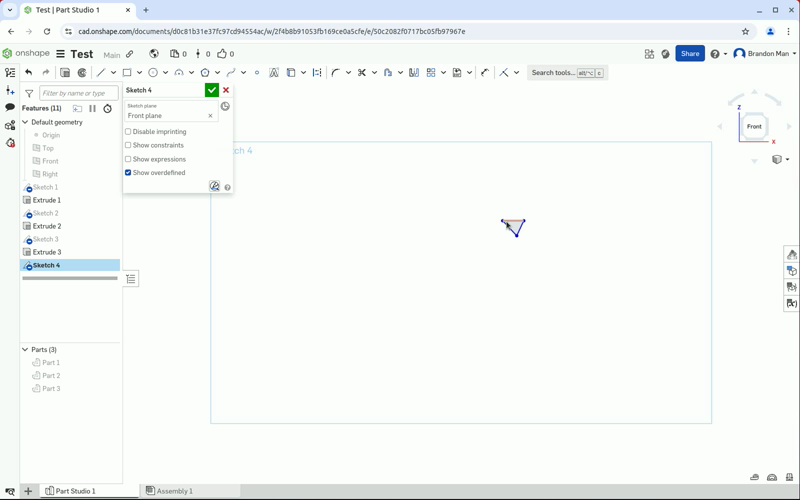
scroll(6)
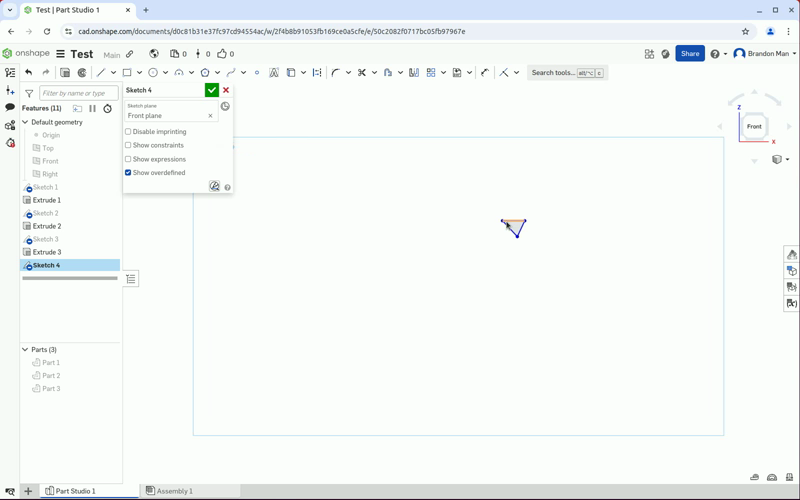
scroll(6)
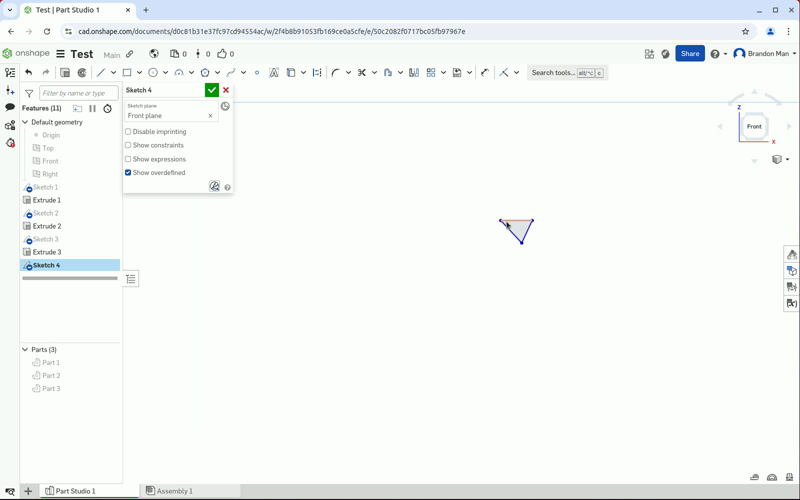
scroll(6)
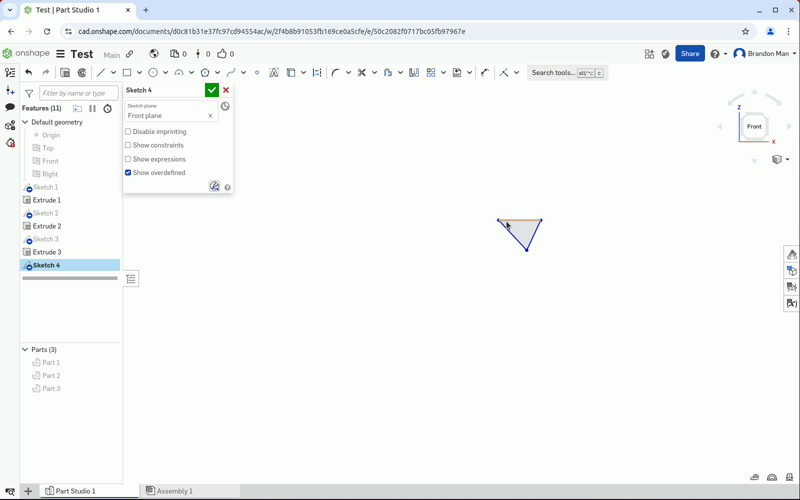
scroll(6)
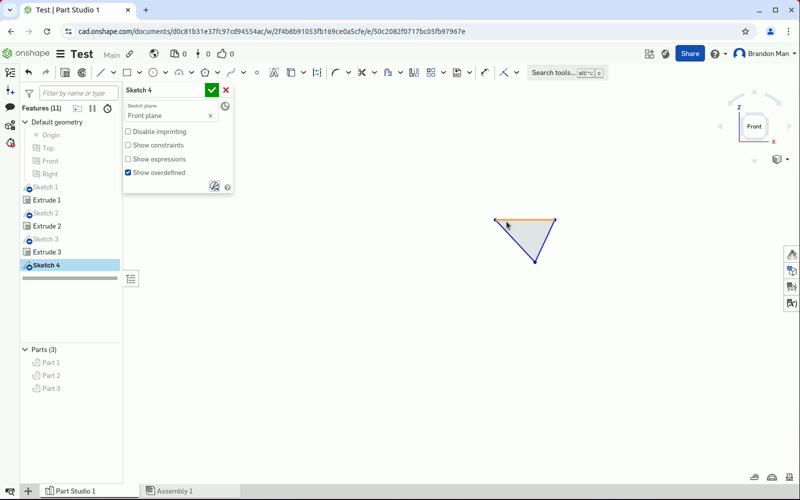
scroll(6)
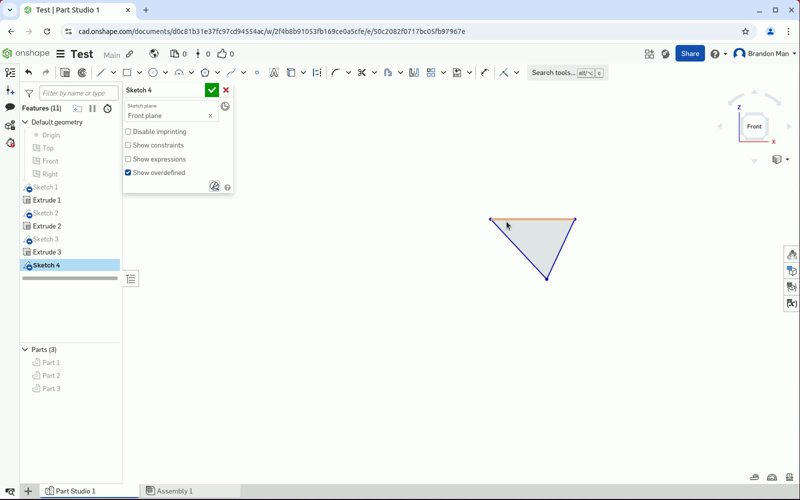
scroll(6)
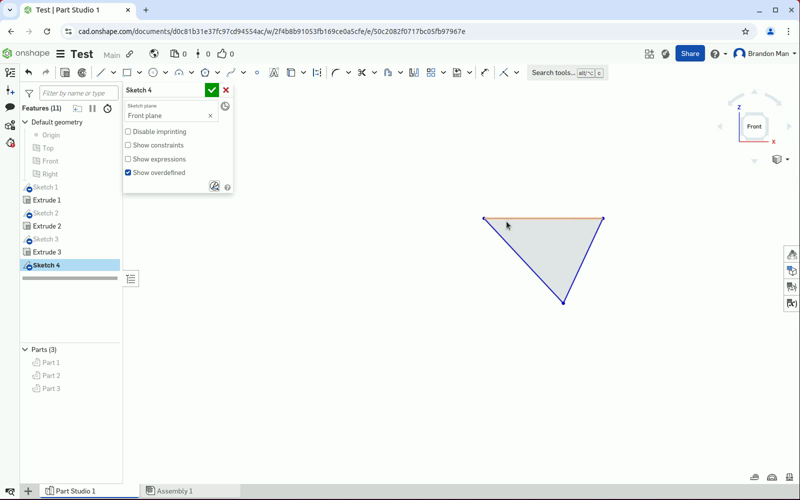
scroll(6)
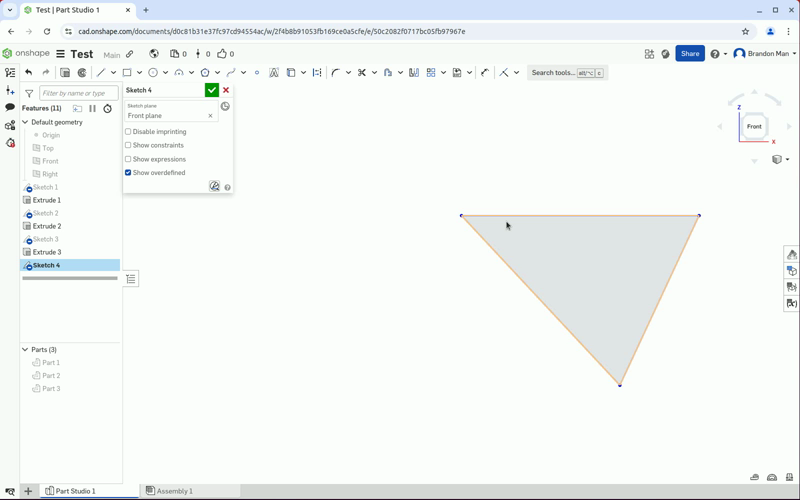
click(506, 221)
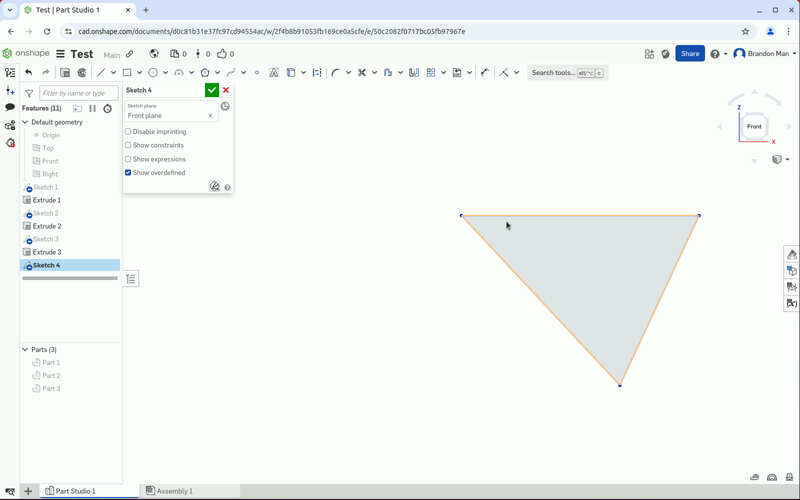
scroll(-6)
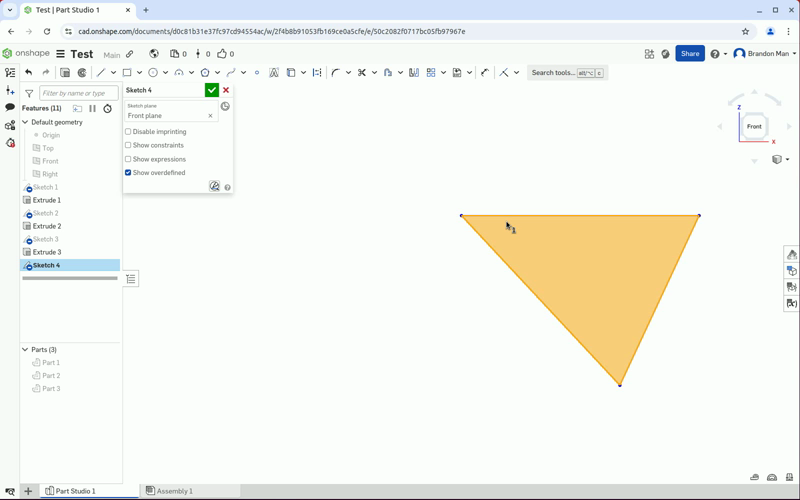
scroll(-6)
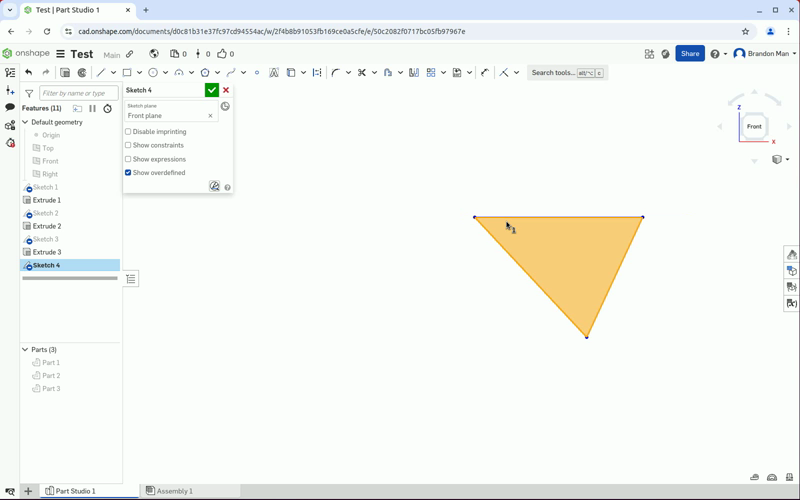
scroll(-6)
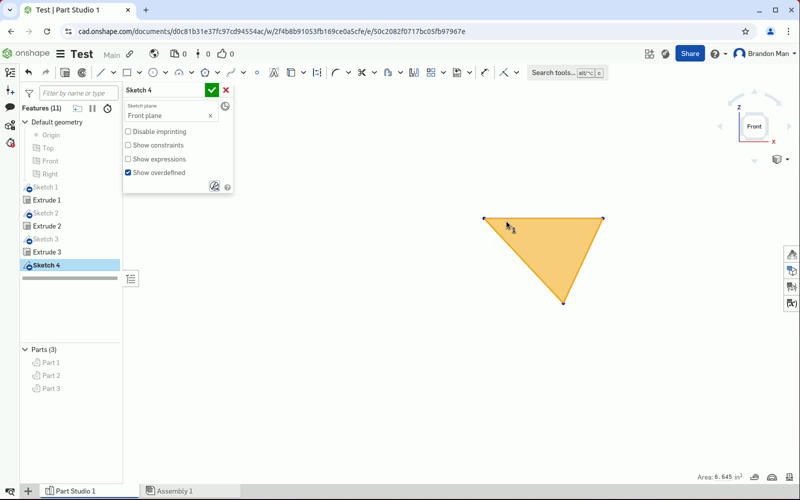
scroll(-6)
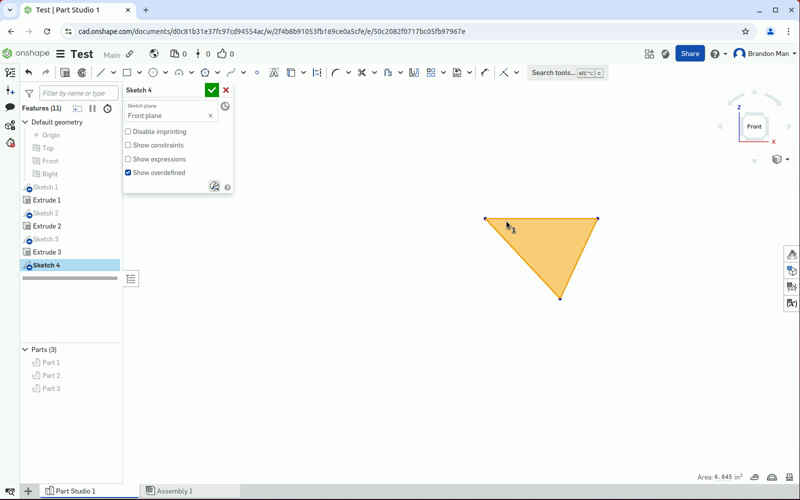
scroll(-6)
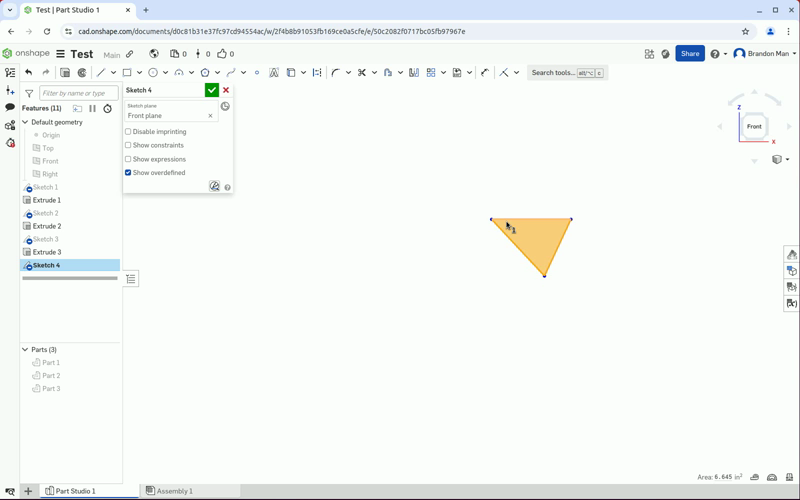
scroll(-6)
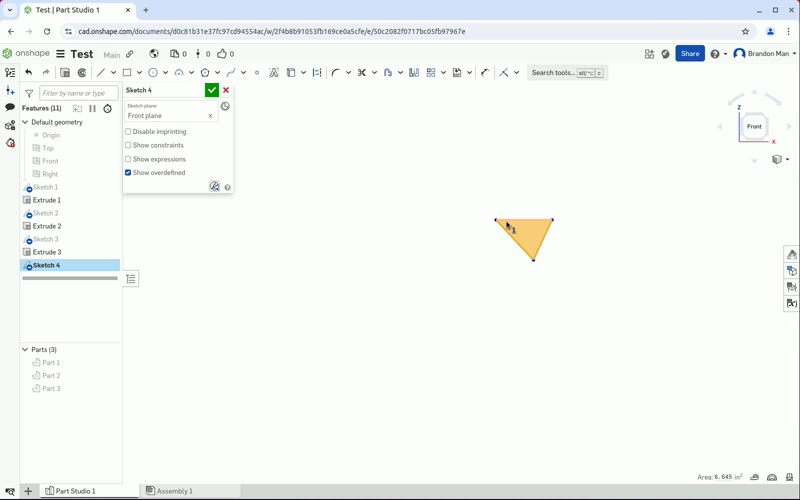
scroll(-6)
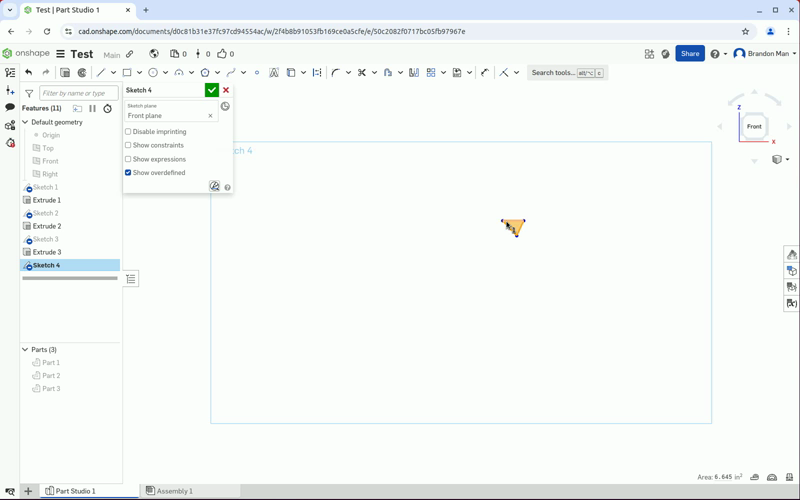
mouse_move(73, 352)
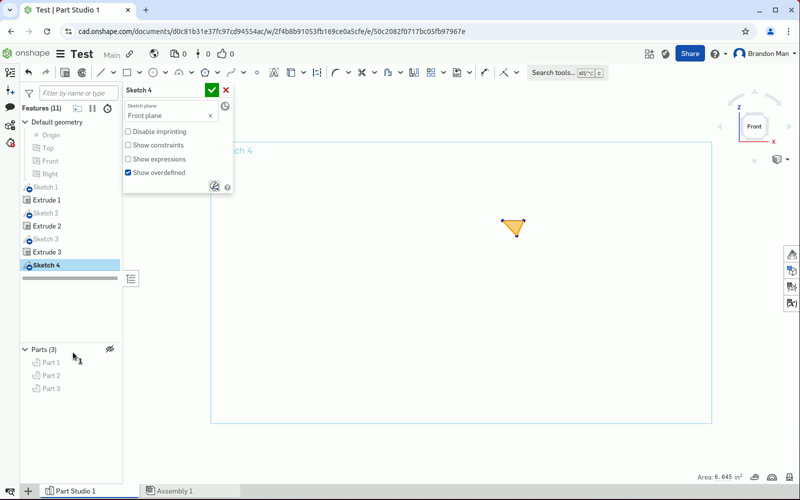
key(shift+y)
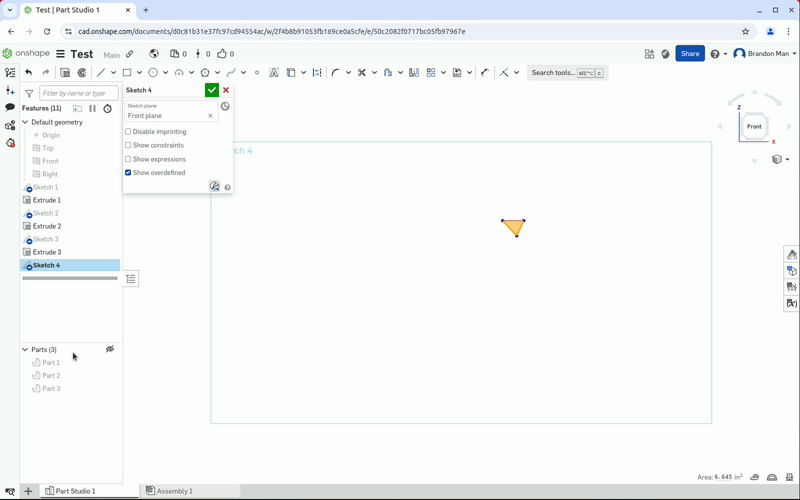
key(shift+e)
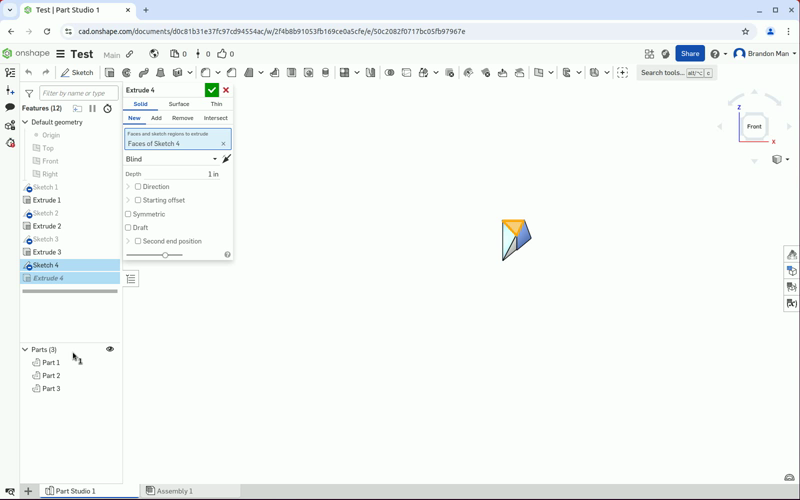
mouse_move(143, 106)
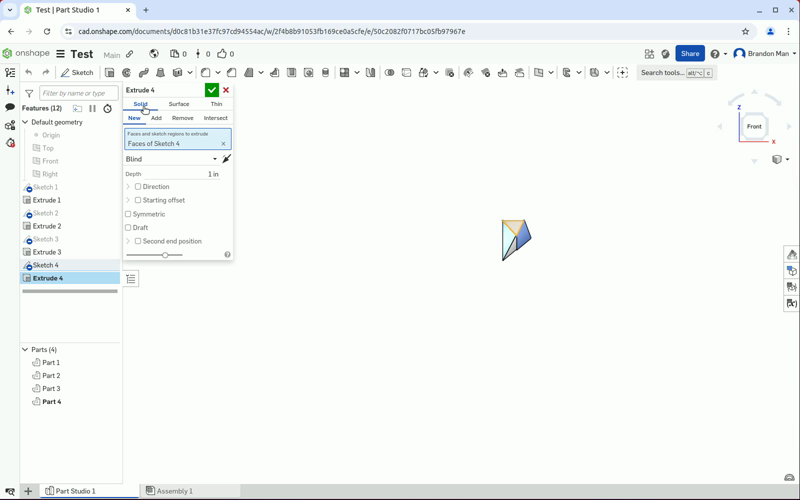
click(143, 106)
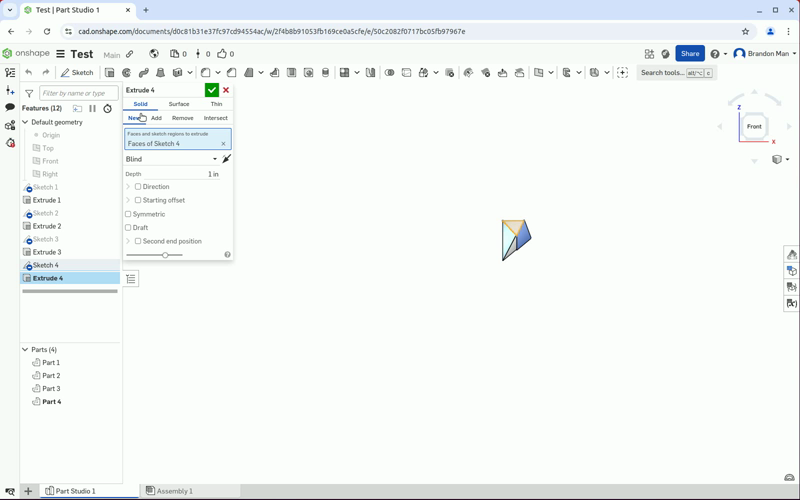
mouse_move(137, 120)
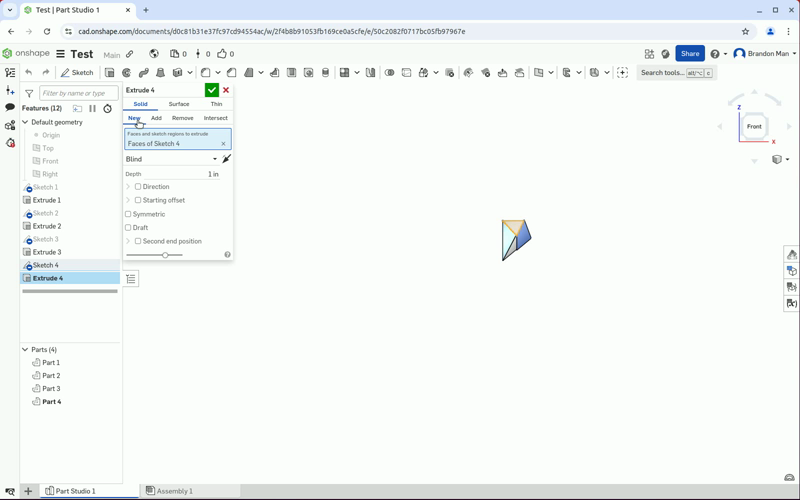
click(137, 120)
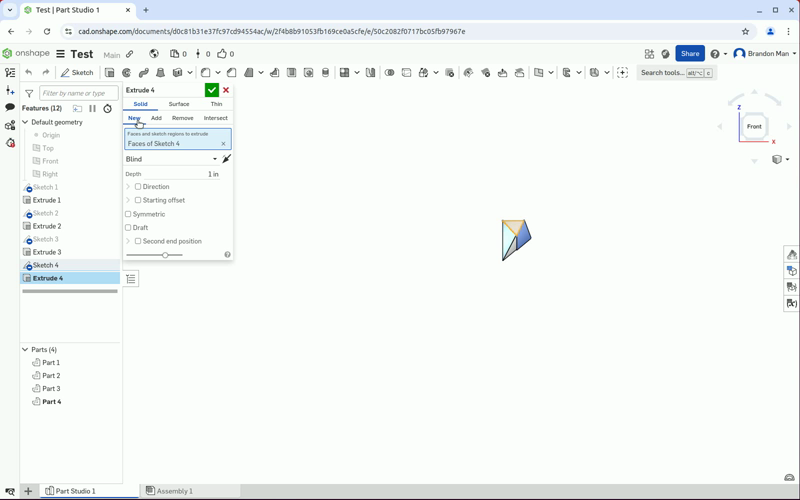
key(tab, 4)
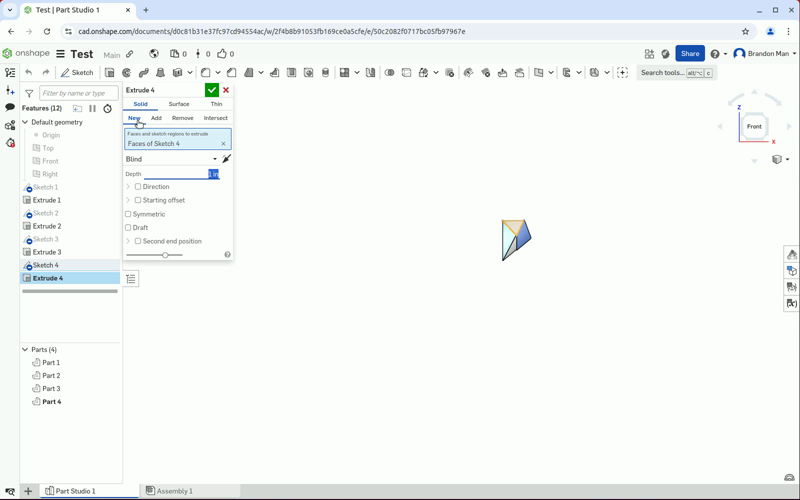
text(5.536)
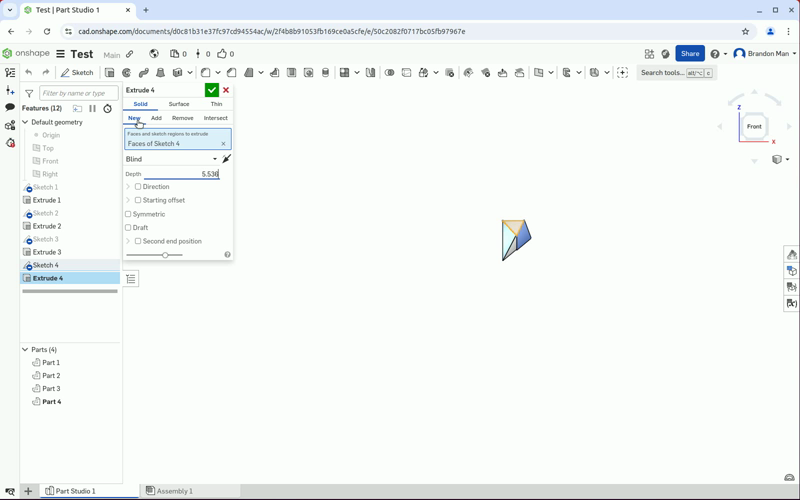
key(enter)
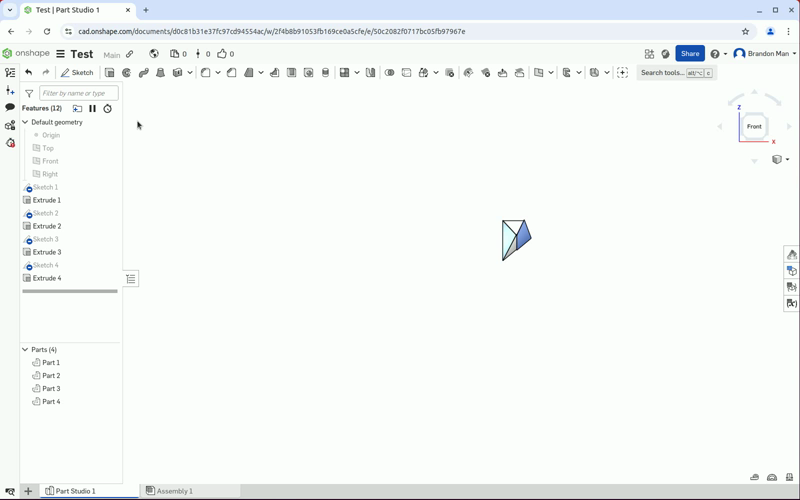
key(shift+h)
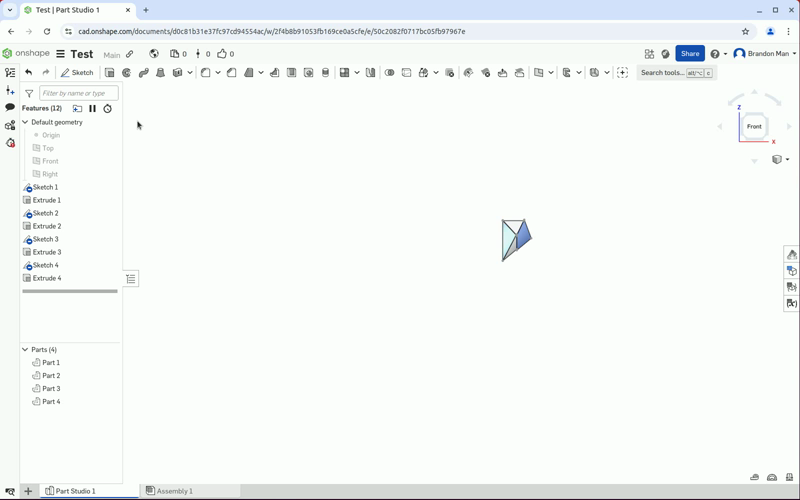
key(shift+h)
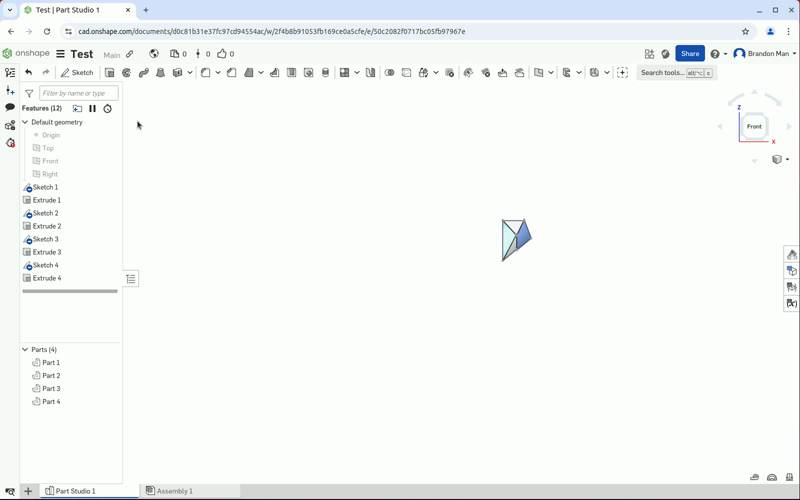
key(shift+7)
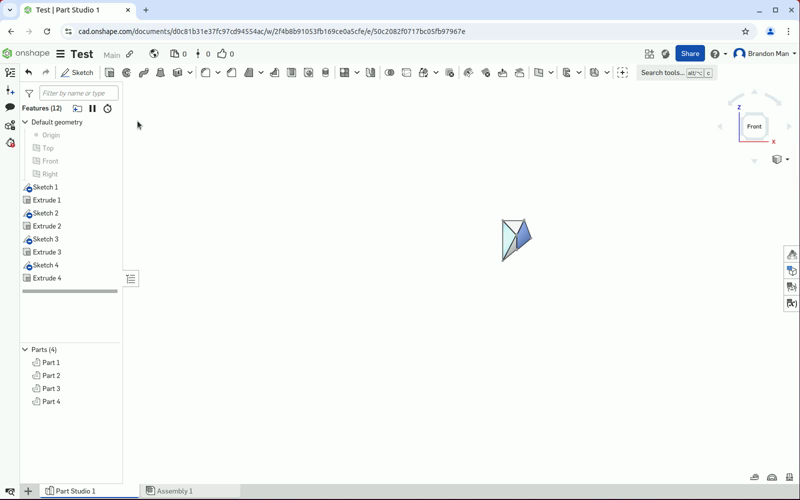
key(left, 2)
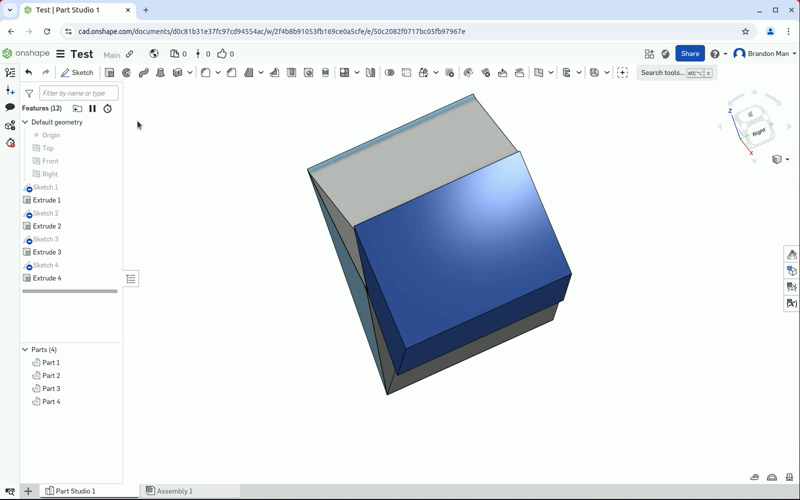
key(down, 2)
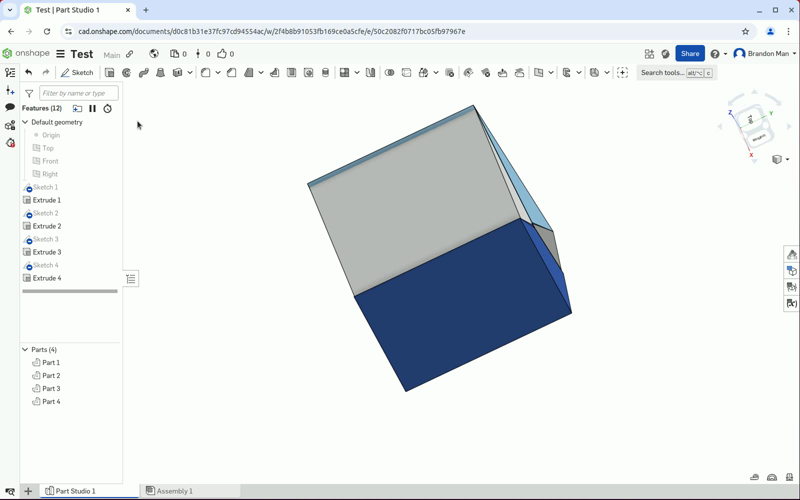
key(up, 2)
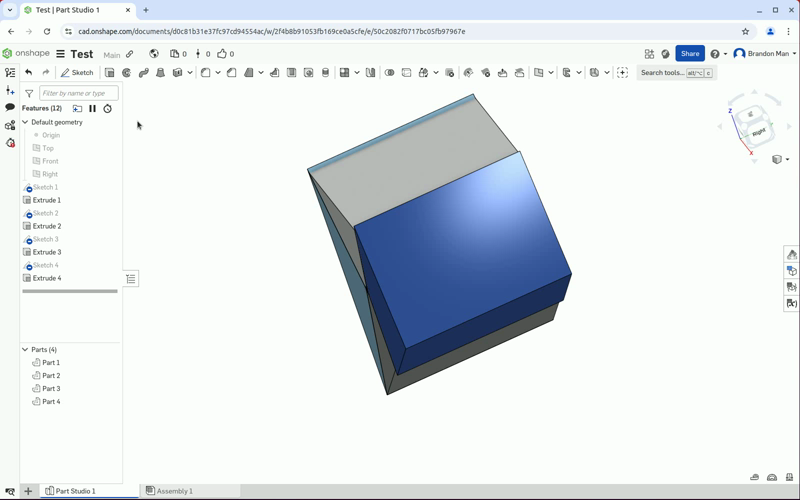
key(right, 2)
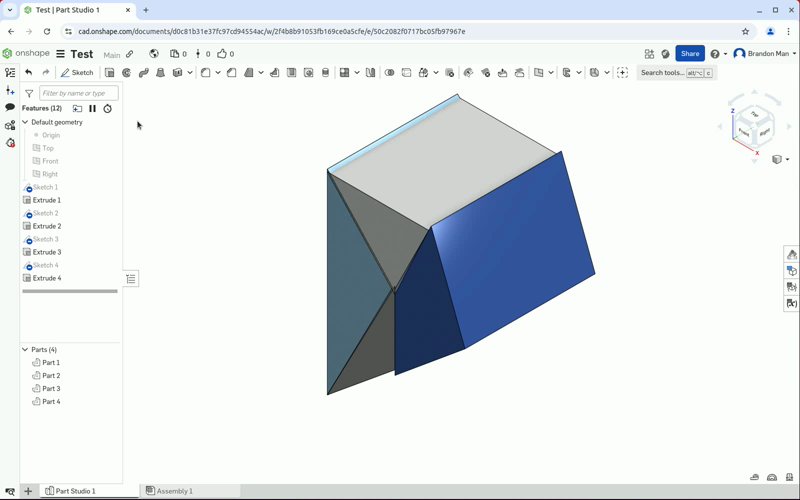
mouse_move(73, 189)
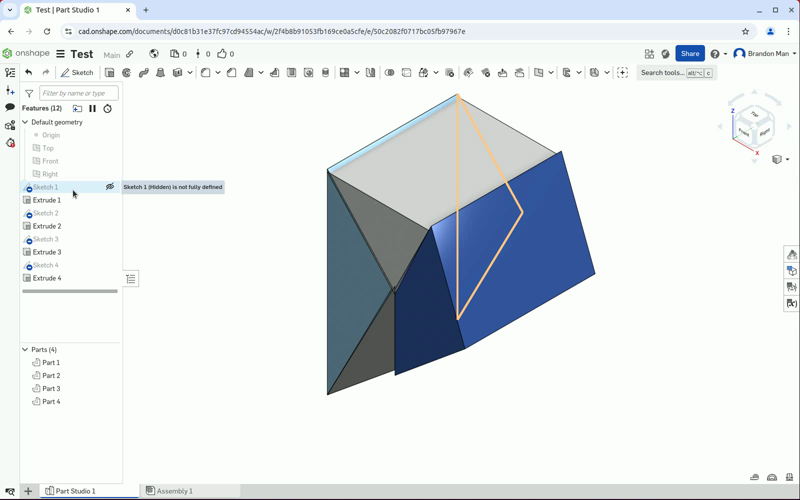
click(73, 189)